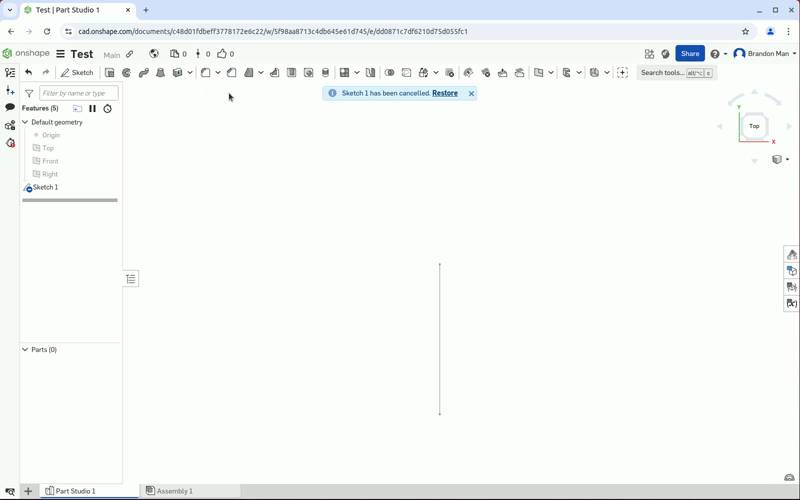
key(shift+h)
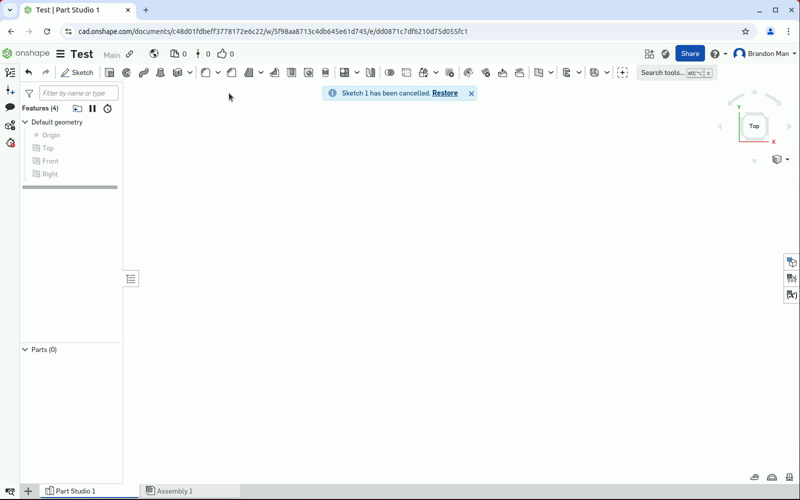
mouse_move(73, 352)
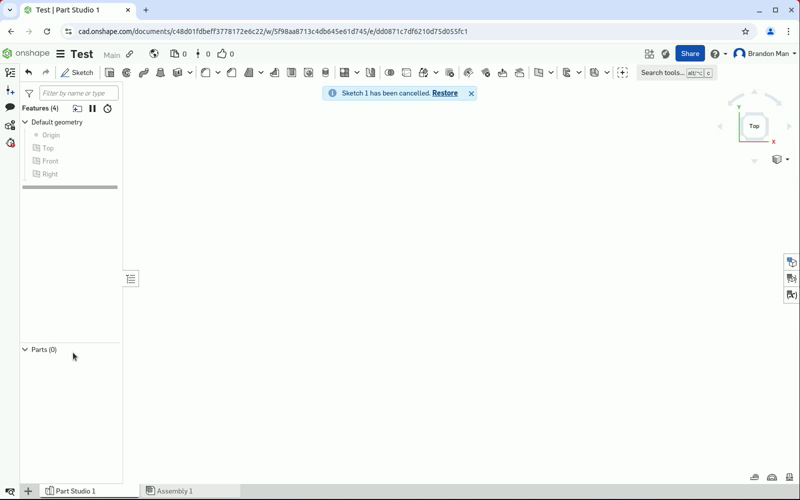
key(y)
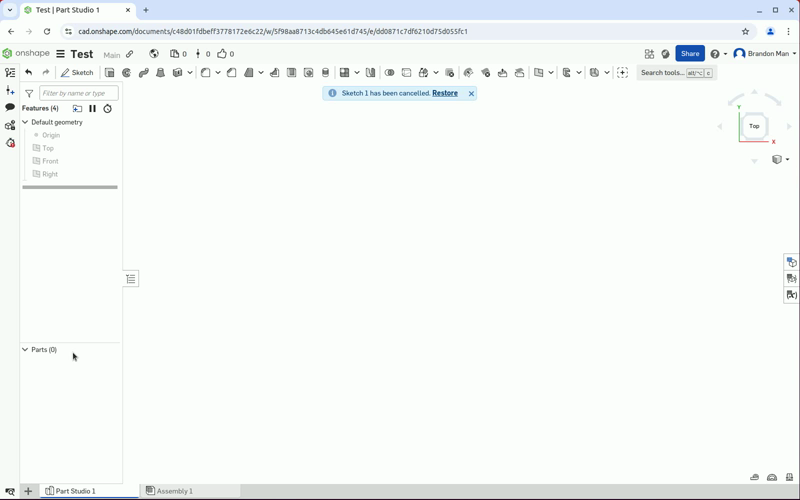
key(shift+p)
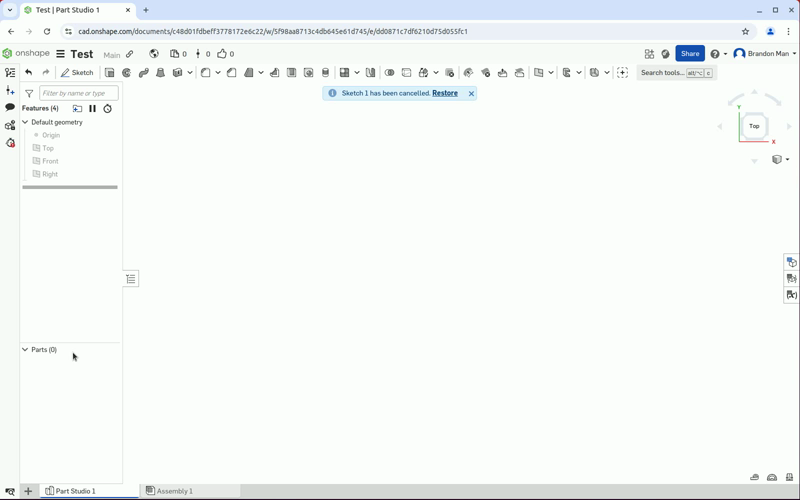
key(space)
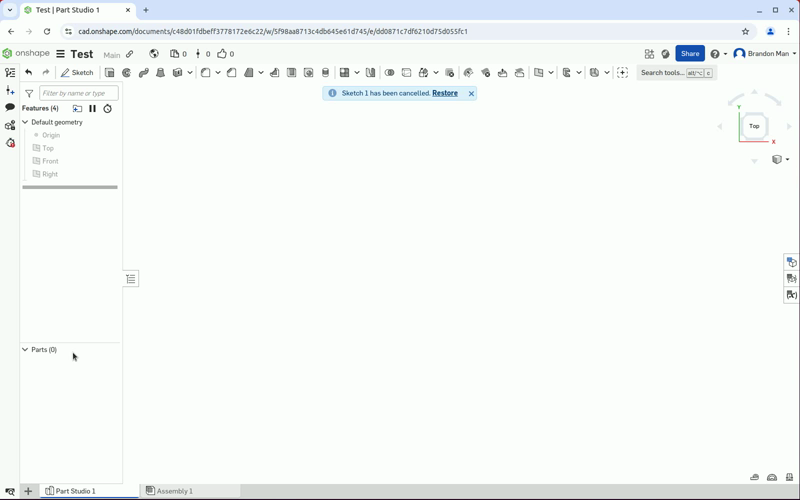
key_down(shift)
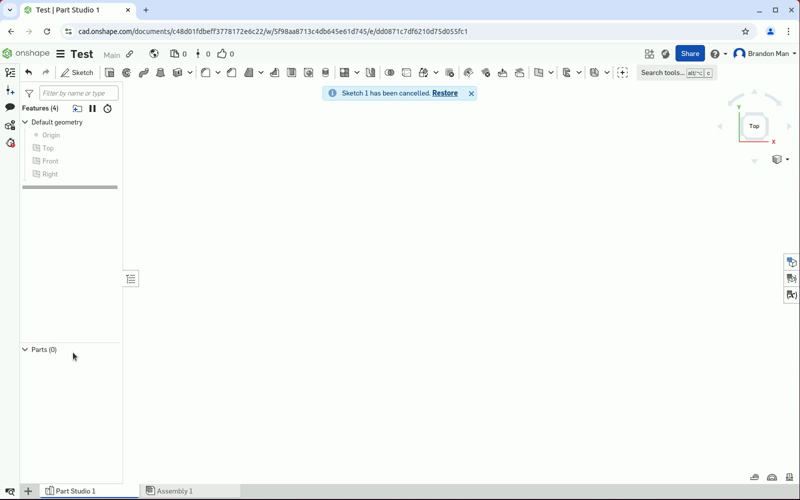
key(up)
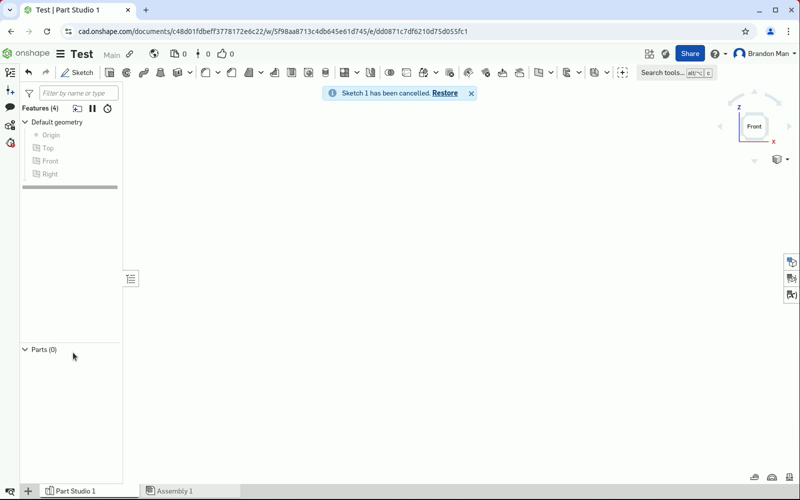
key_up(shift)
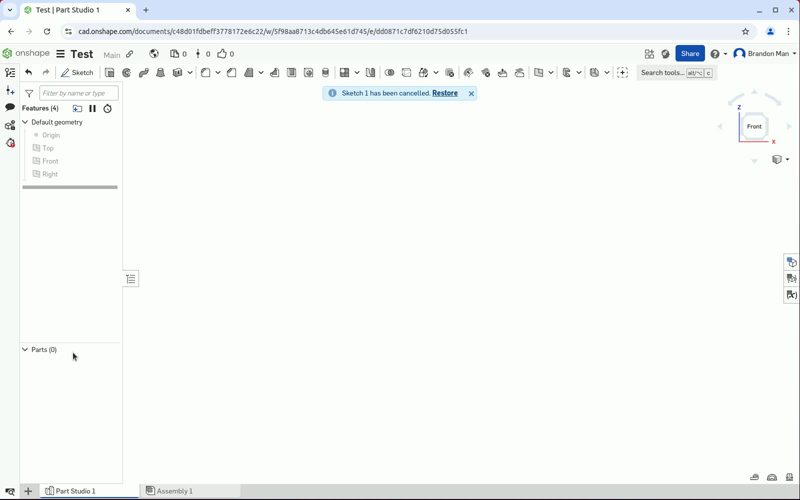
mouse_move(73, 352)
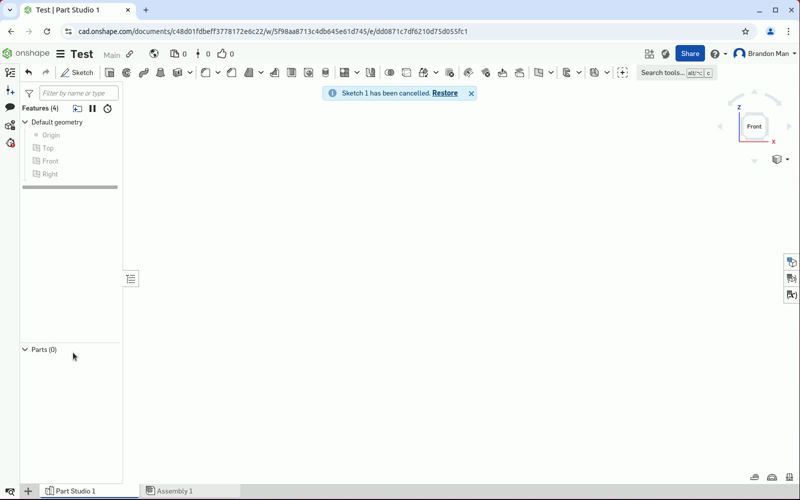
key(shift+y)
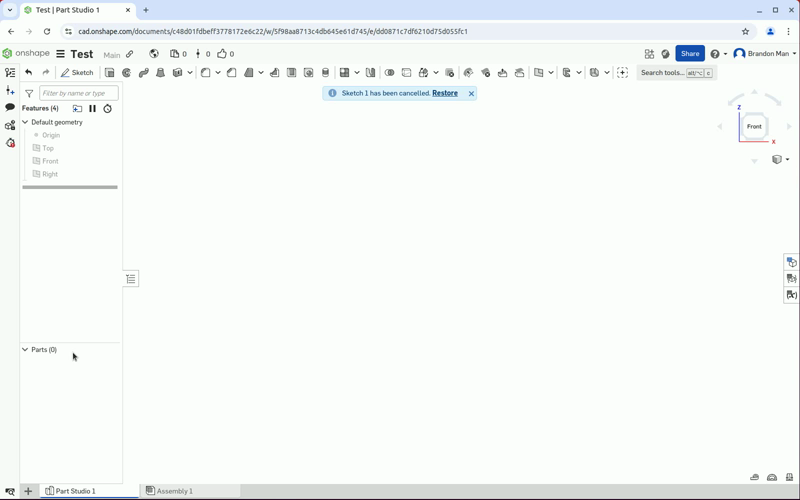
key(shift+s)
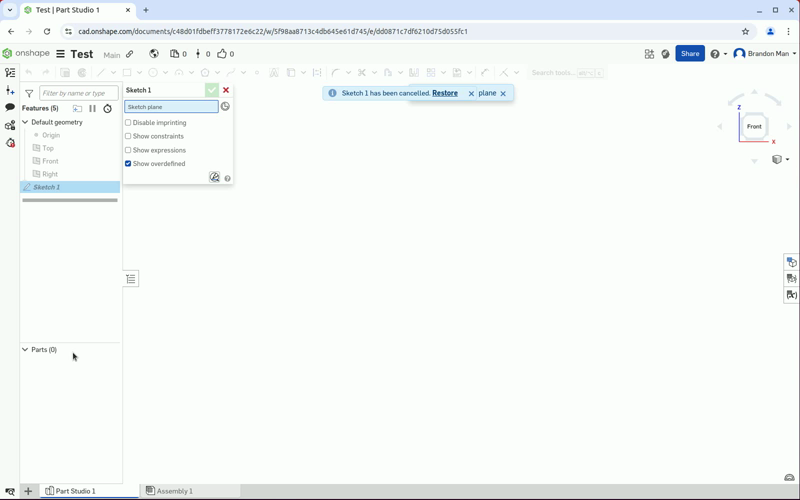
mouse_move(73, 163)
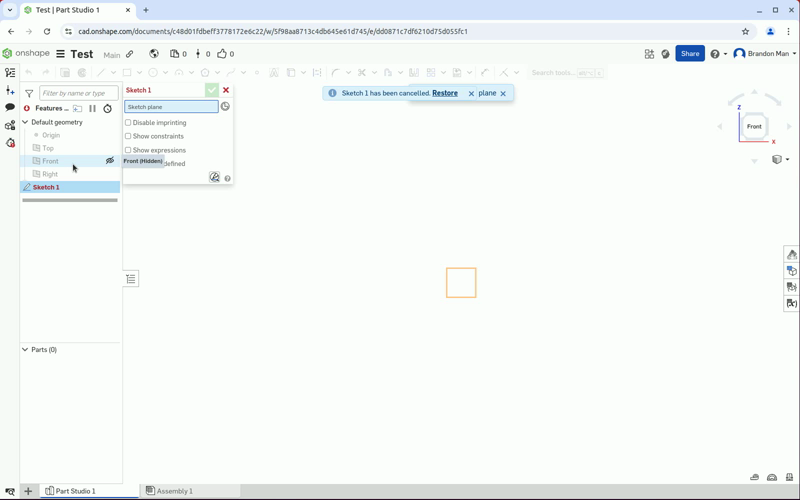
click(73, 163)
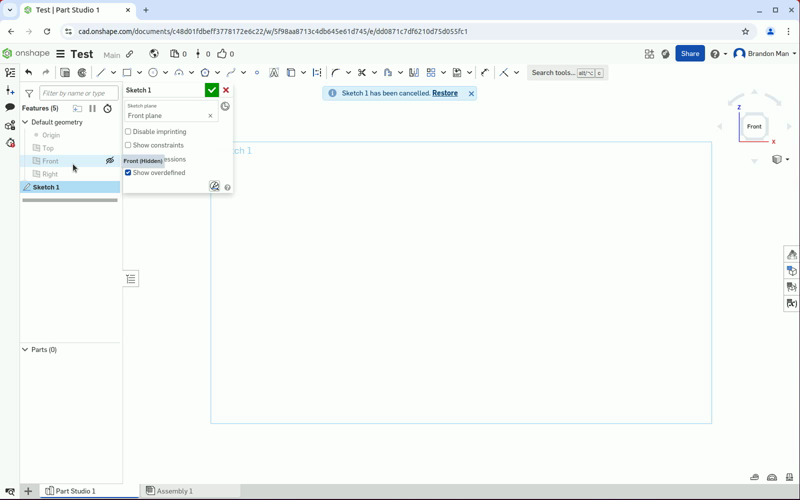
mouse_move(73, 352)
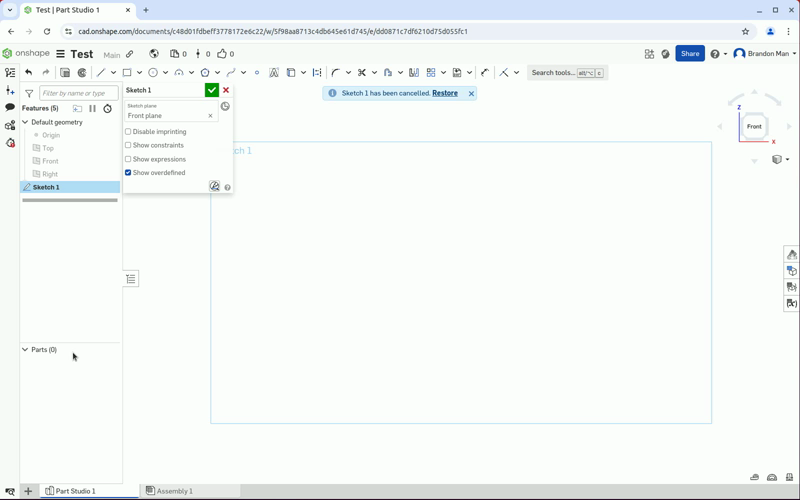
key(y)
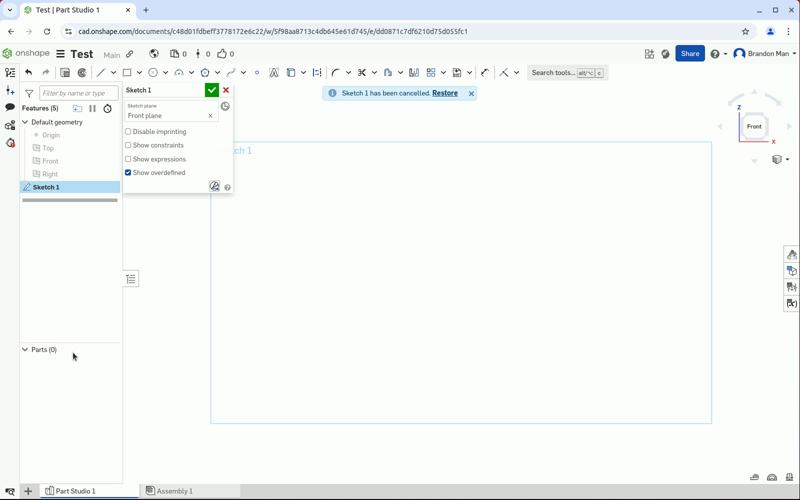
key(l)
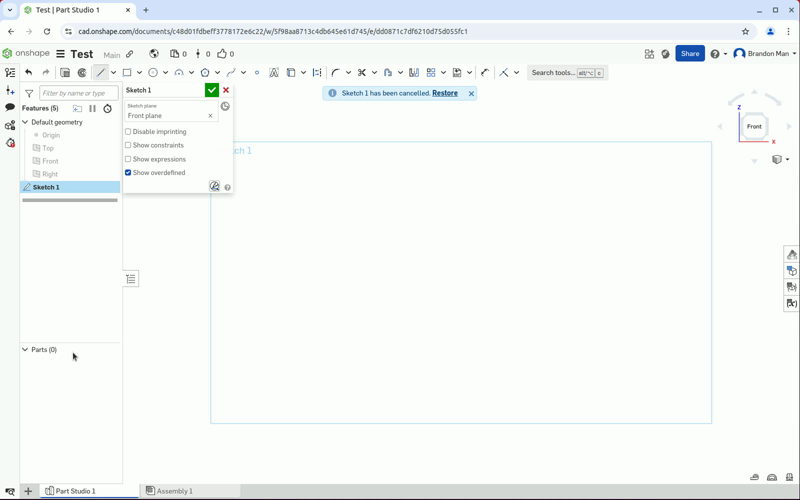
key_down(shift)
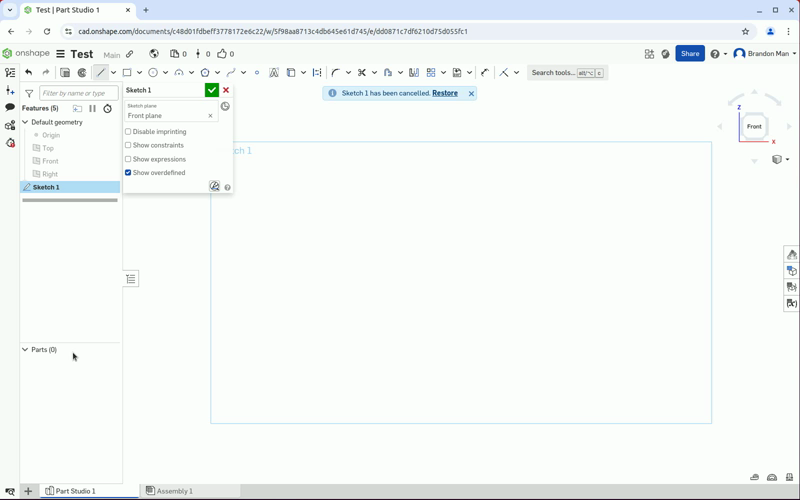
mouse_move(460, 315)
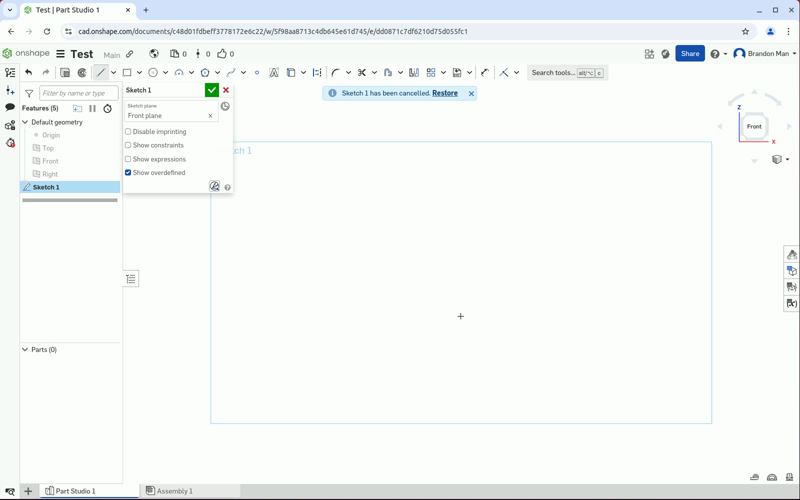
click(460, 315)
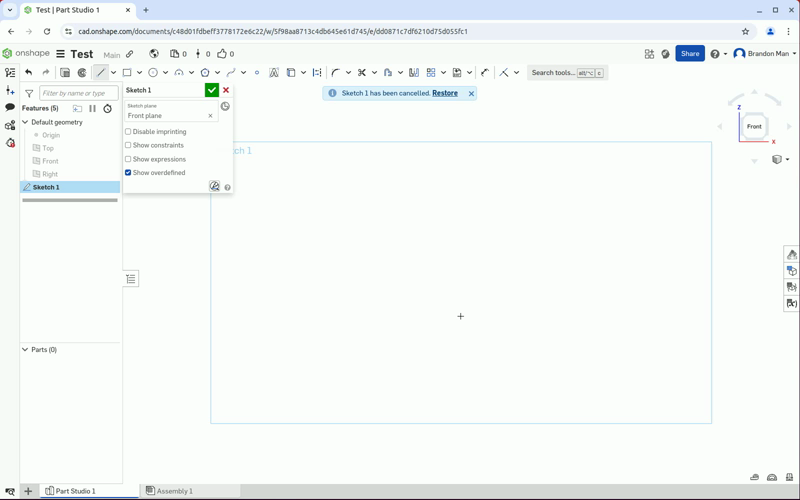
key_up(shift)
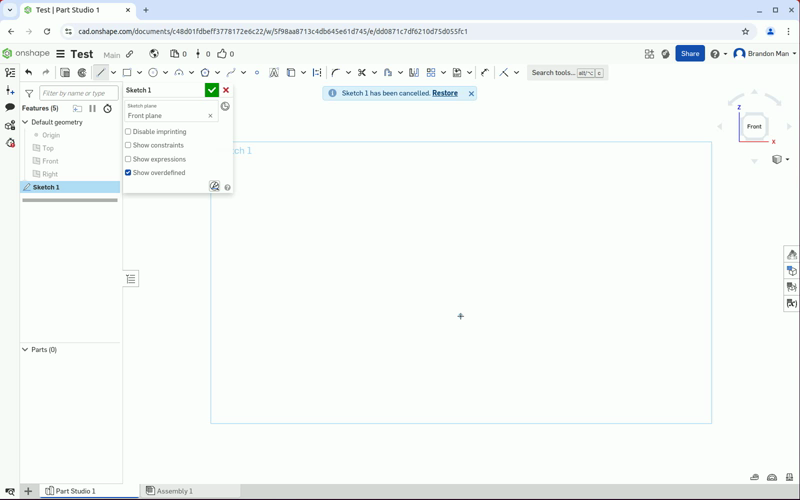
key_down(shift)
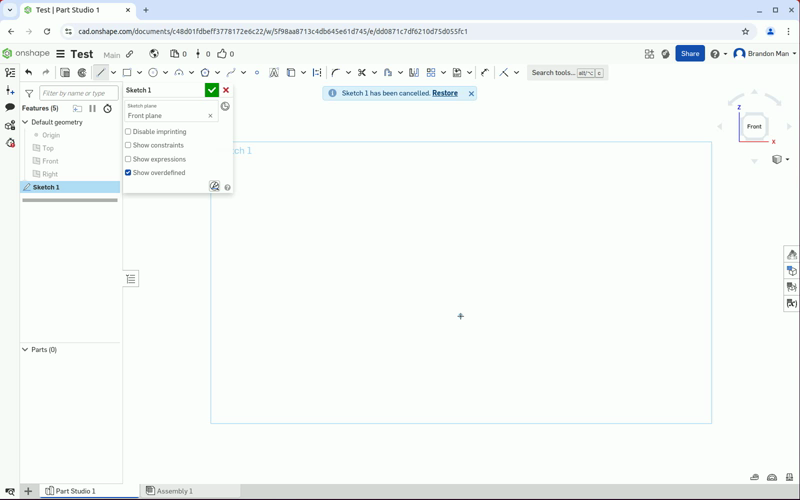
mouse_move(490, 315)
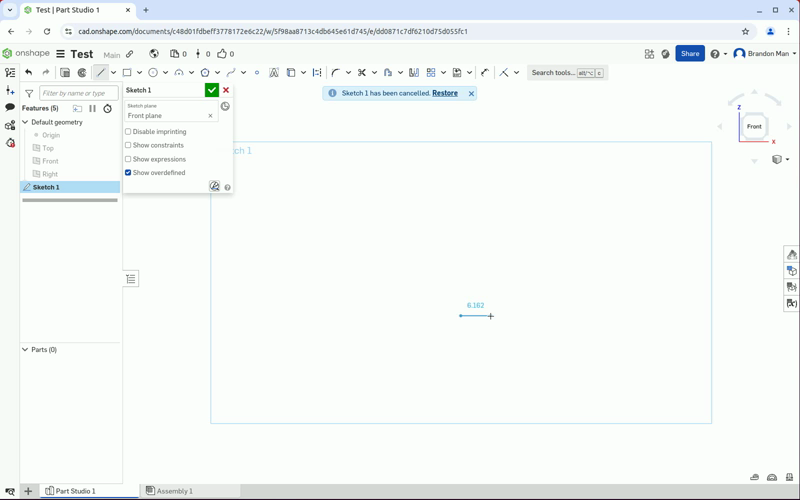
mouse_move(477, 315)
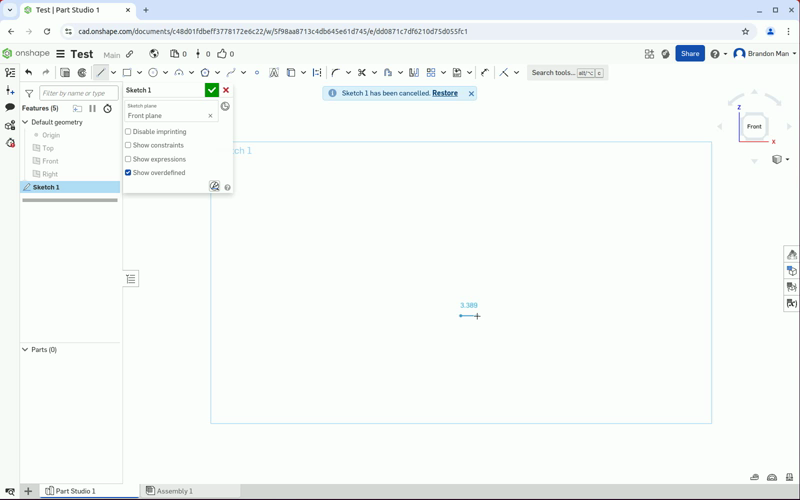
click(477, 315)
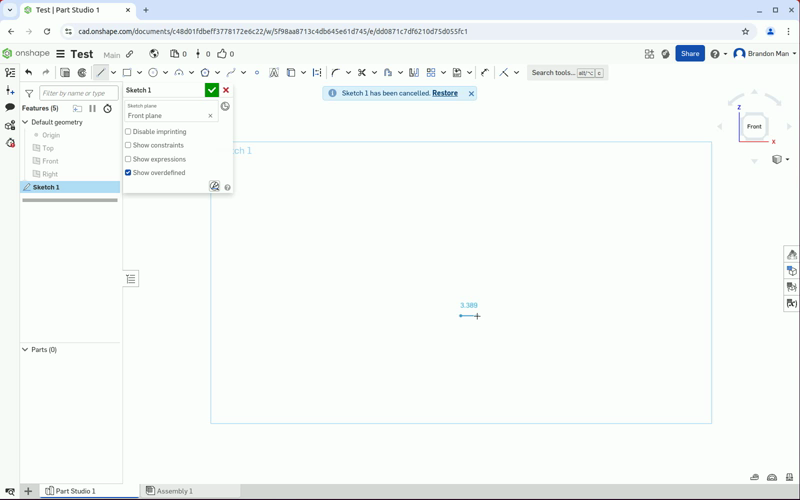
key_up(shift)
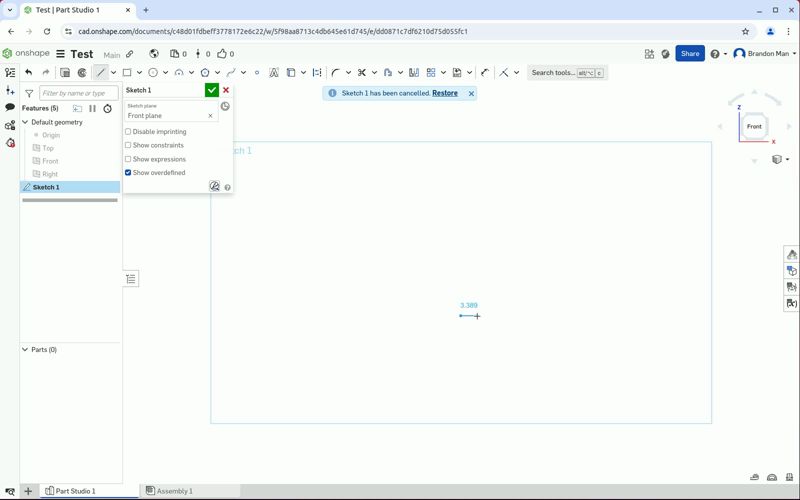
key_down(shift)
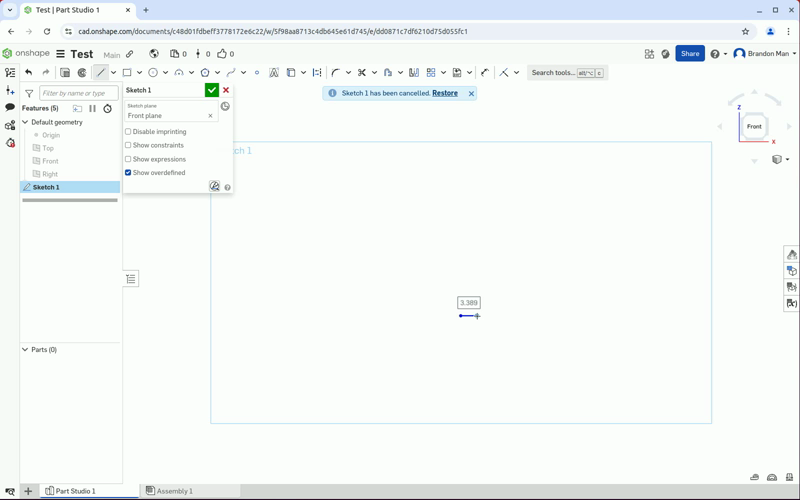
mouse_move(507, 315)
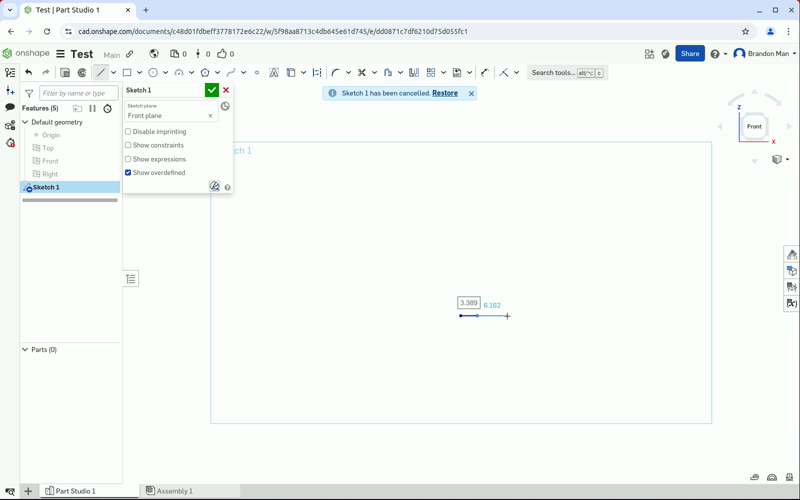
mouse_move(477, 283)
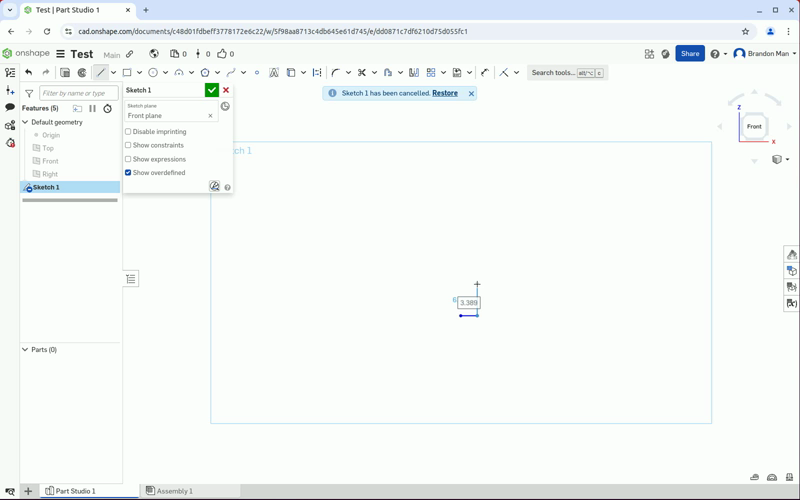
click(477, 283)
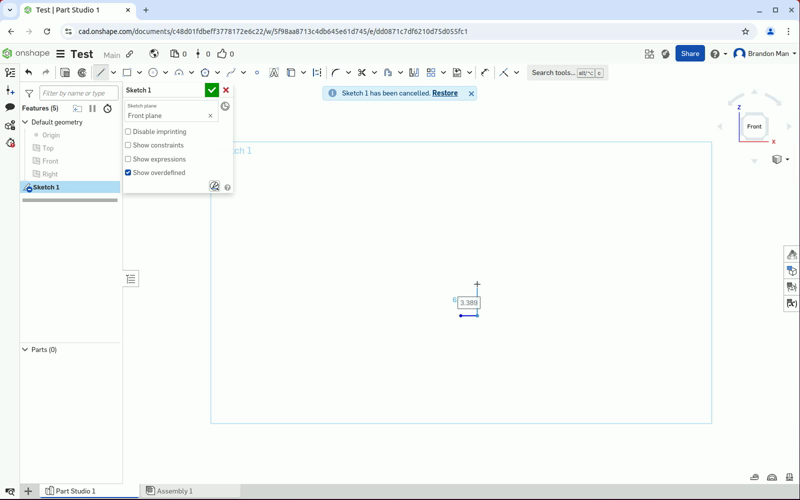
key_up(shift)
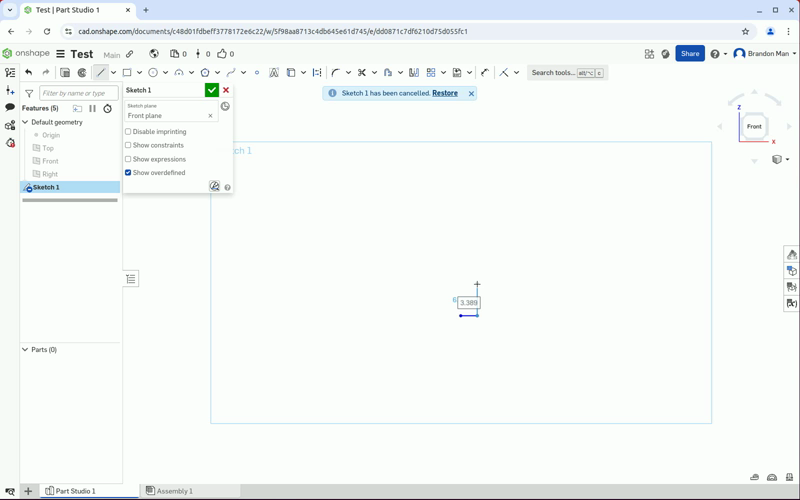
key_down(shift)
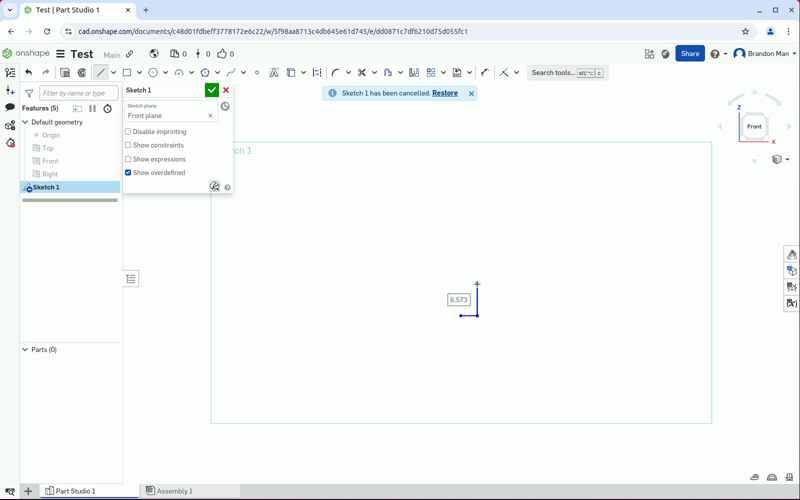
mouse_move(507, 283)
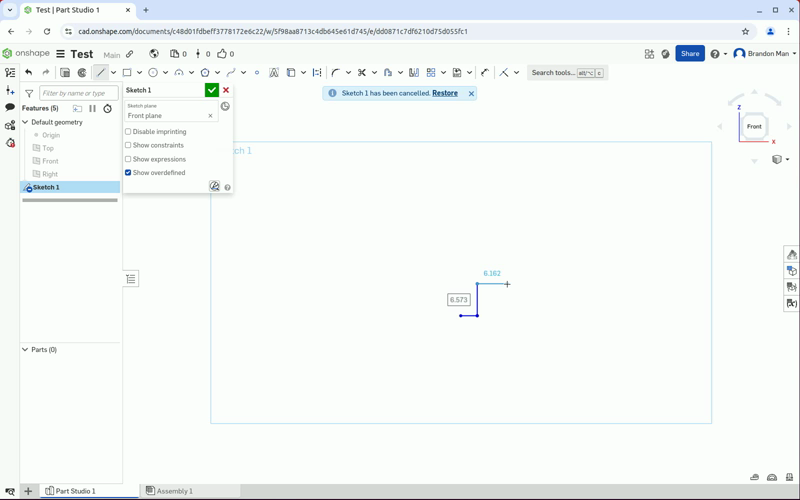
mouse_move(501, 283)
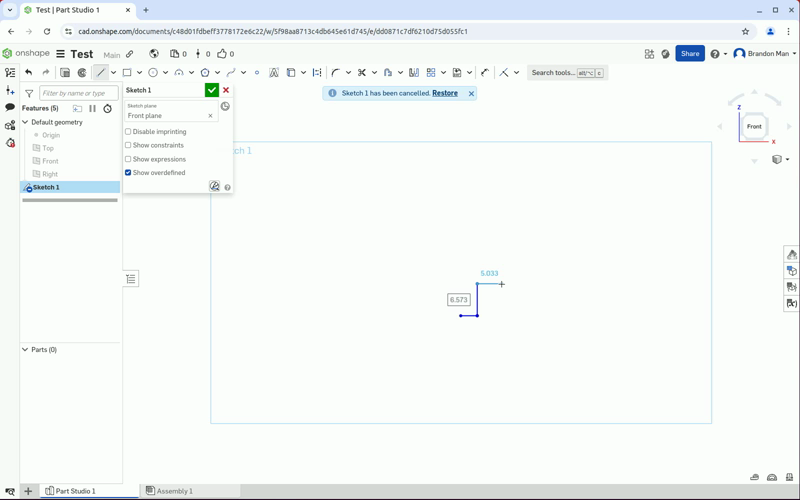
click(501, 283)
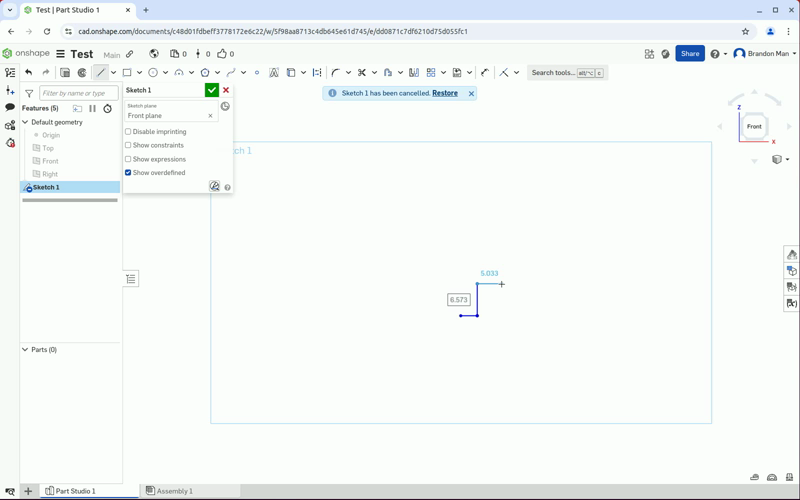
key_up(shift)
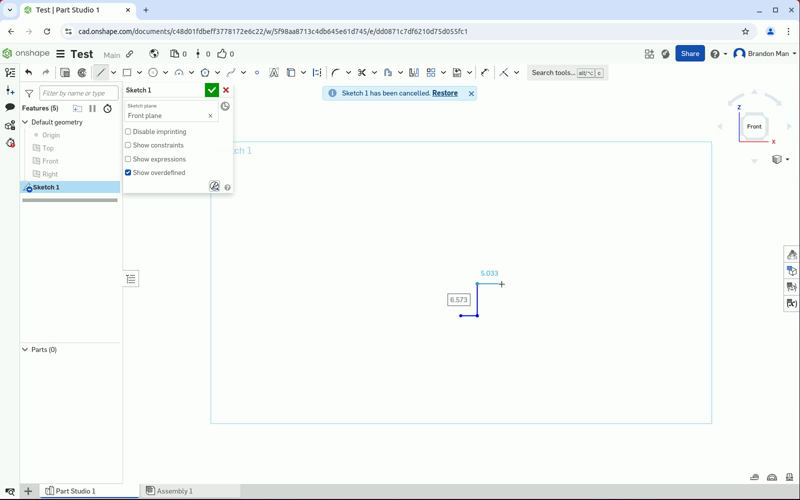
key_down(shift)
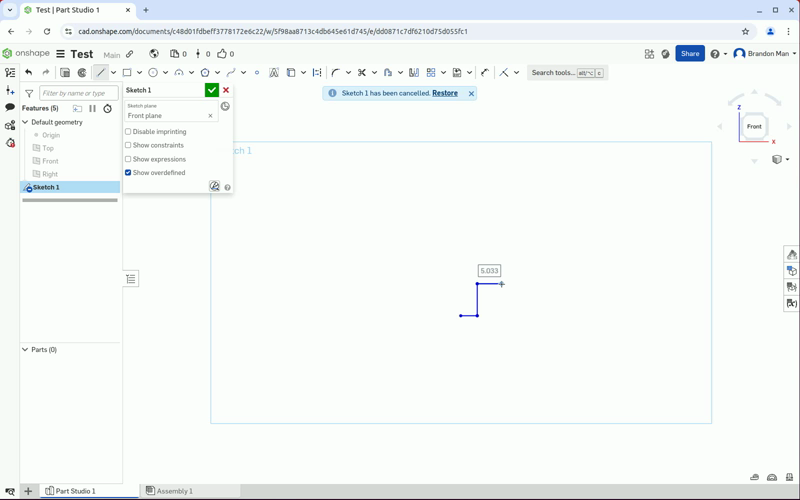
mouse_move(501, 356)
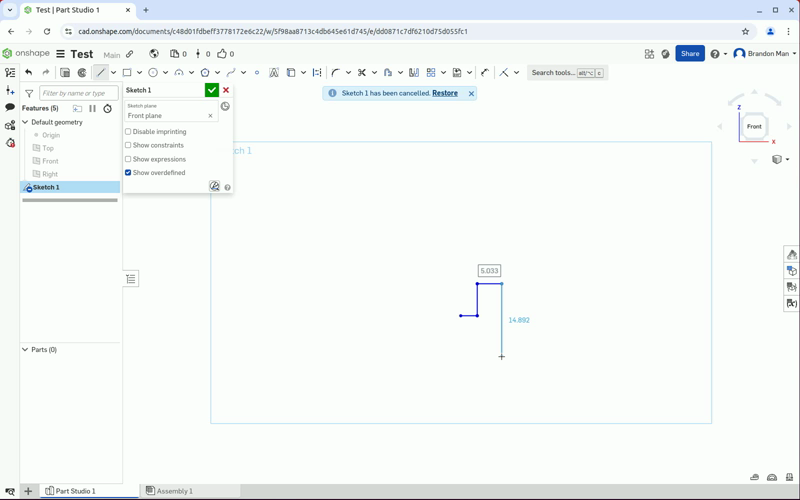
click(501, 356)
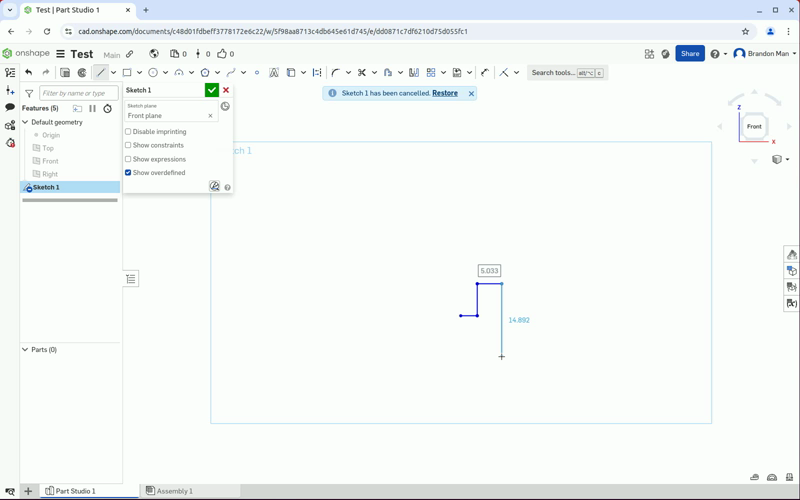
key_up(shift)
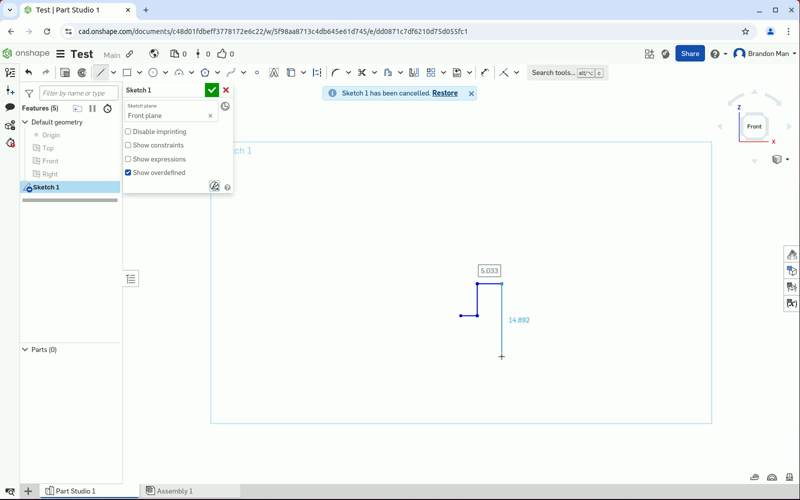
key_down(shift)
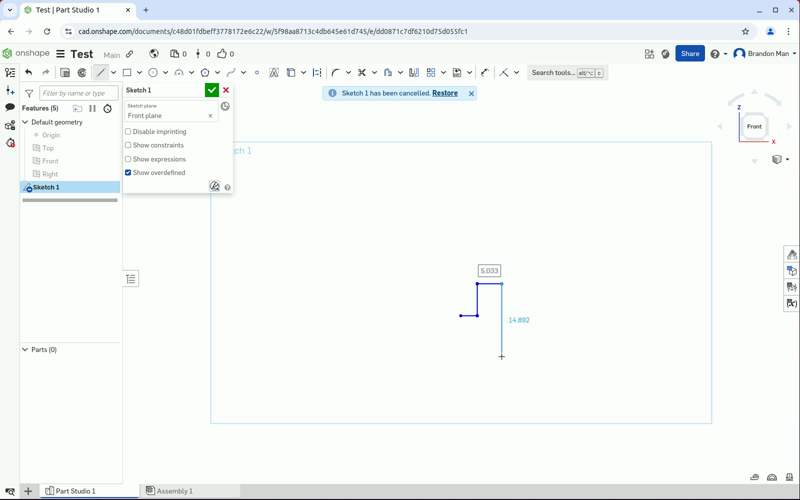
mouse_move(531, 356)
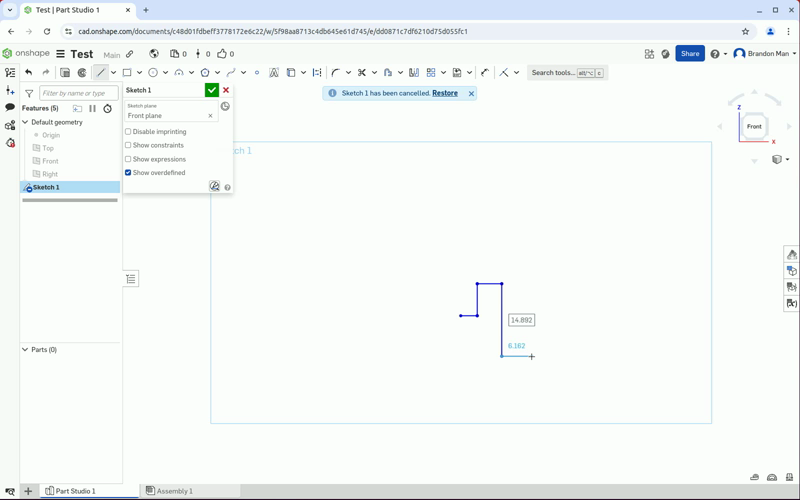
mouse_move(525, 356)
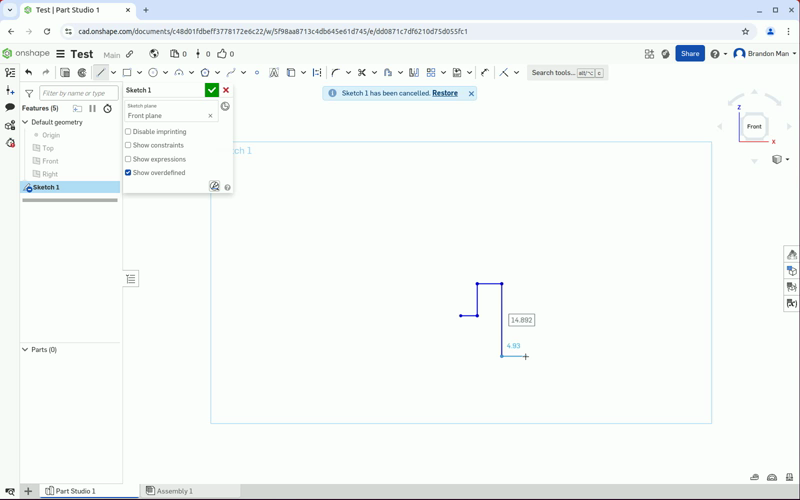
click(525, 356)
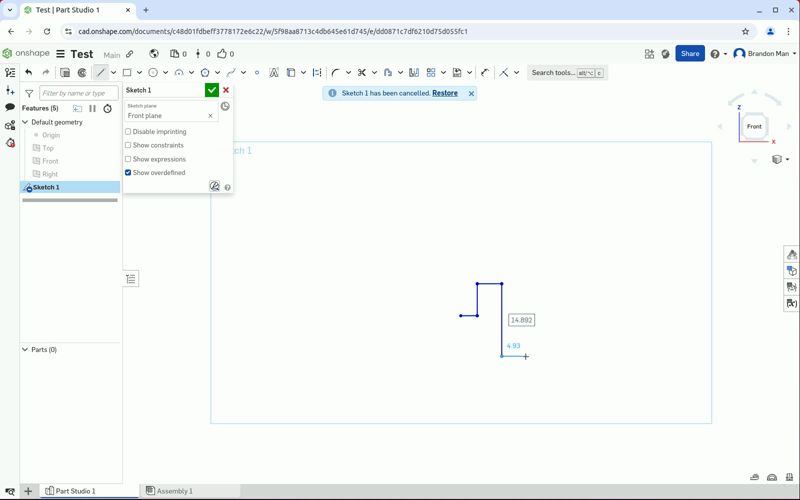
key_up(shift)
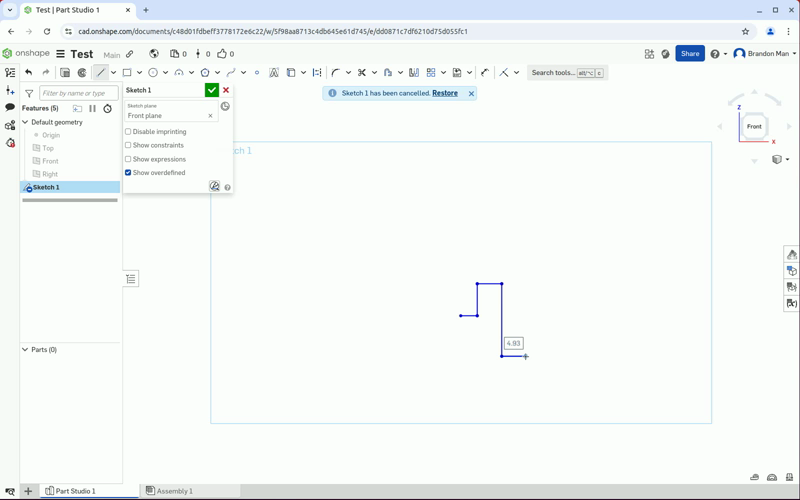
key_down(shift)
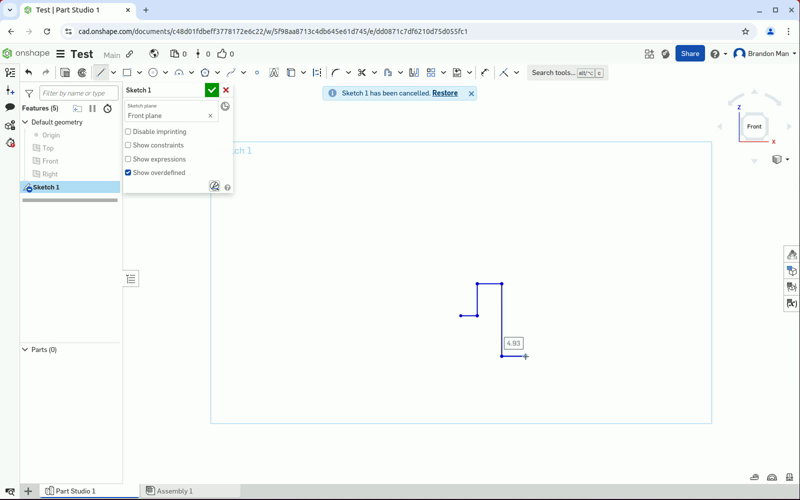
mouse_move(525, 258)
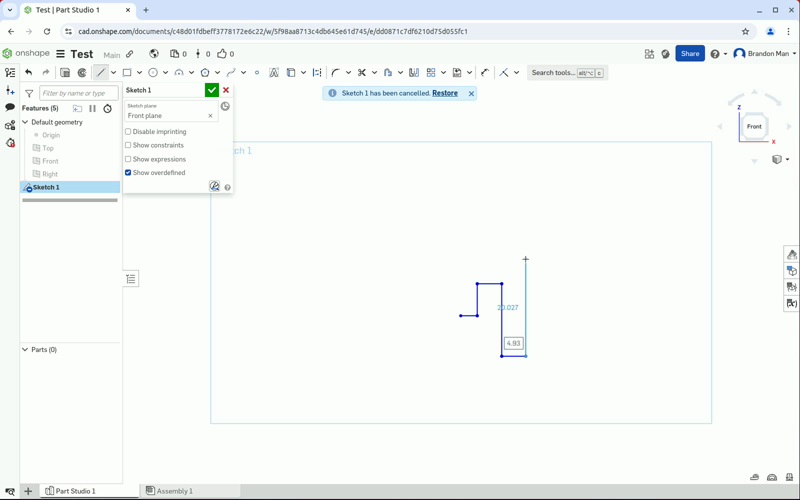
click(525, 258)
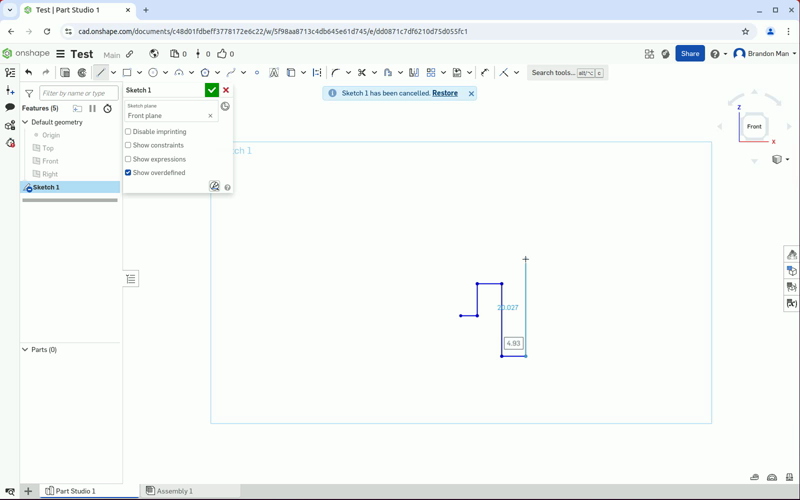
key_up(shift)
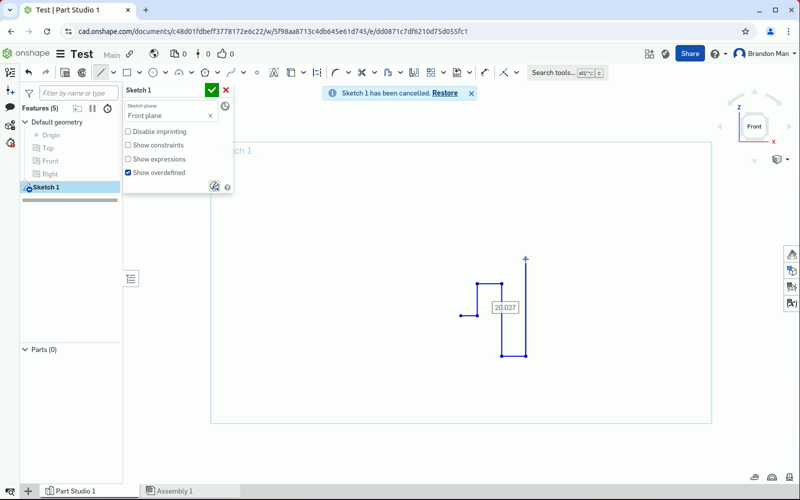
key_down(shift)
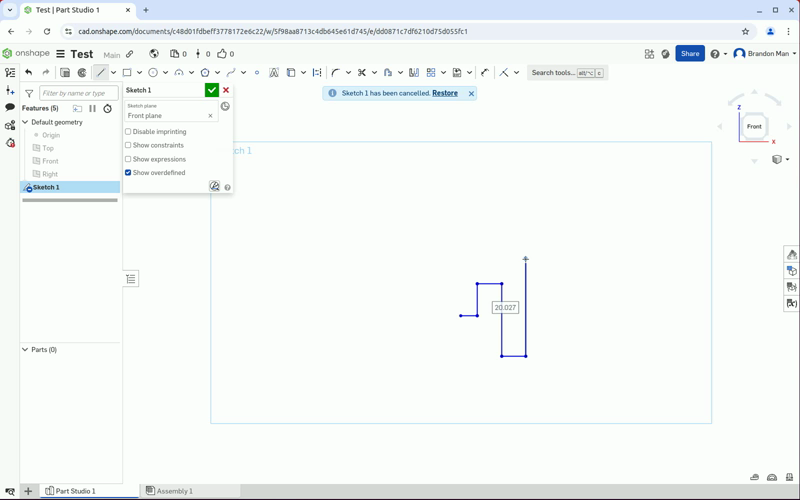
mouse_move(460, 258)
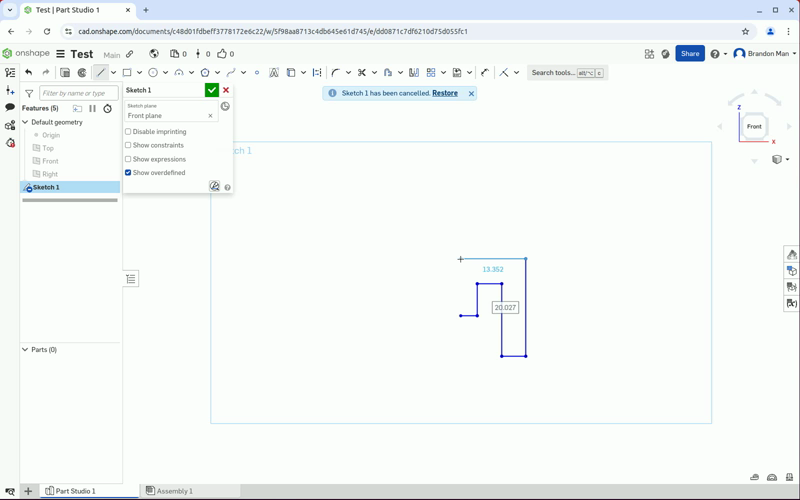
click(460, 258)
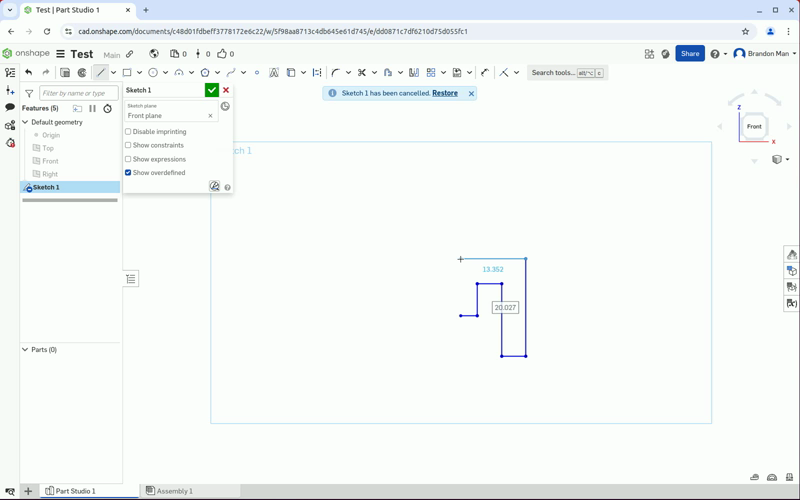
key_up(shift)
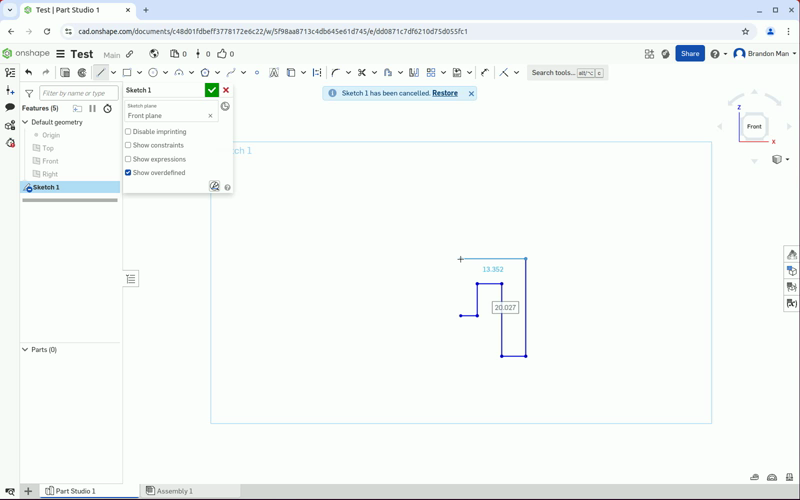
key_down(shift)
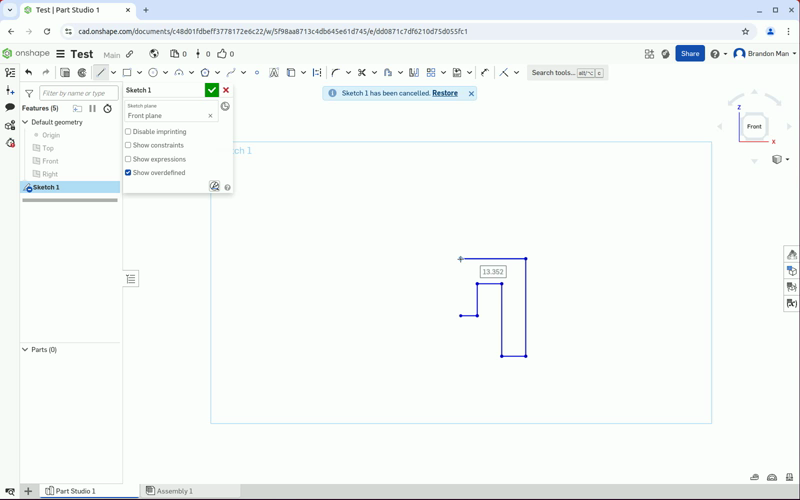
mouse_move(490, 258)
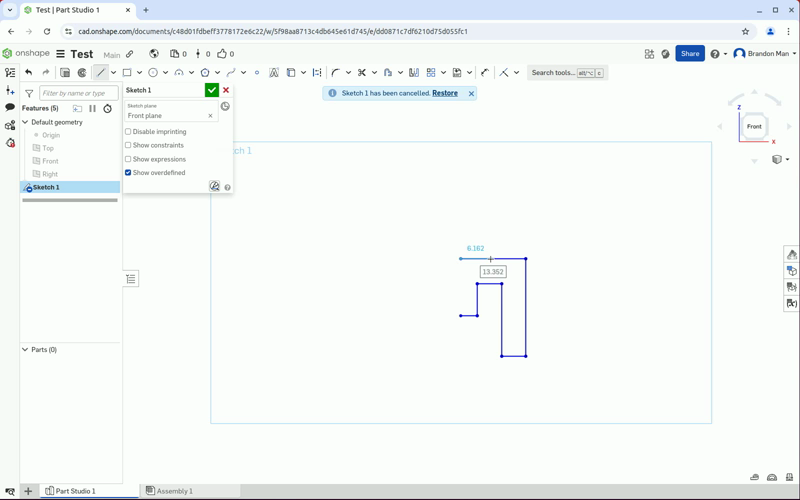
mouse_move(460, 283)
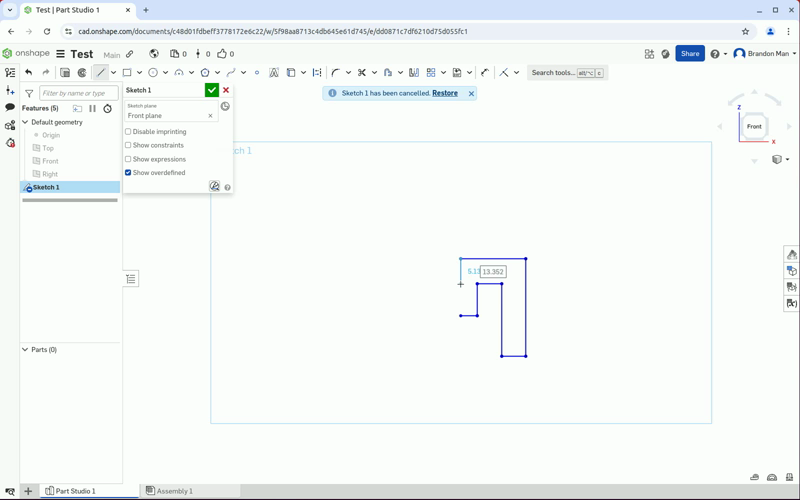
click(460, 283)
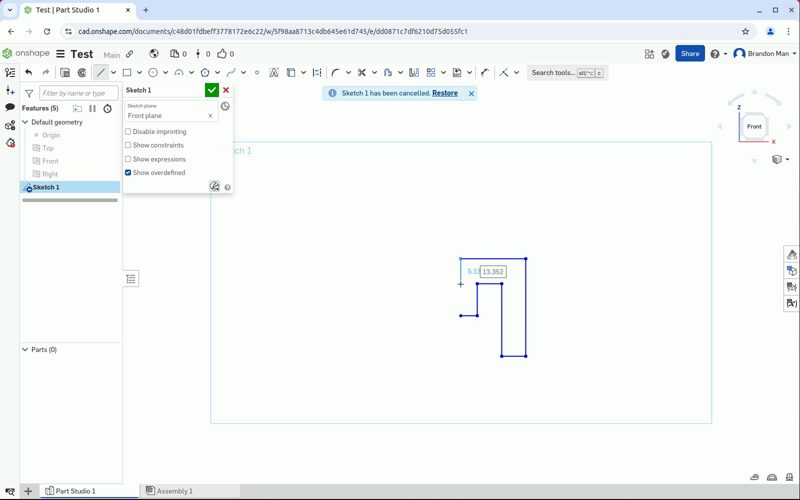
key_up(shift)
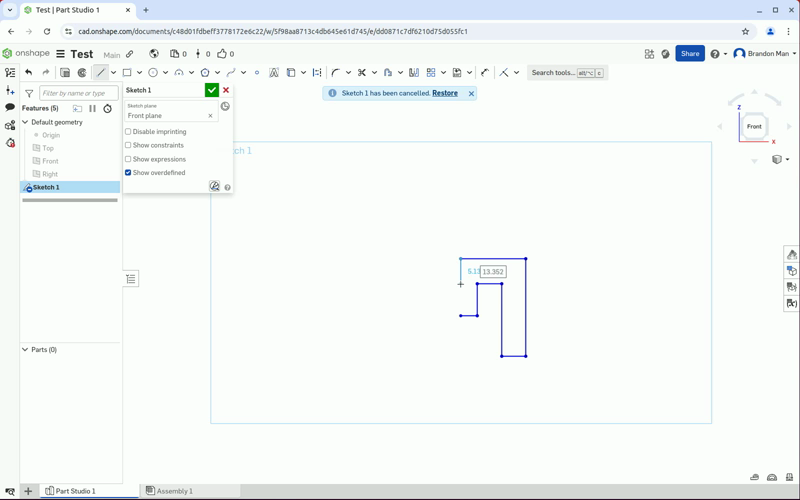
mouse_move(490, 283)
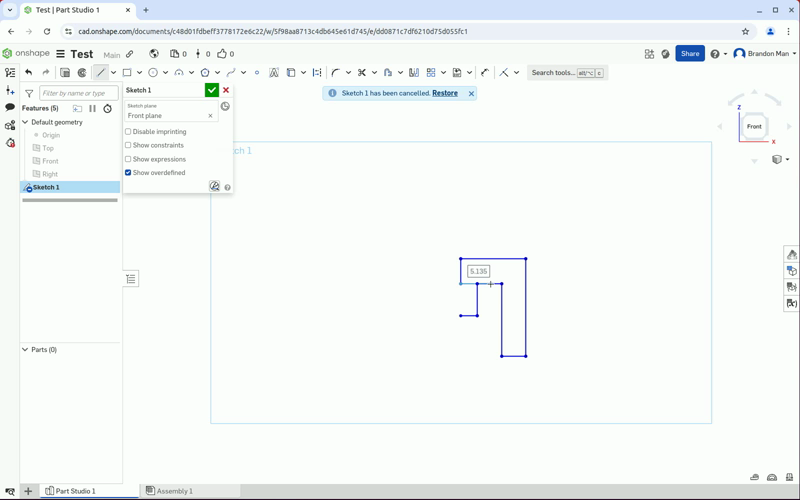
key_down(shift)
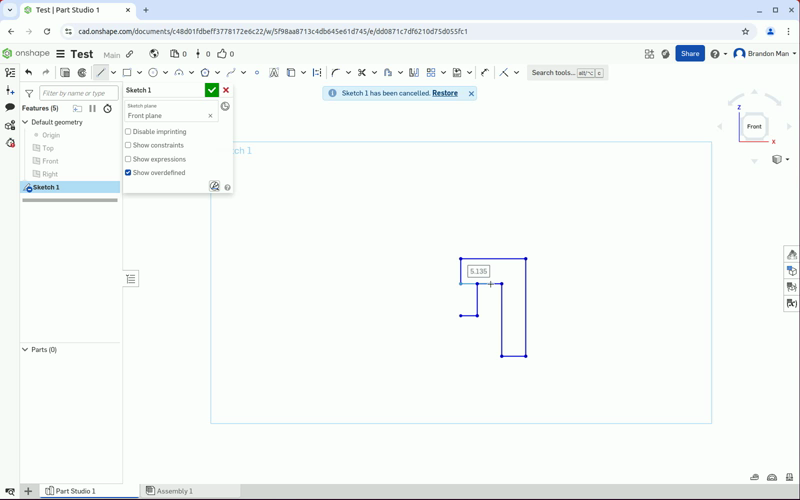
mouse_move(460, 315)
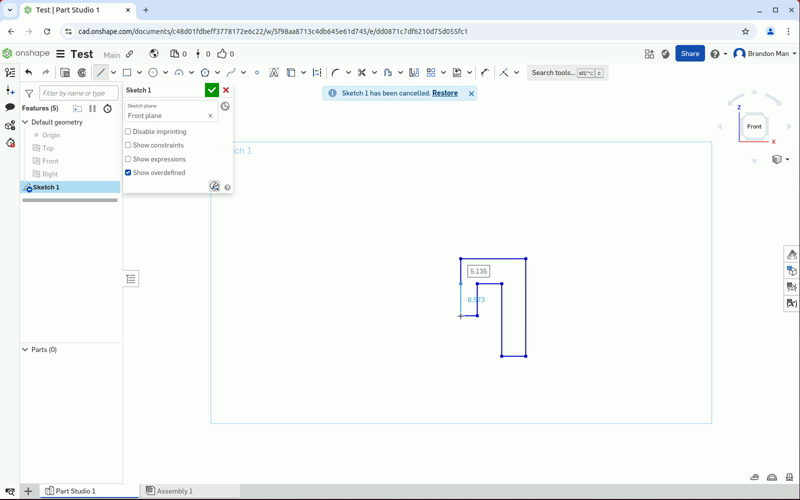
key_up(shift)
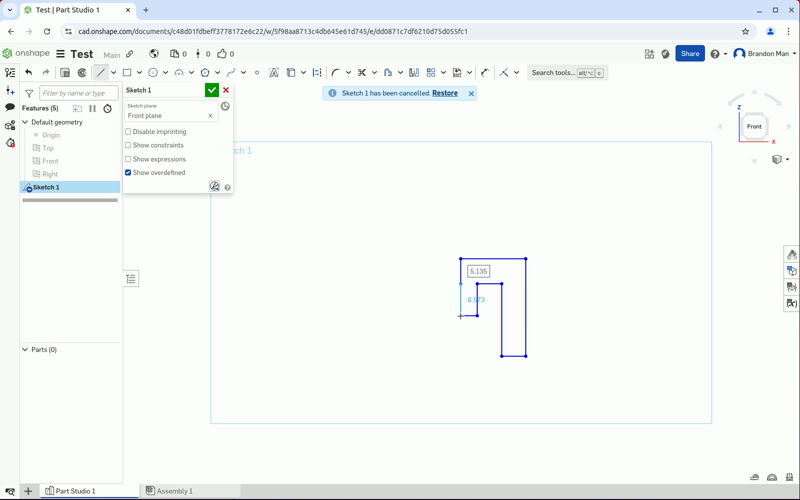
click(460, 315)
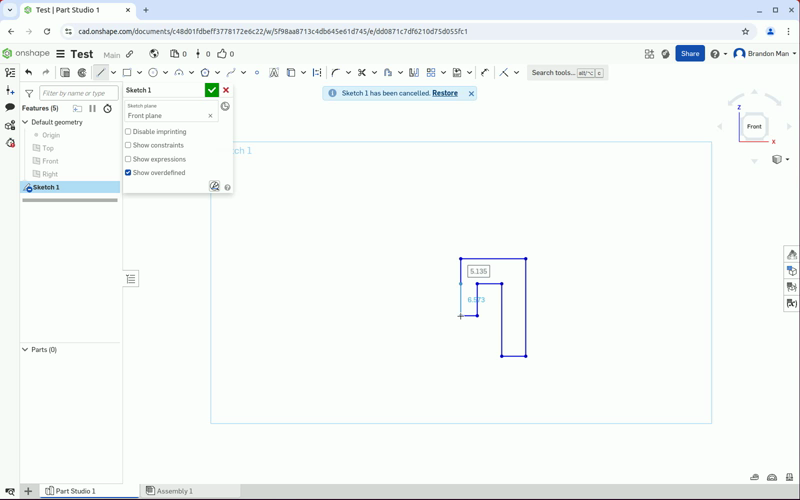
key(esc)
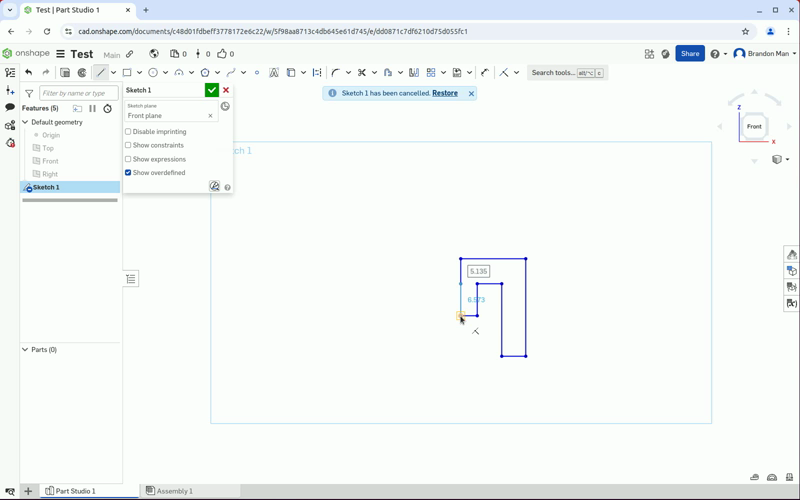
mouse_move(515, 349)
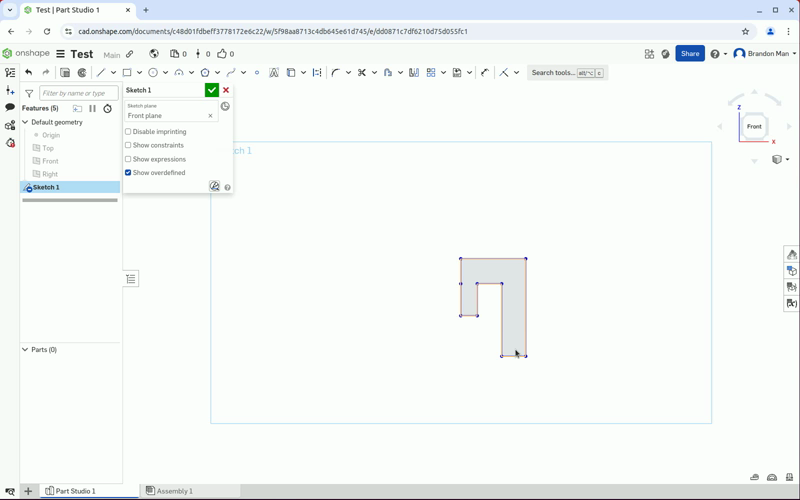
click(515, 349)
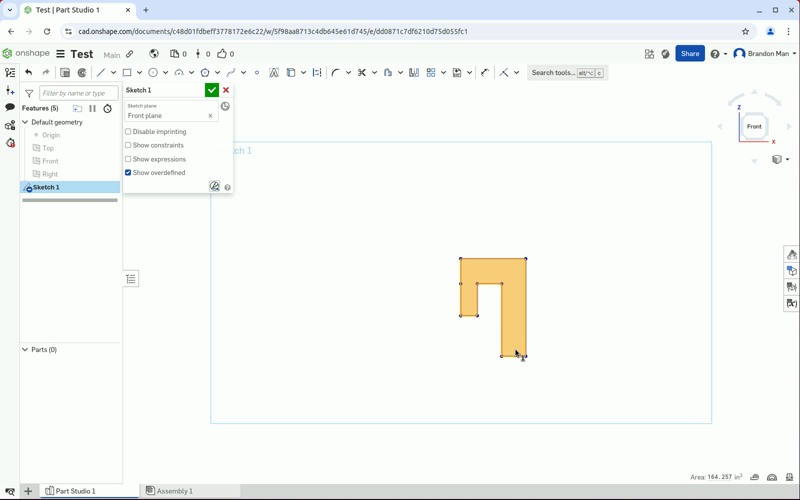
mouse_move(73, 352)
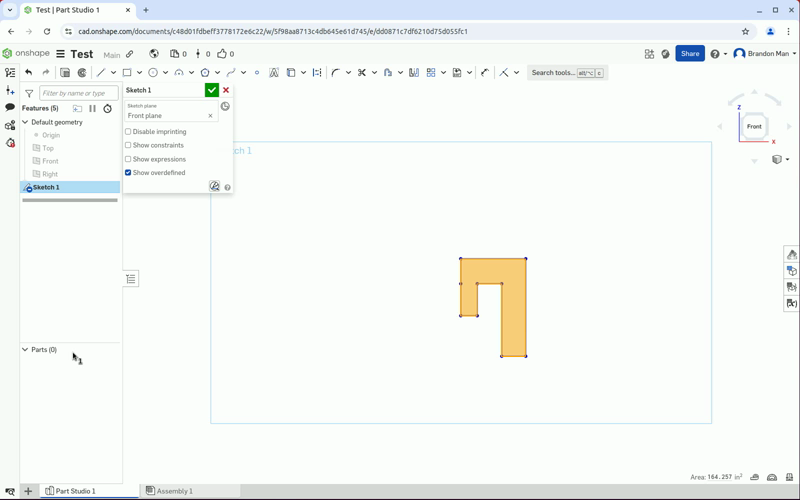
key(shift+y)
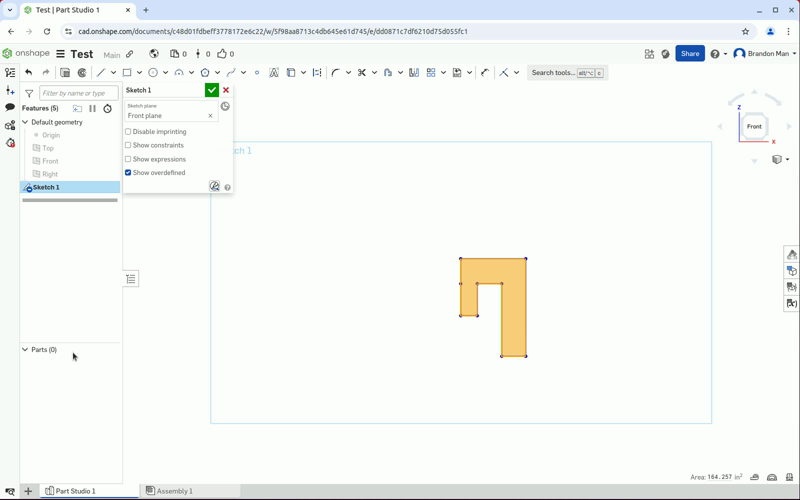
key(shift+e)
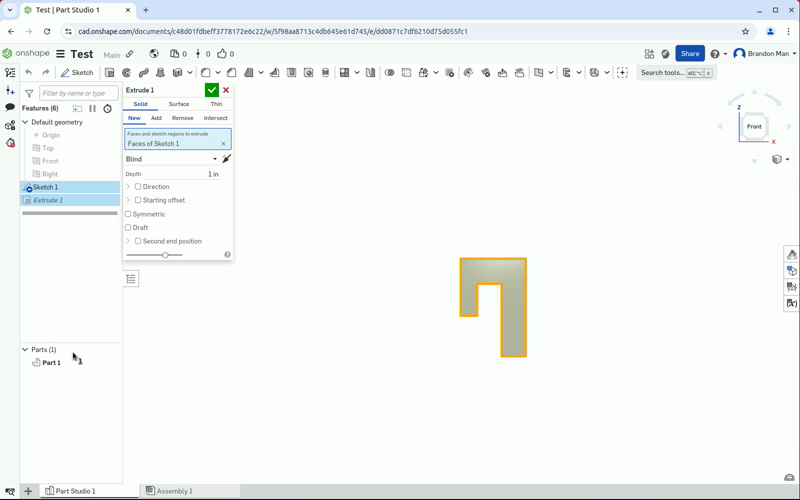
mouse_move(143, 106)
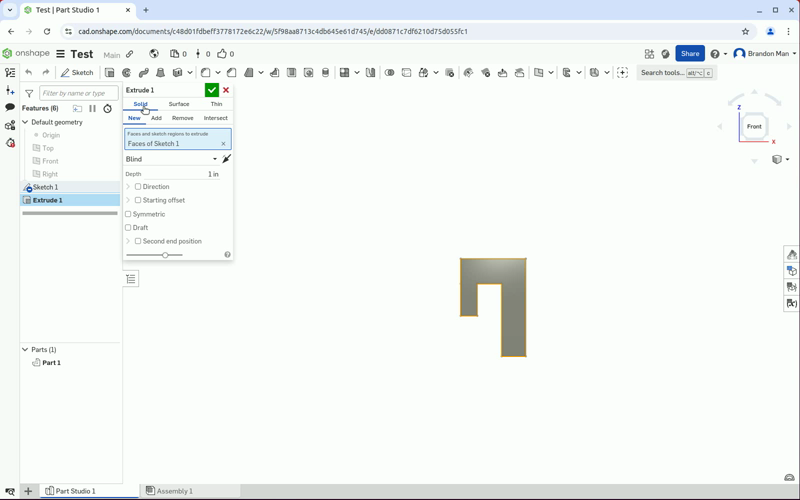
click(143, 106)
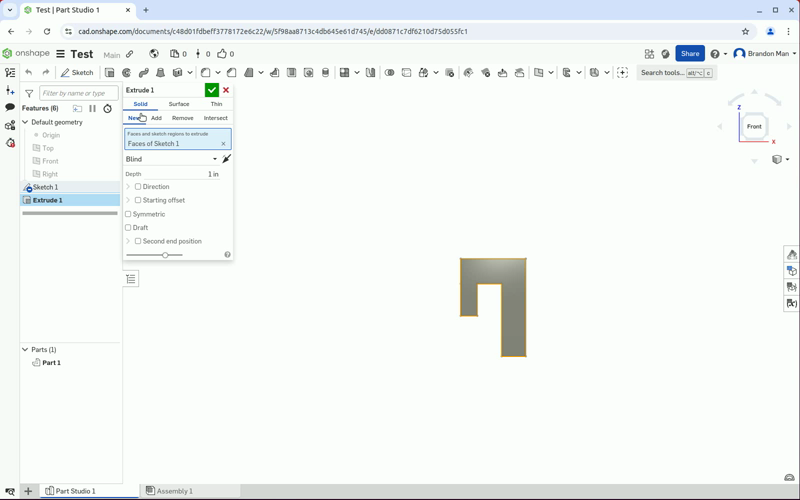
mouse_move(137, 120)
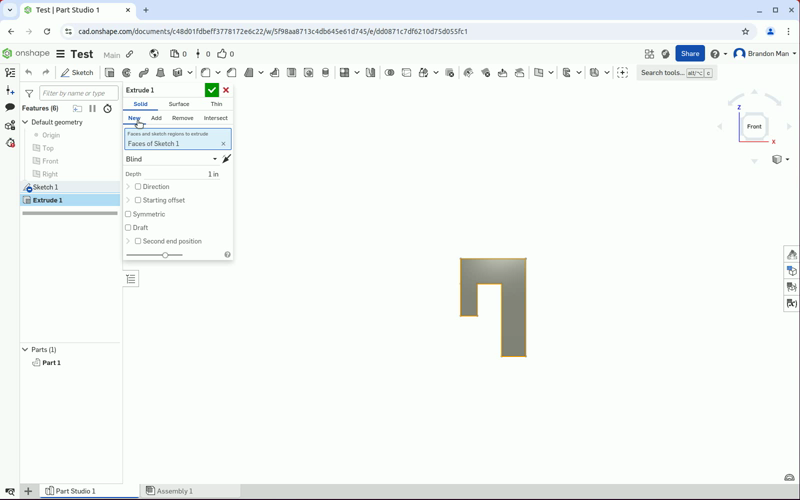
click(137, 120)
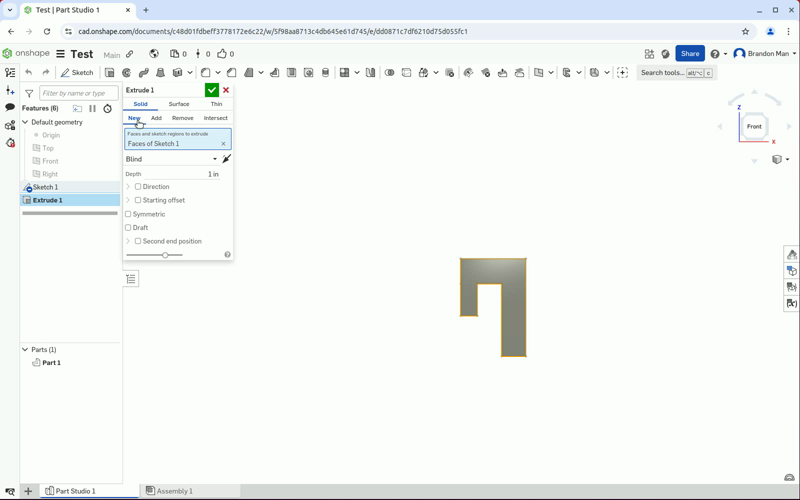
key(tab, 4)
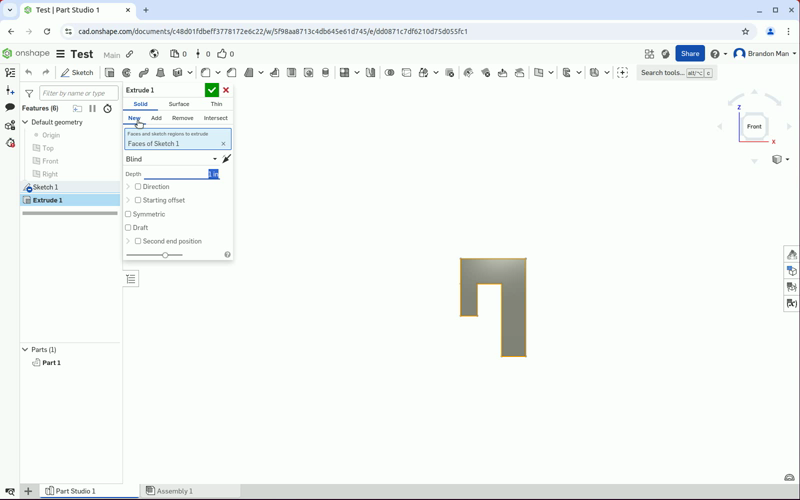
text(13.961)
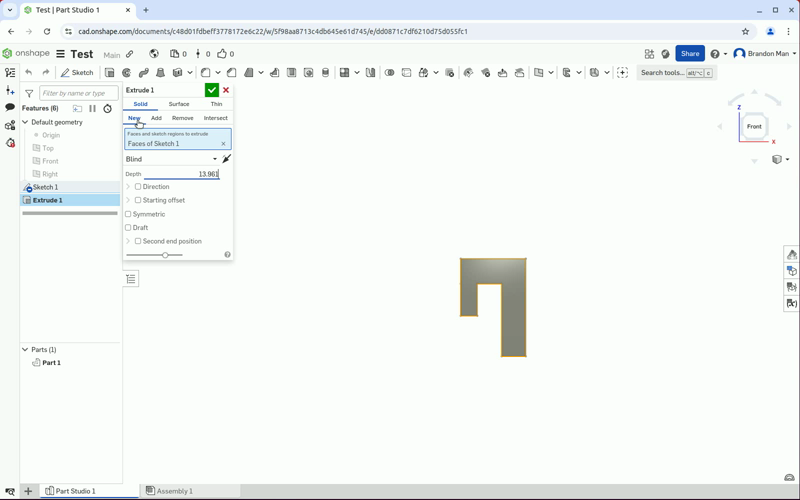
key(enter)
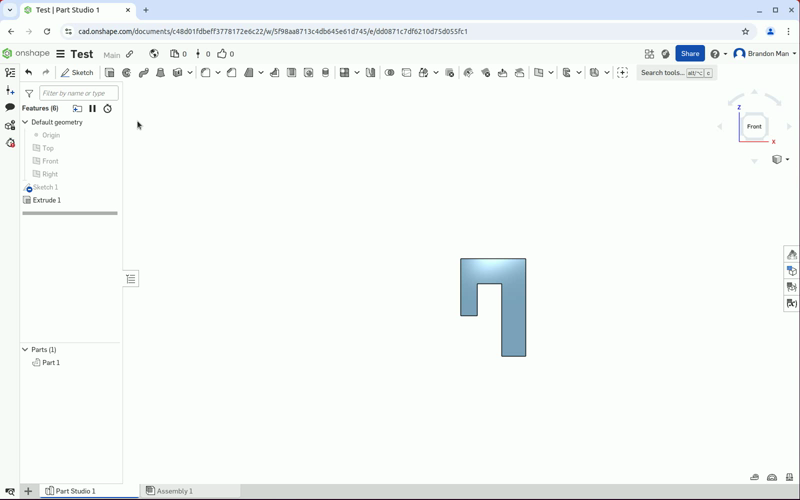
key(shift+h)
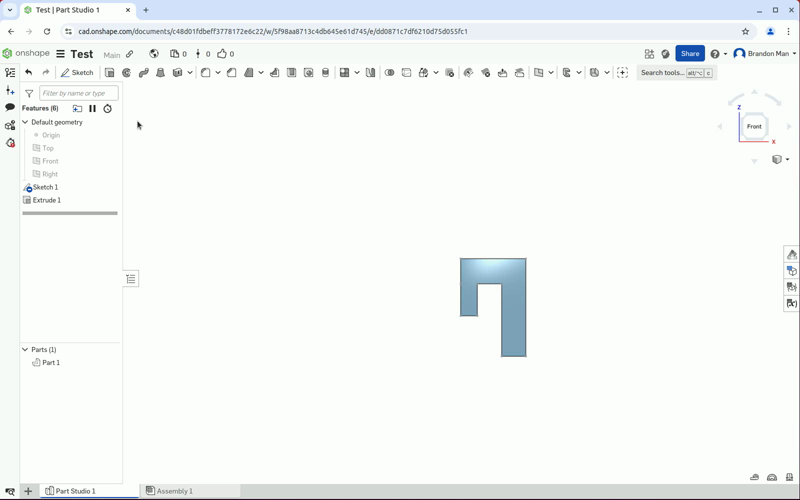
key(shift+h)
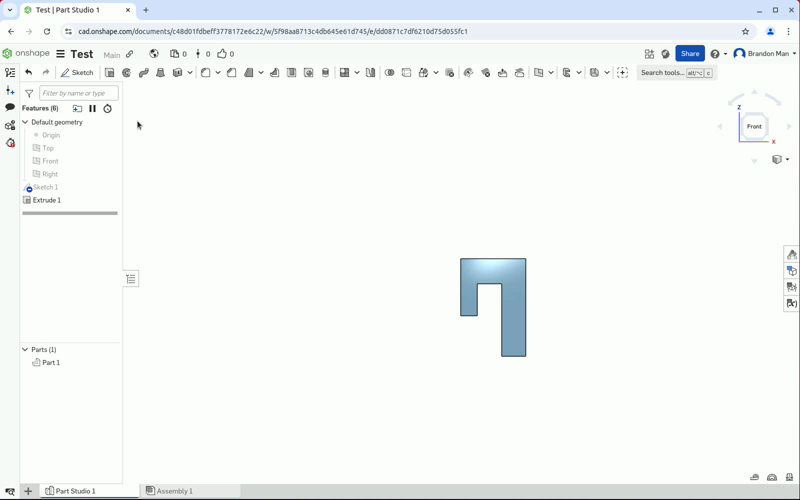
mouse_move(73, 189)
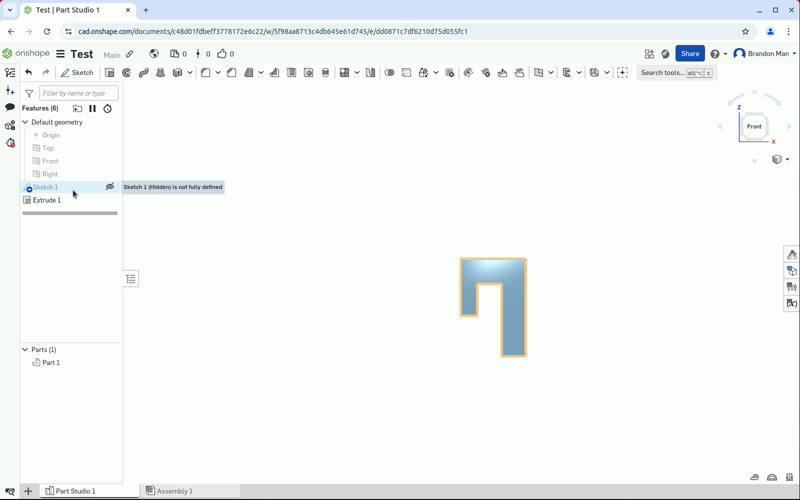
click(73, 189)
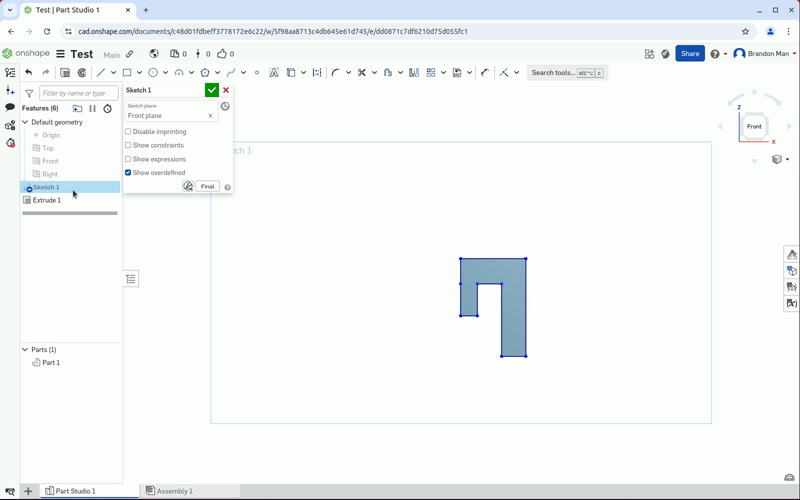
mouse_move(229, 92)
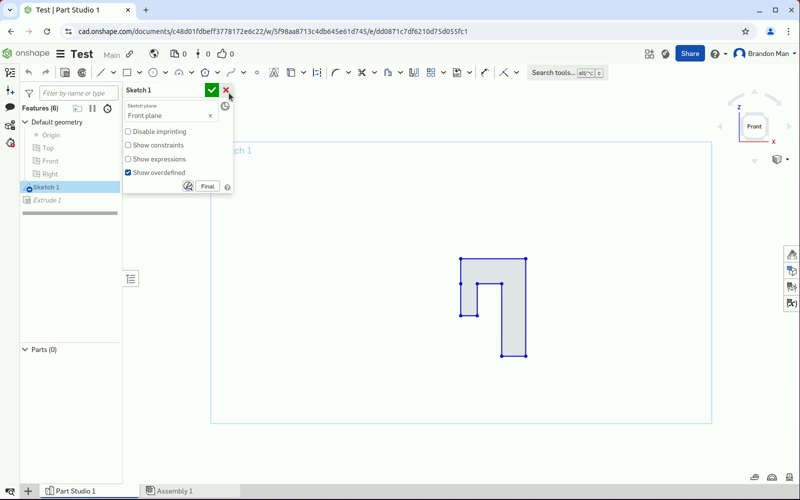
click(229, 92)
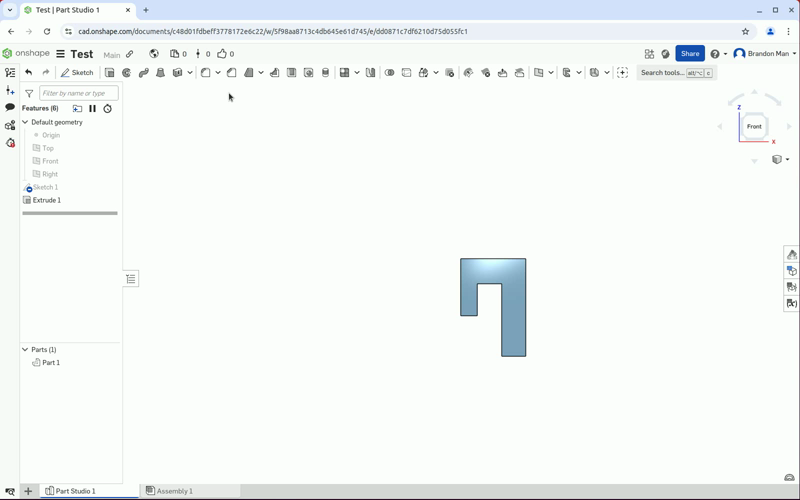
mouse_move(73, 352)
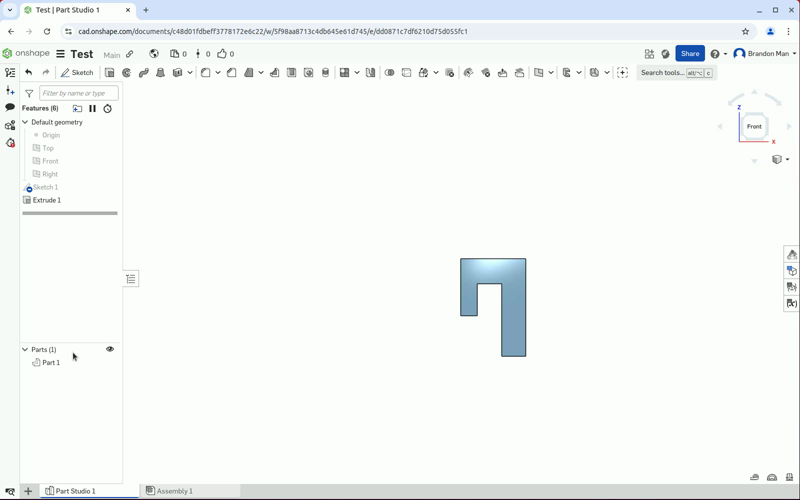
key(y)
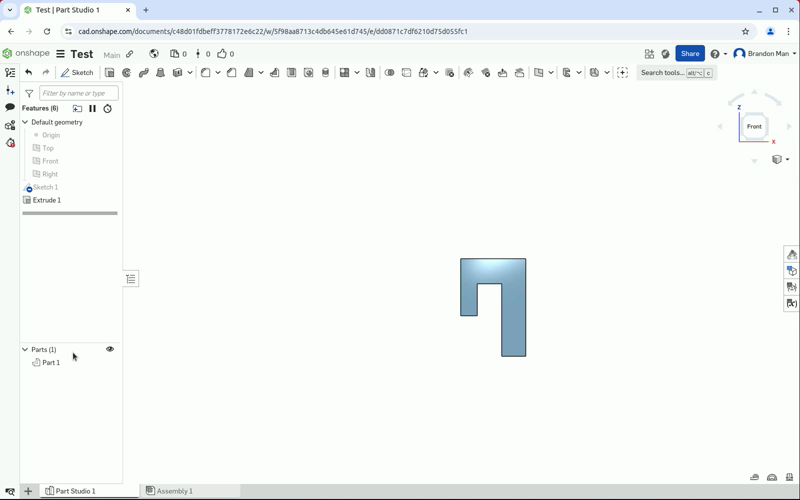
key(shift+p)
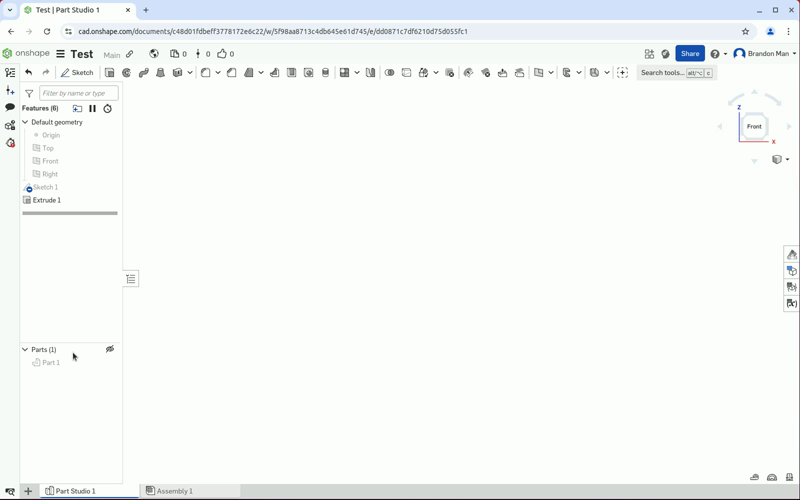
key(space)
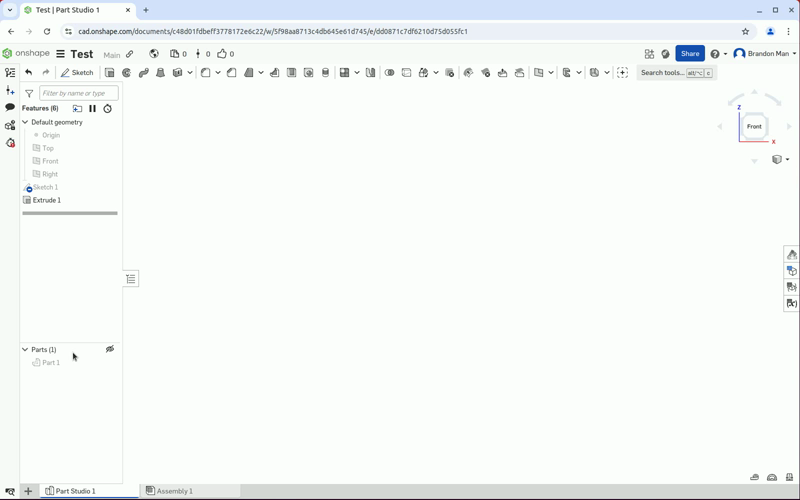
key_down(shift)
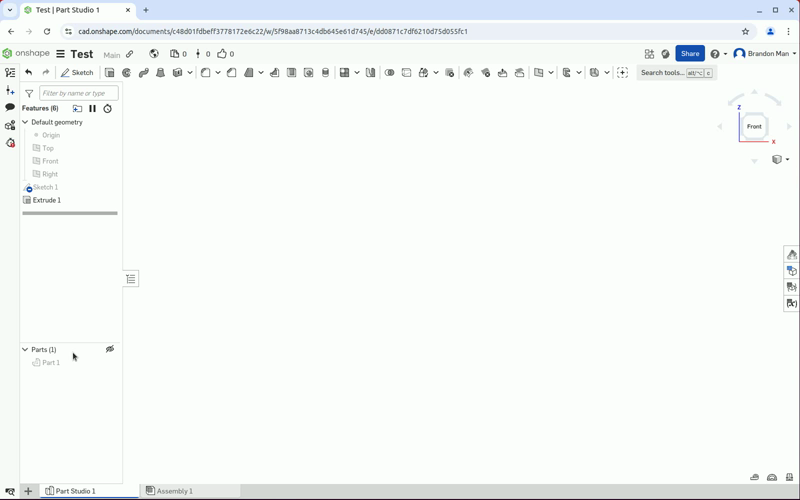
key(left)
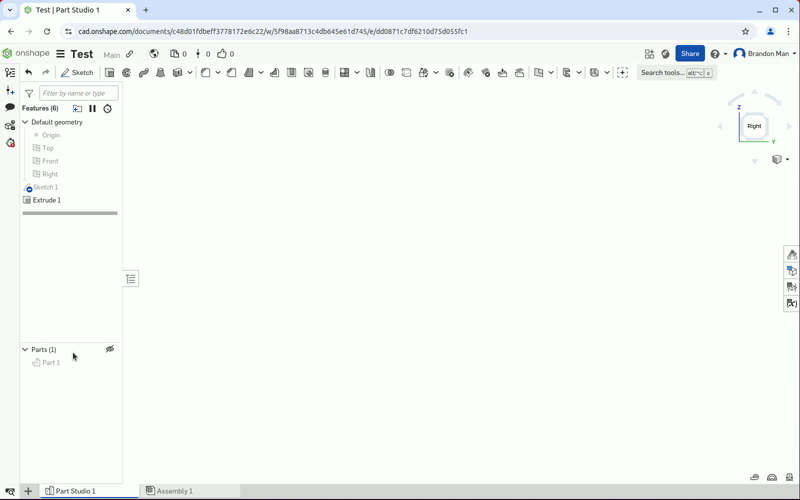
key_up(shift)
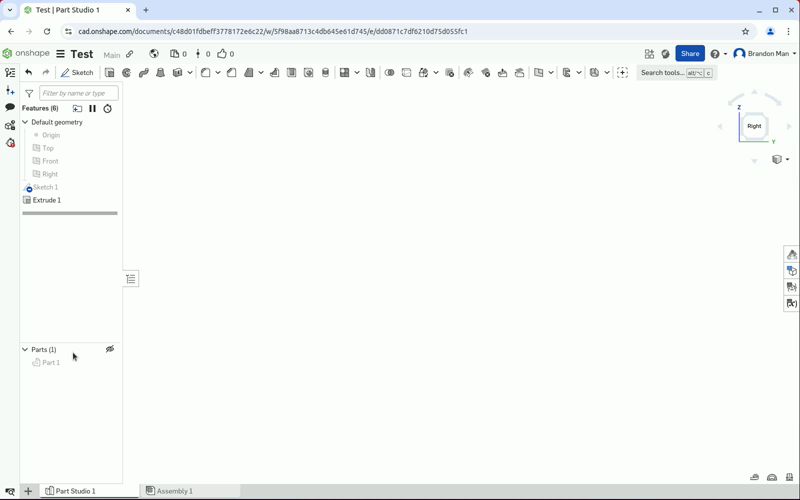
mouse_move(73, 352)
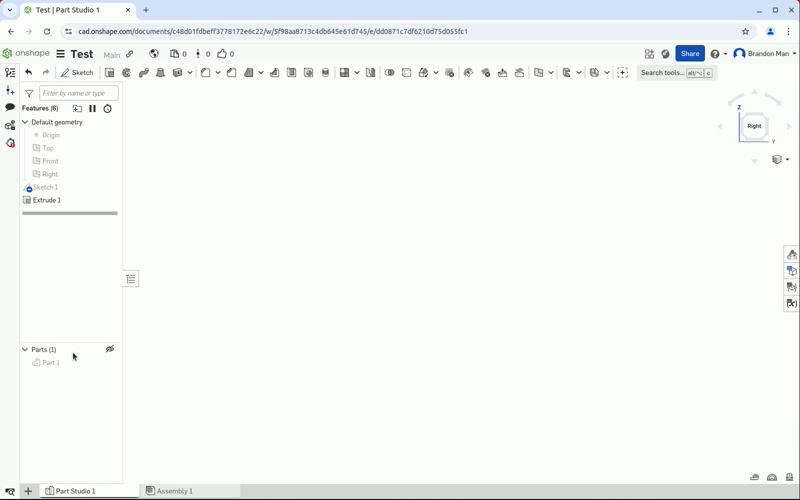
key(shift+y)
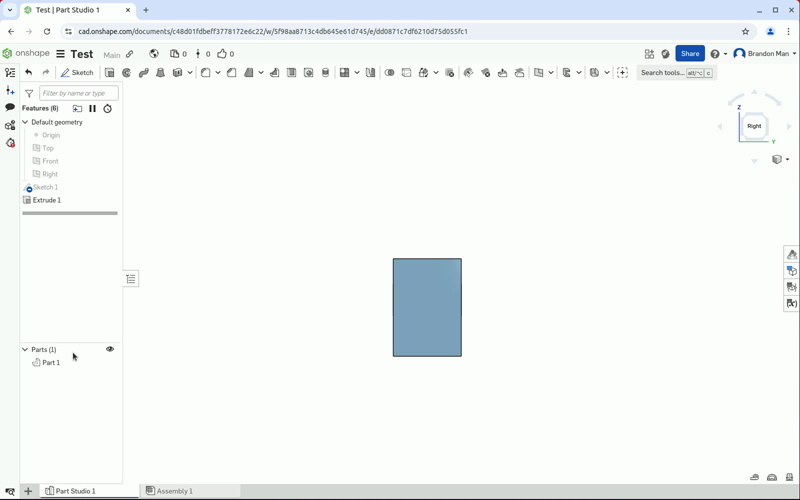
mouse_move(541, 75)
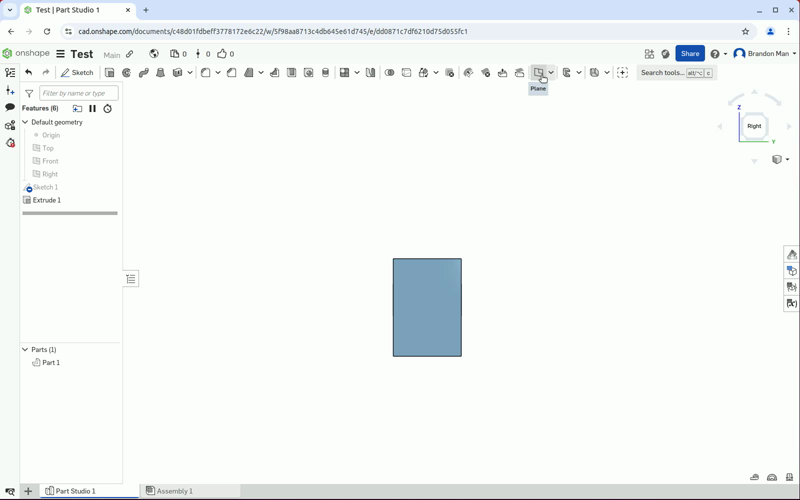
click(541, 75)
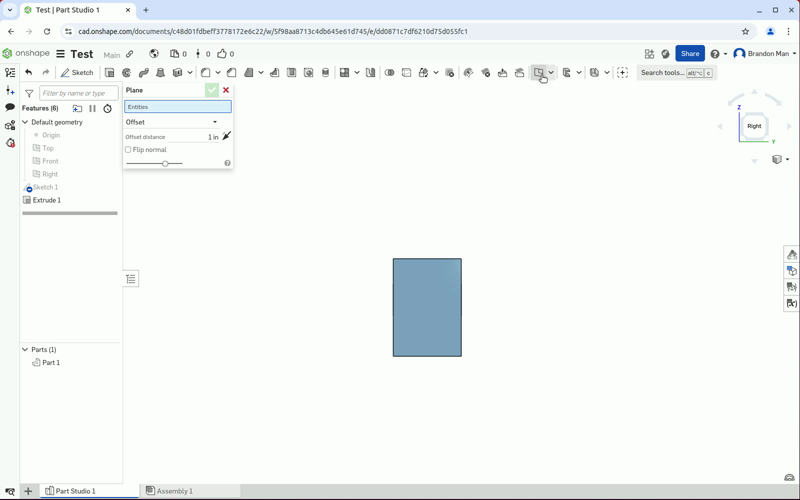
mouse_move(73, 176)
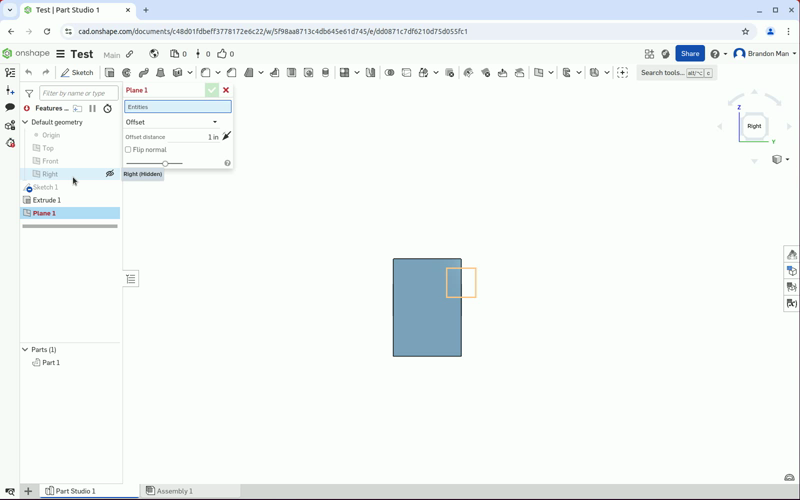
click(73, 176)
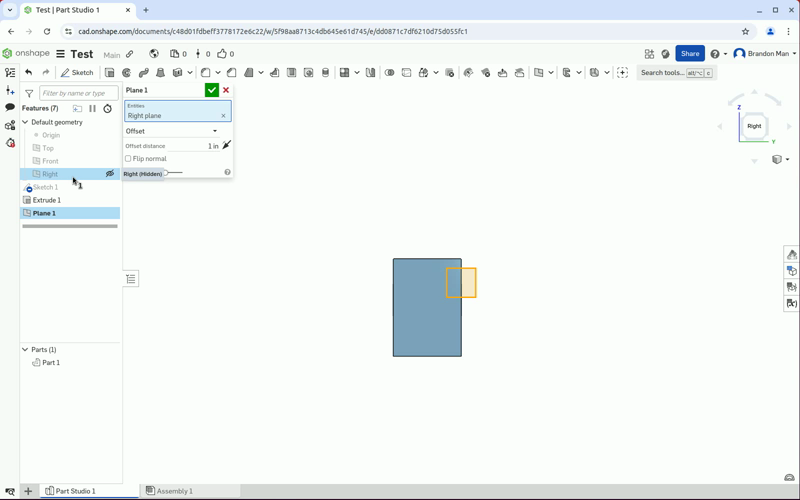
key(tab, 2)
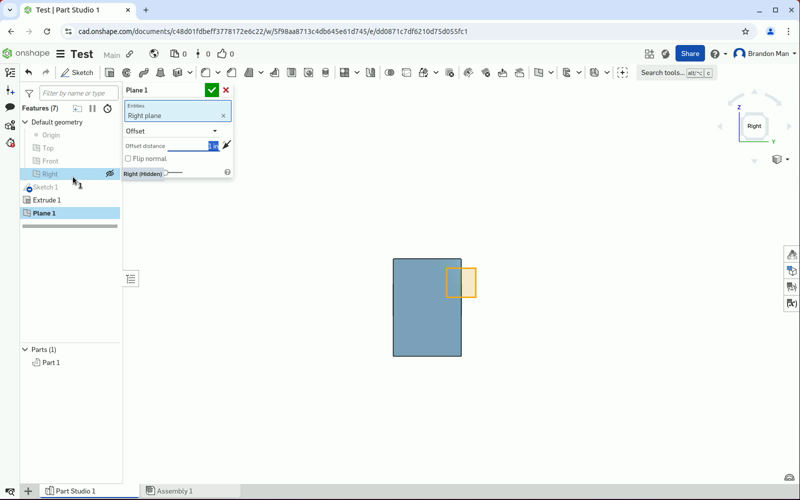
text(13.249)
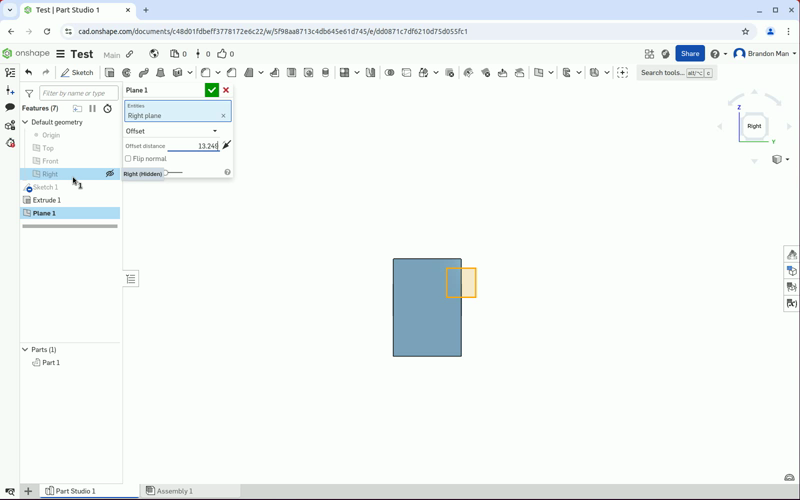
key(enter, 2)
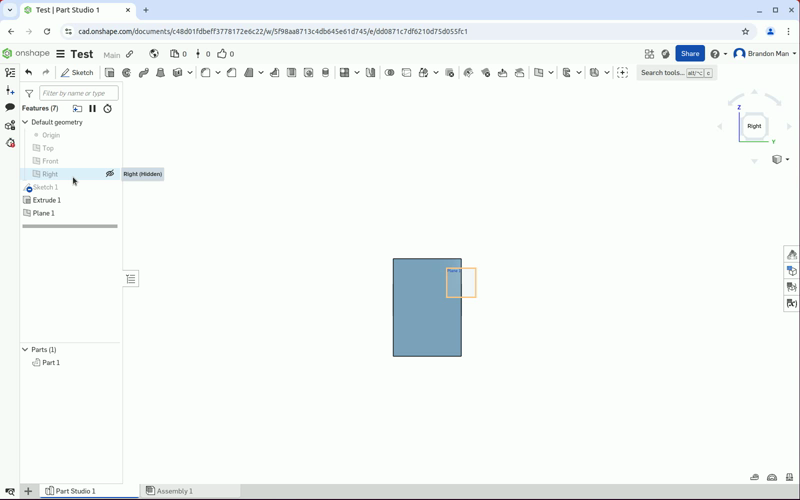
key(shift+s)
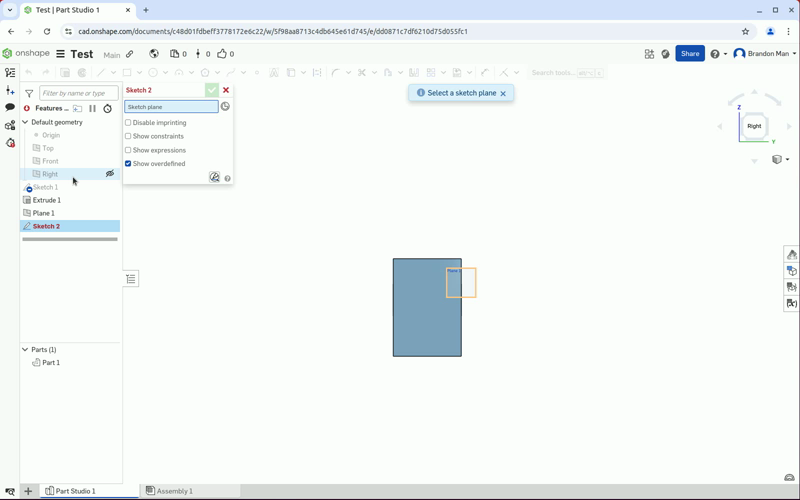
mouse_move(73, 215)
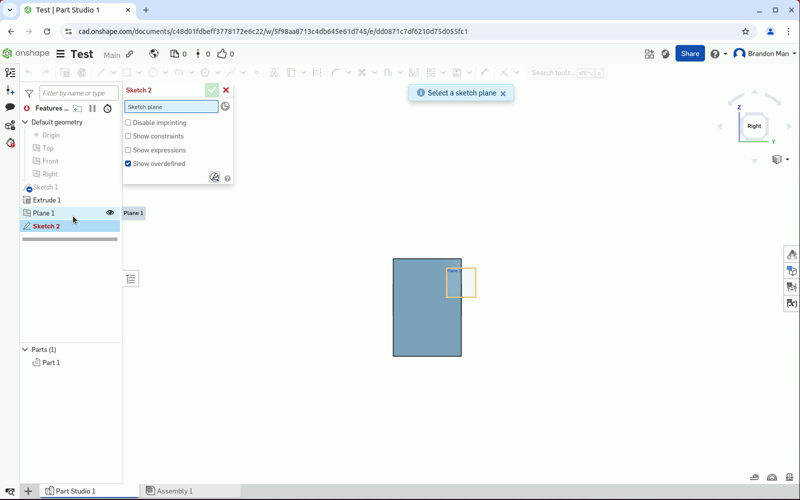
click(73, 215)
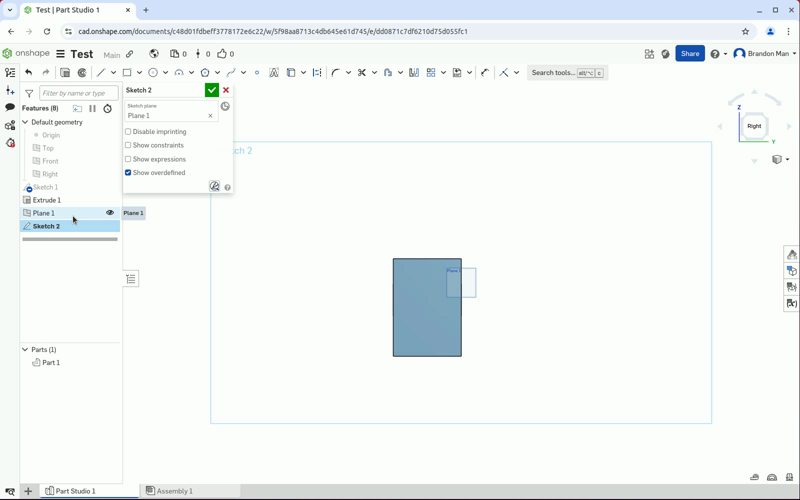
mouse_move(73, 352)
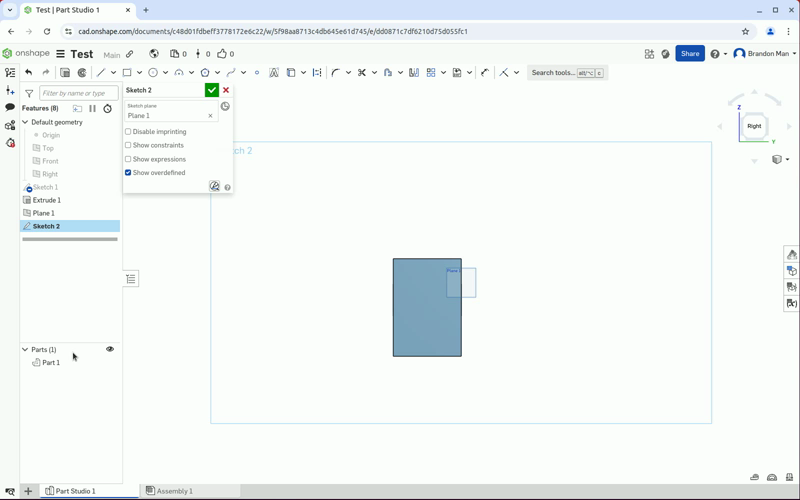
key(y)
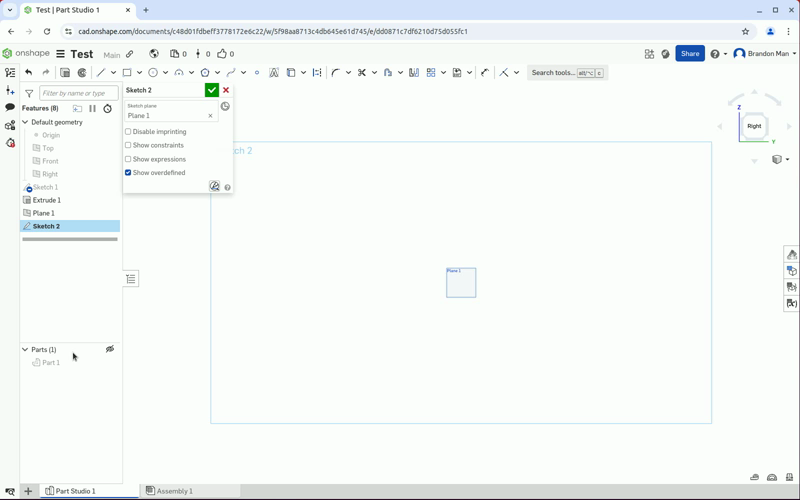
key(c)
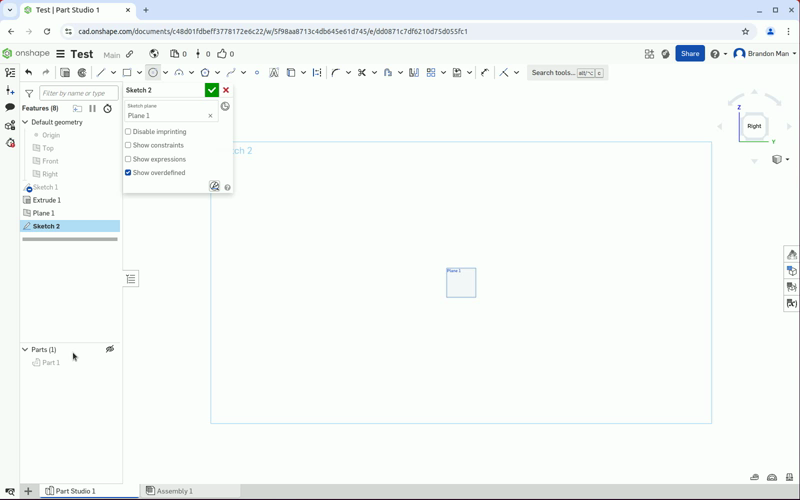
key_down(shift)
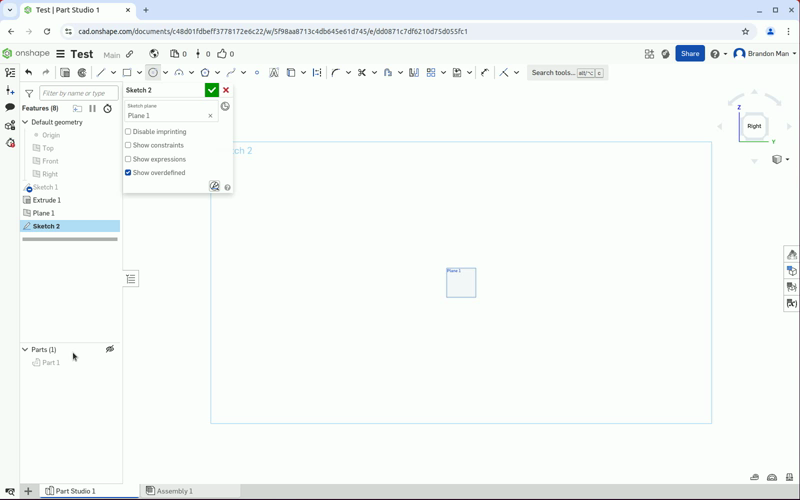
mouse_move(427, 330)
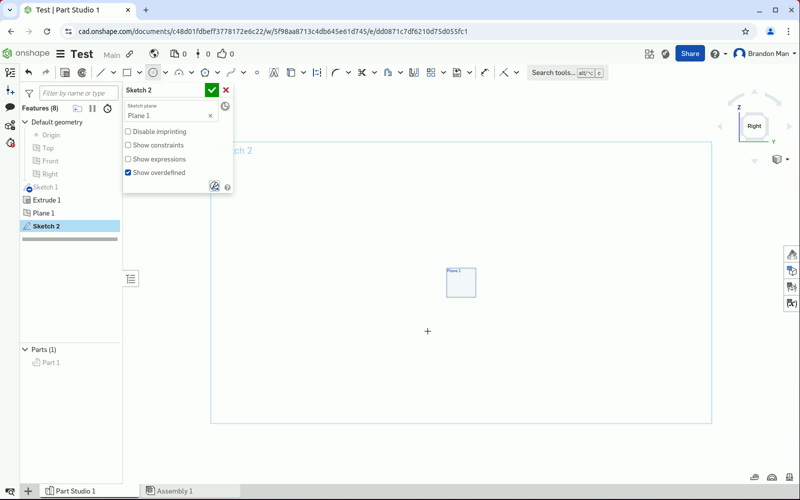
click(427, 330)
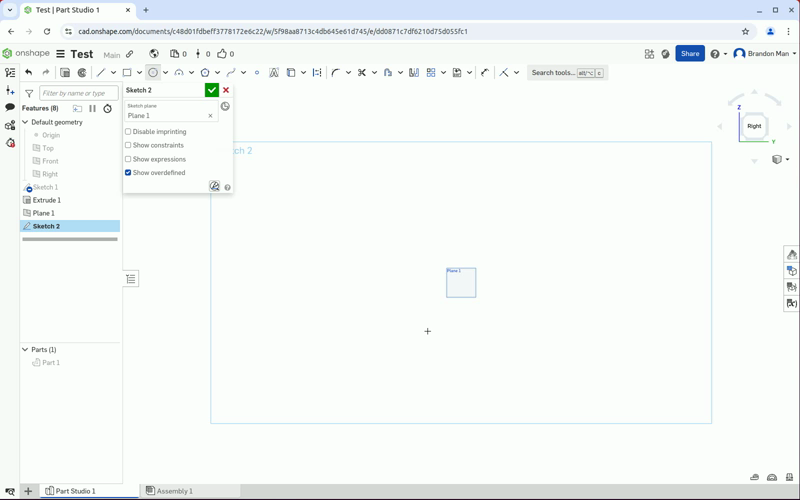
key_up(shift)
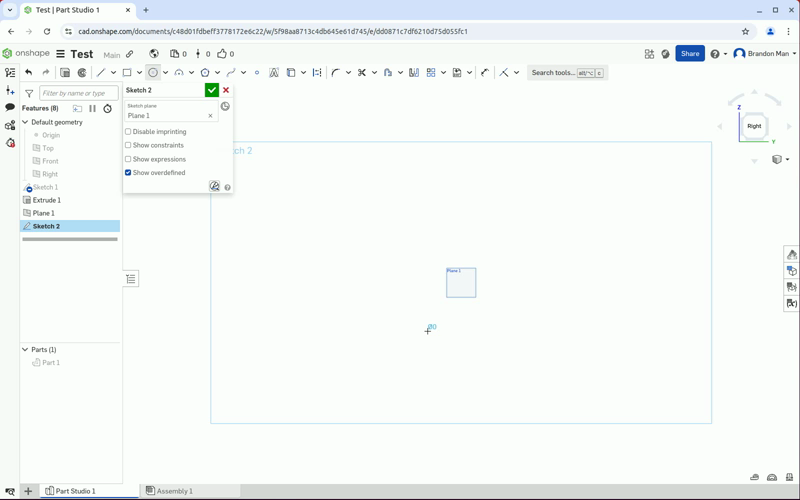
mouse_move(442, 330)
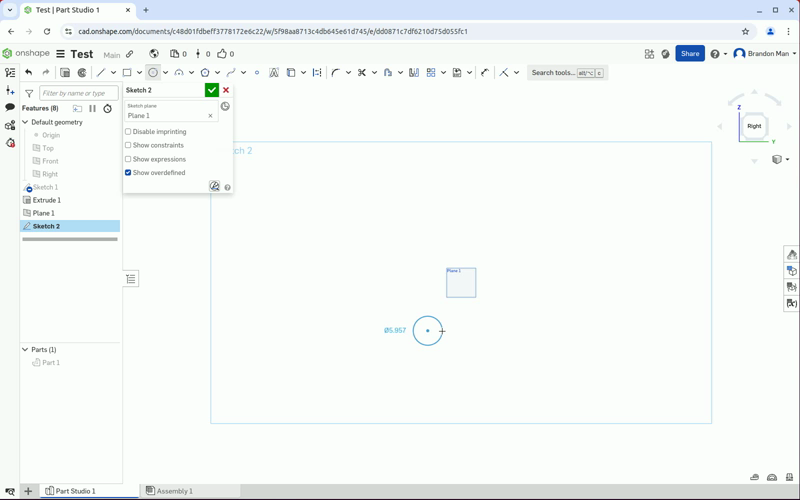
click(442, 330)
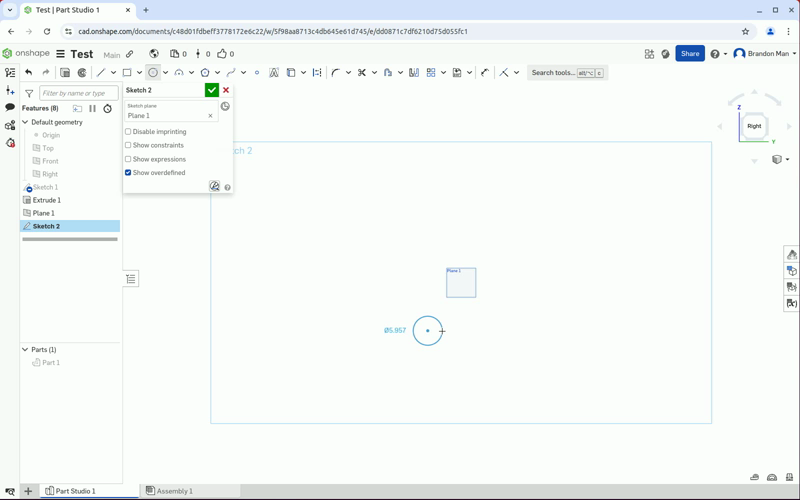
key(esc)
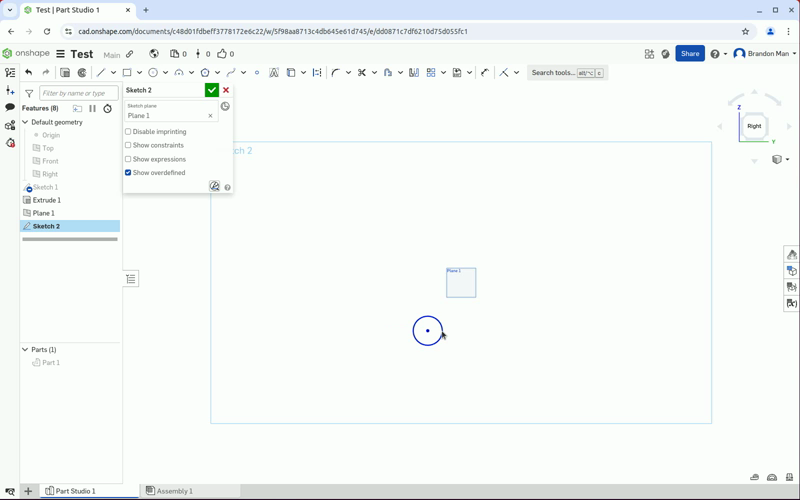
mouse_move(438, 324)
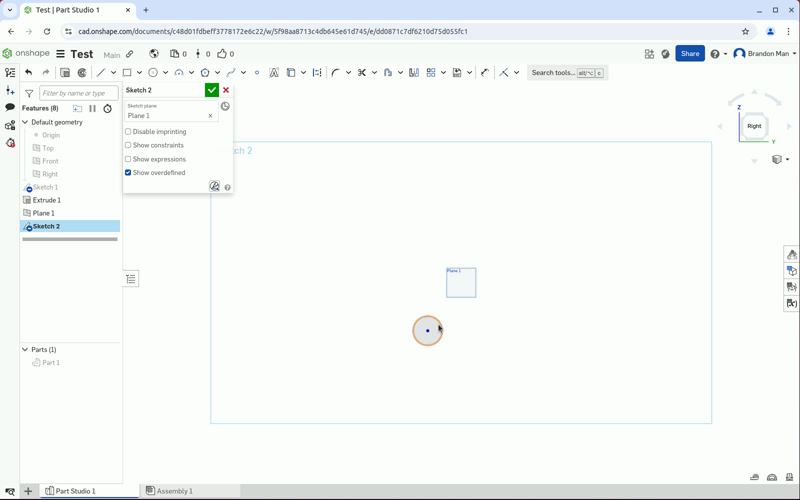
scroll(6)
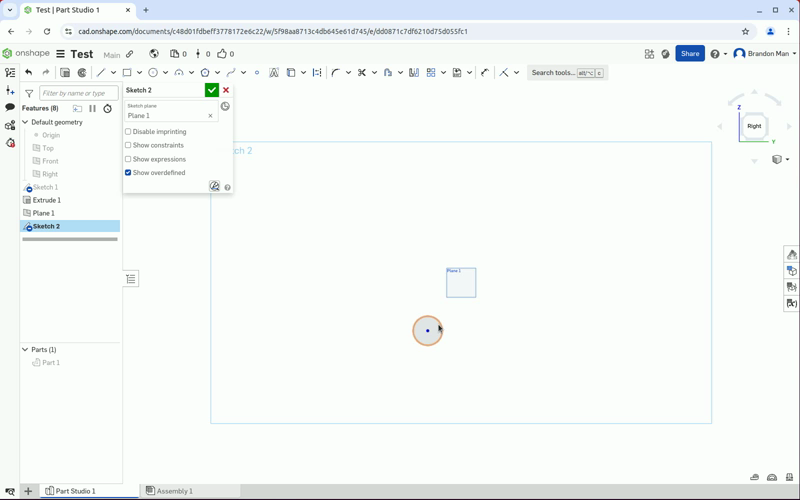
scroll(6)
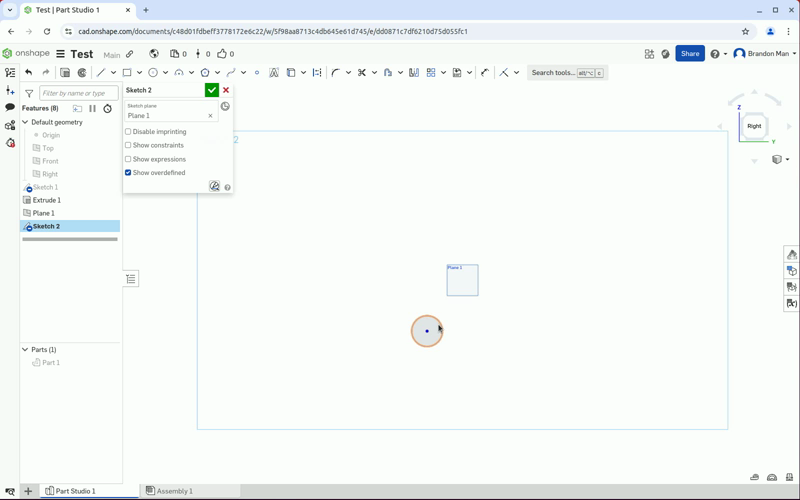
scroll(6)
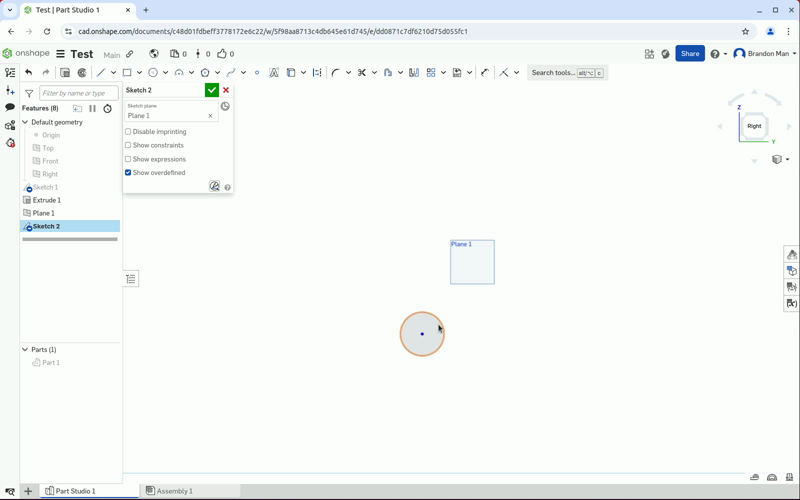
scroll(6)
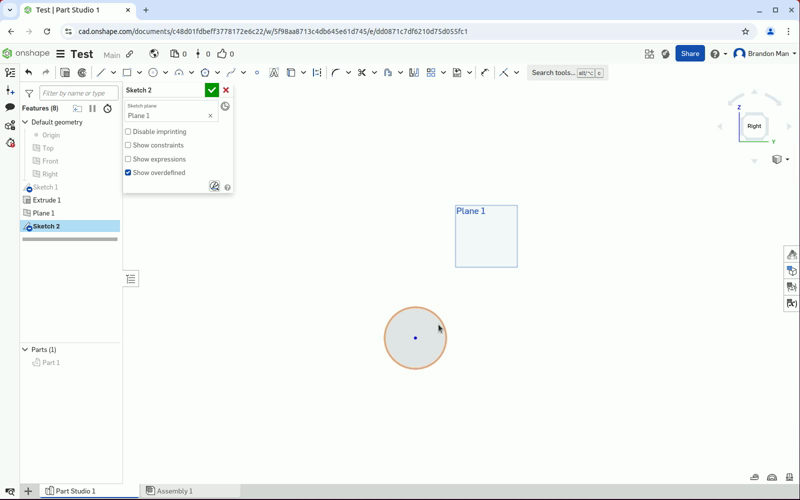
scroll(6)
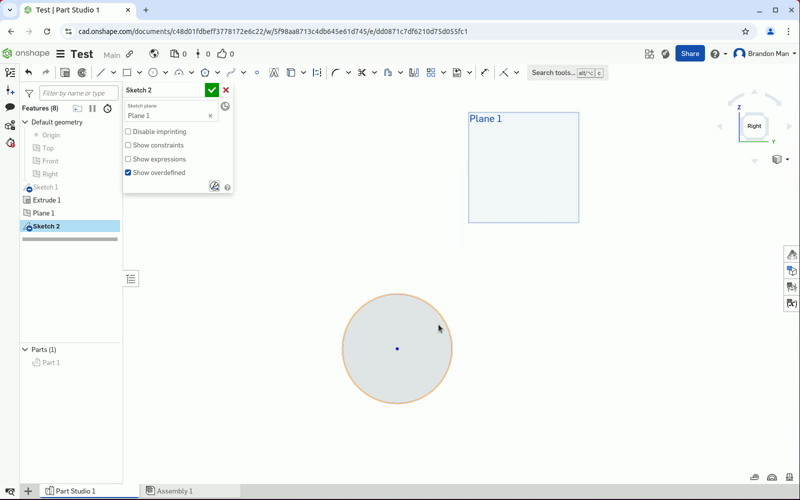
scroll(6)
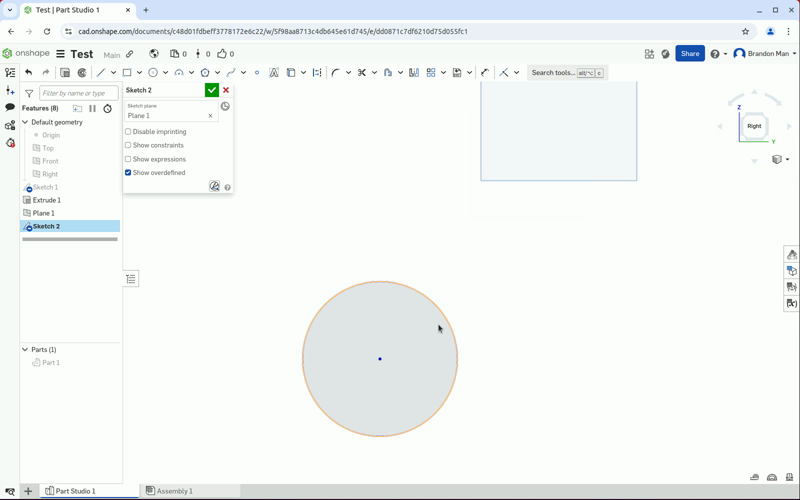
scroll(6)
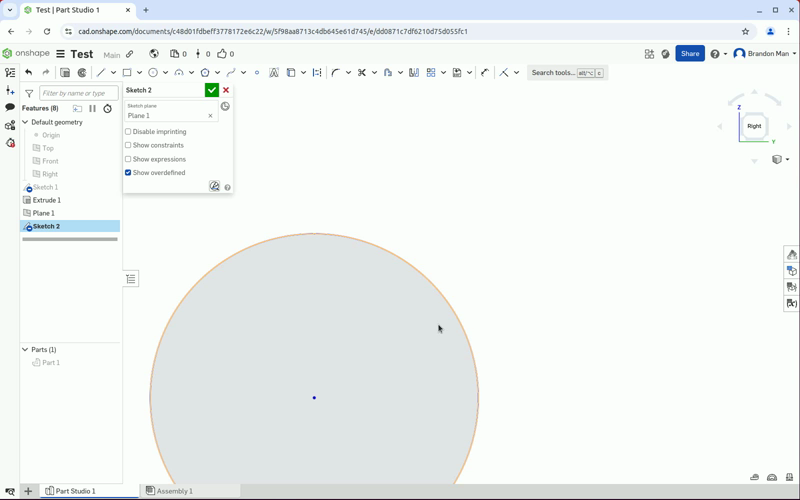
click(438, 324)
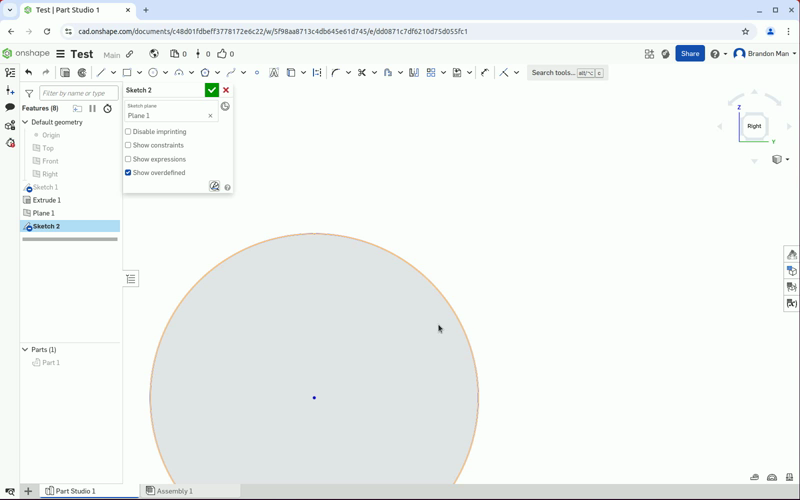
scroll(-6)
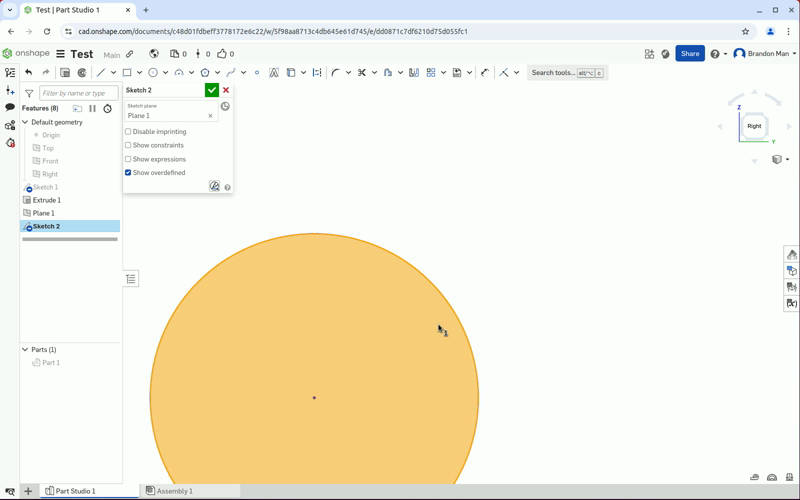
scroll(-6)
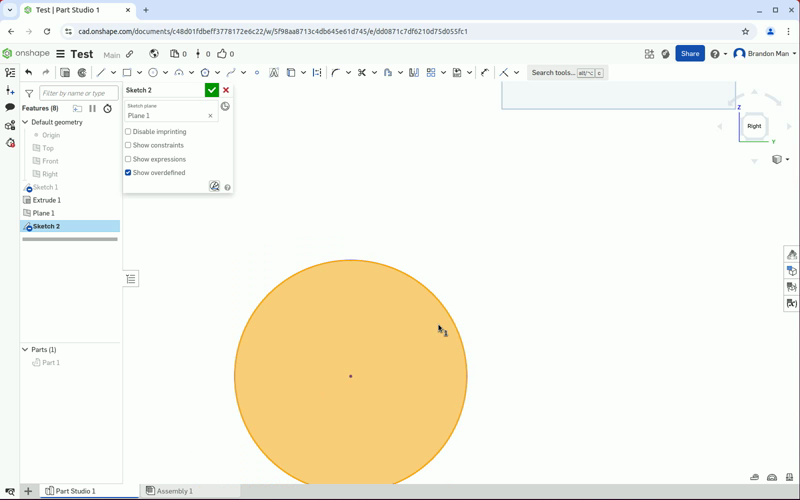
scroll(-6)
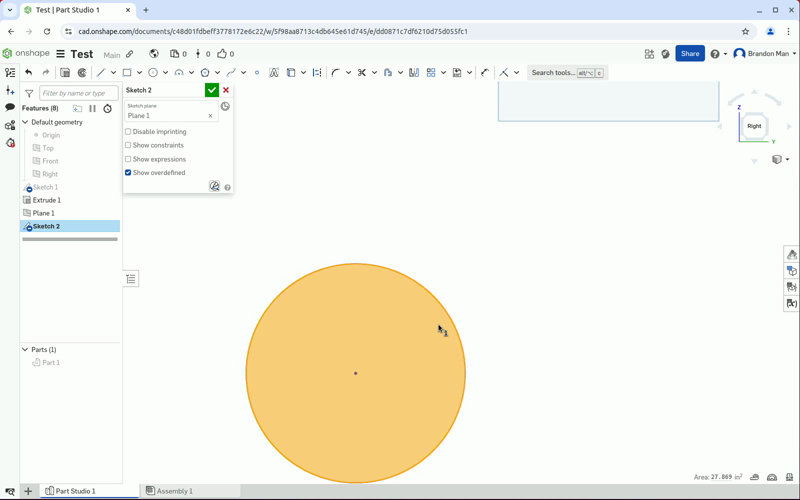
scroll(-6)
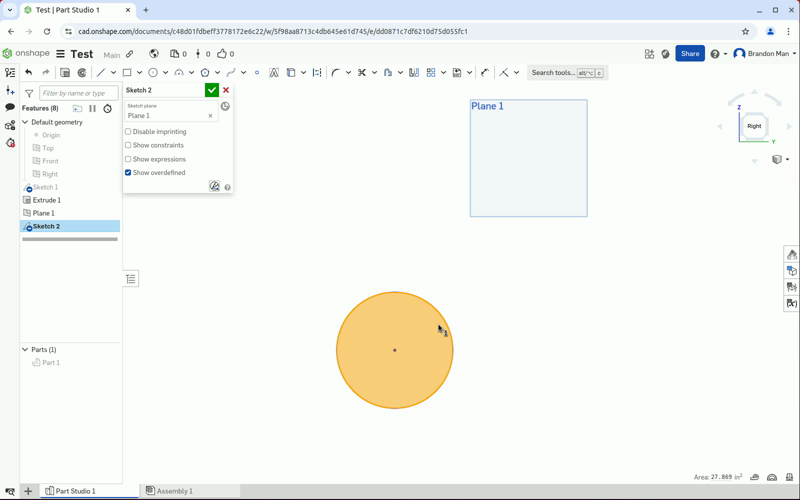
scroll(-6)
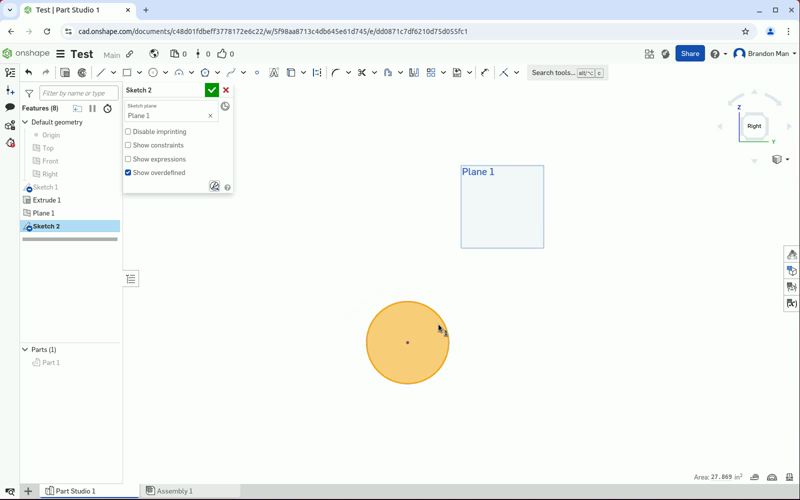
scroll(-6)
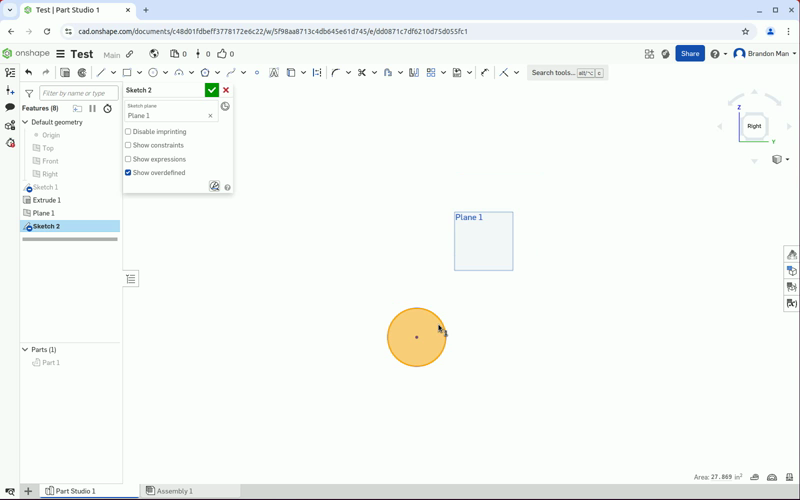
scroll(-6)
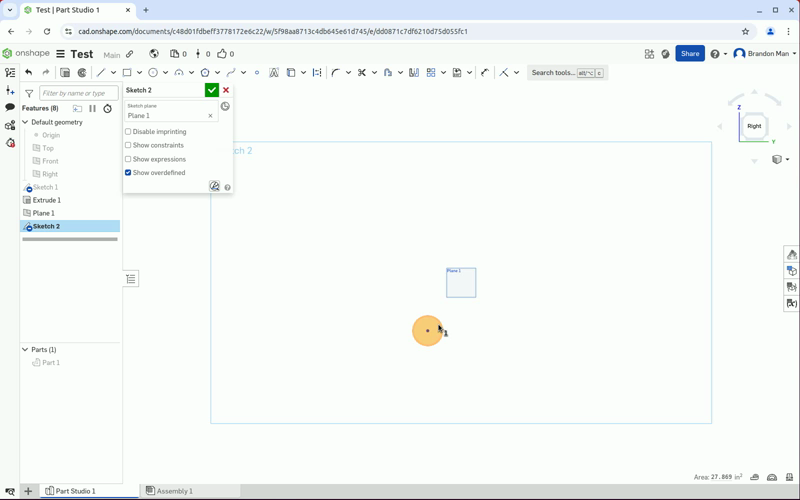
mouse_move(73, 352)
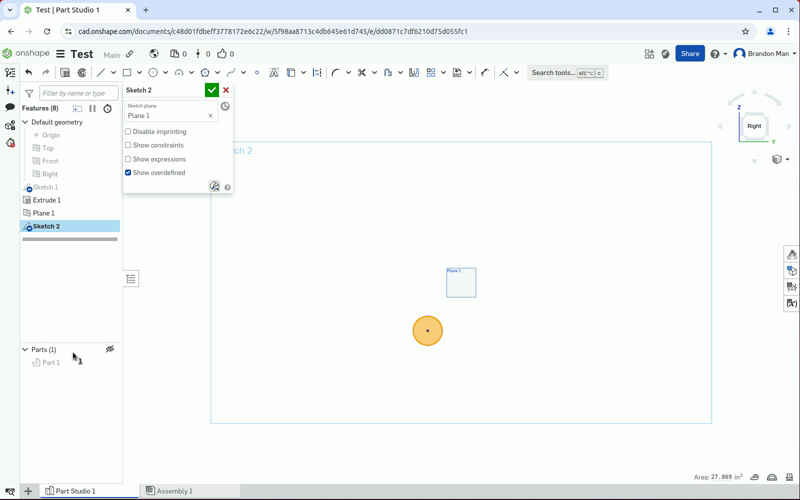
key(shift+y)
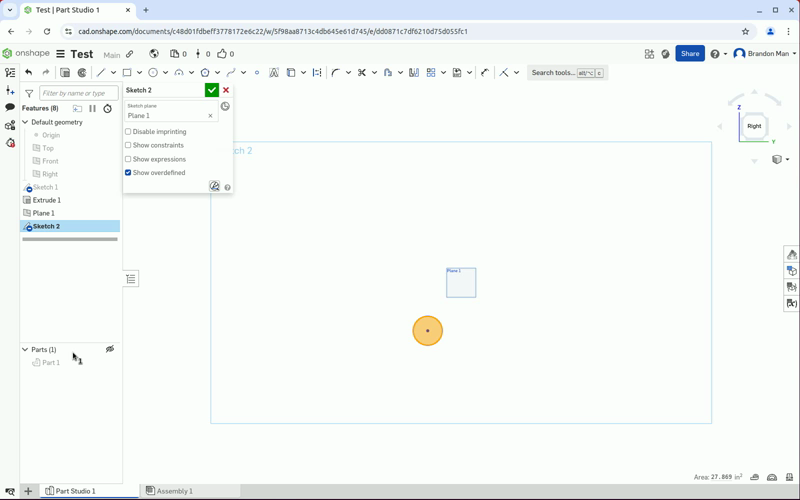
key(shift+e)
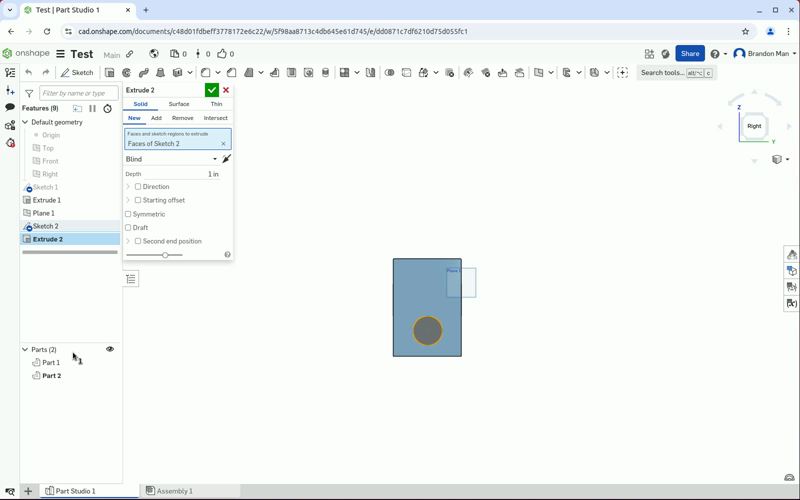
mouse_move(143, 106)
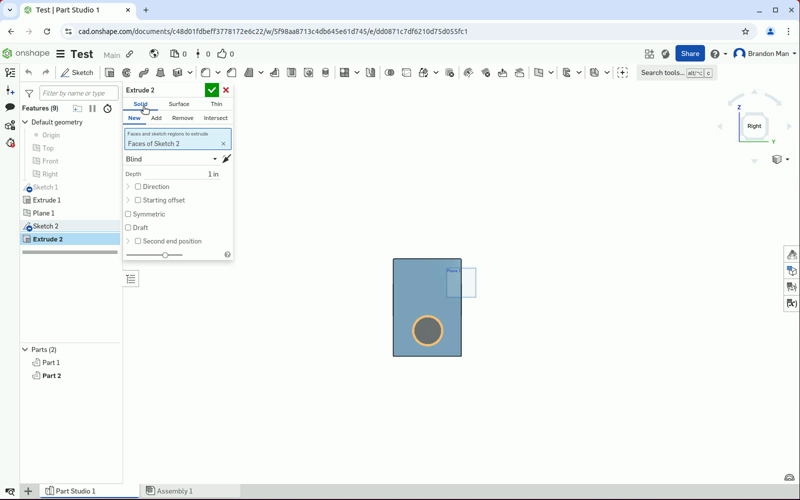
click(143, 106)
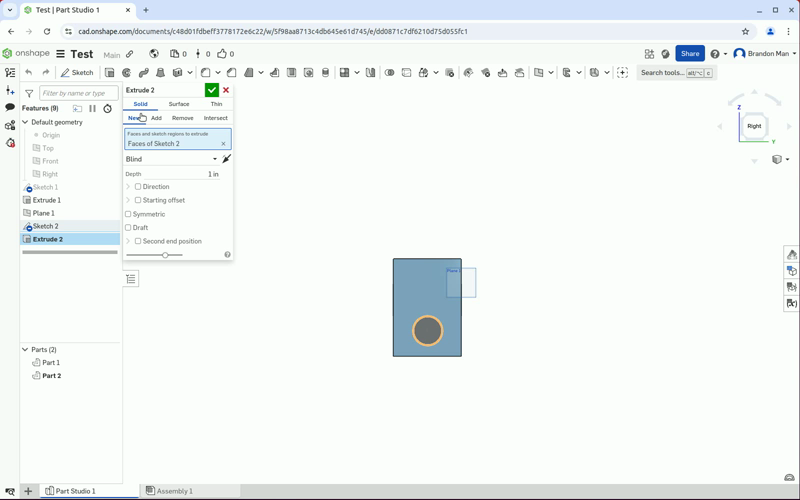
mouse_move(137, 120)
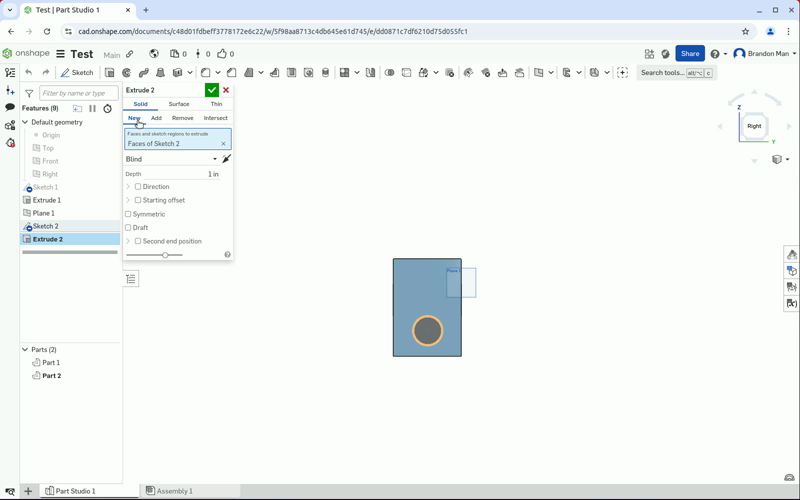
click(137, 120)
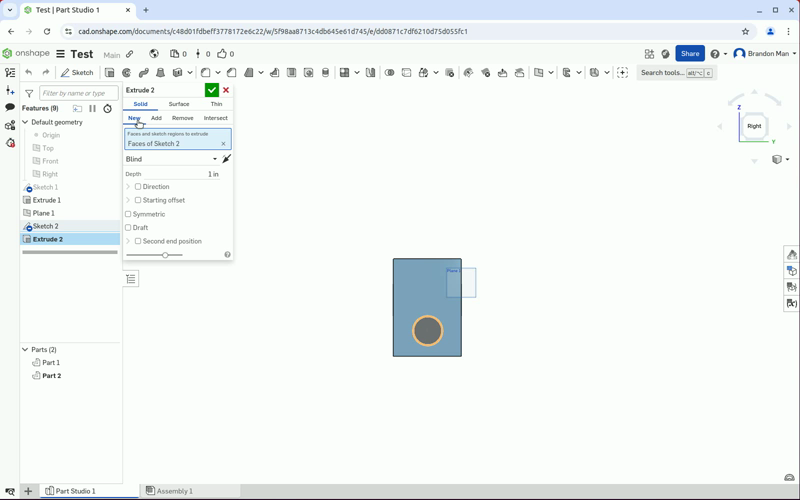
key(tab, 4)
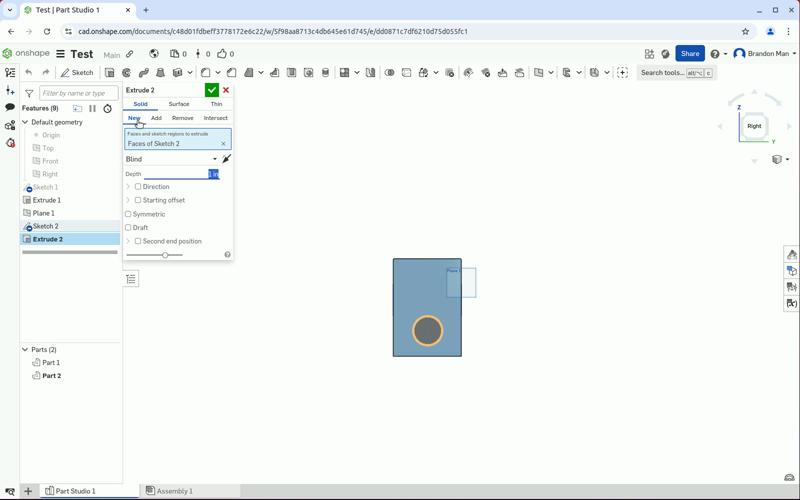
text(9.869)
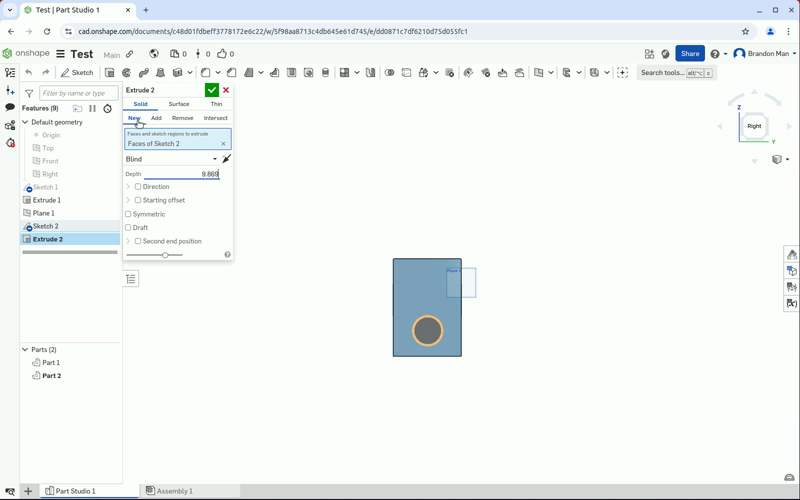
key(enter)
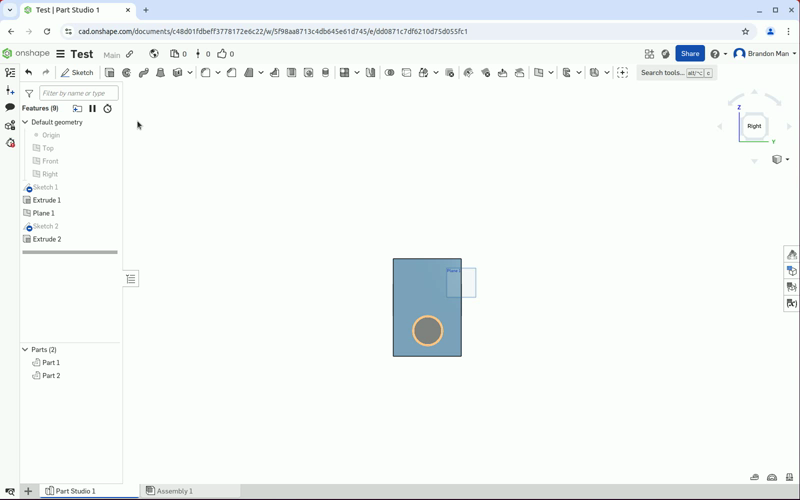
key(shift+h)
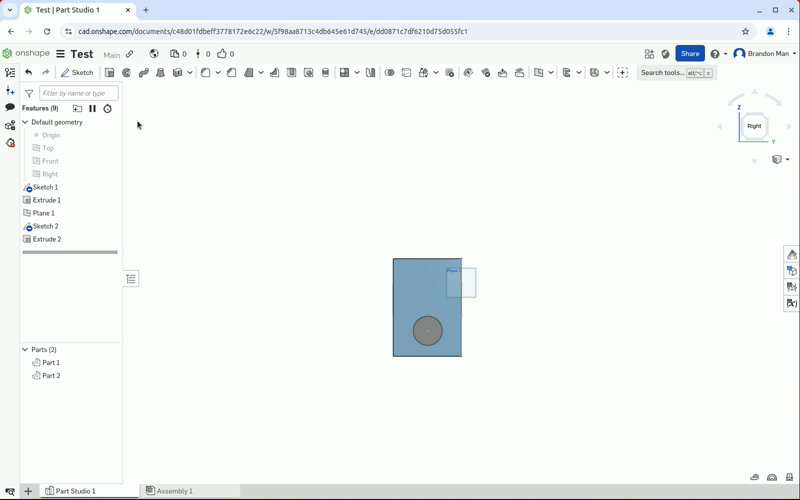
key(shift+h)
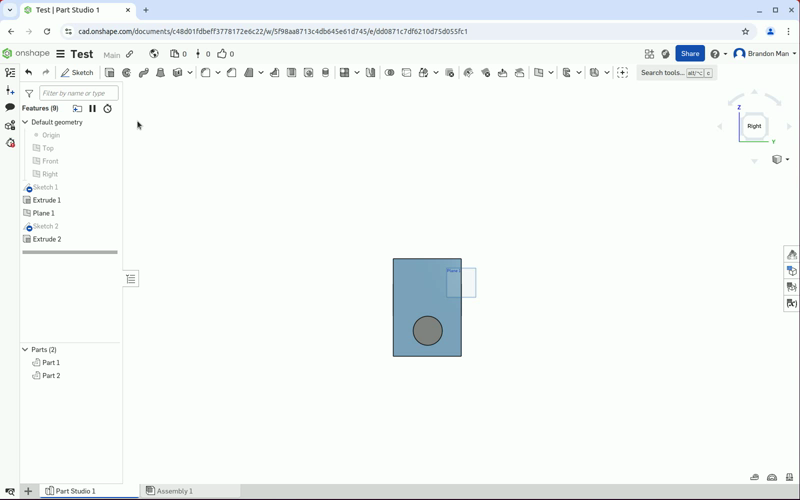
mouse_move(73, 189)
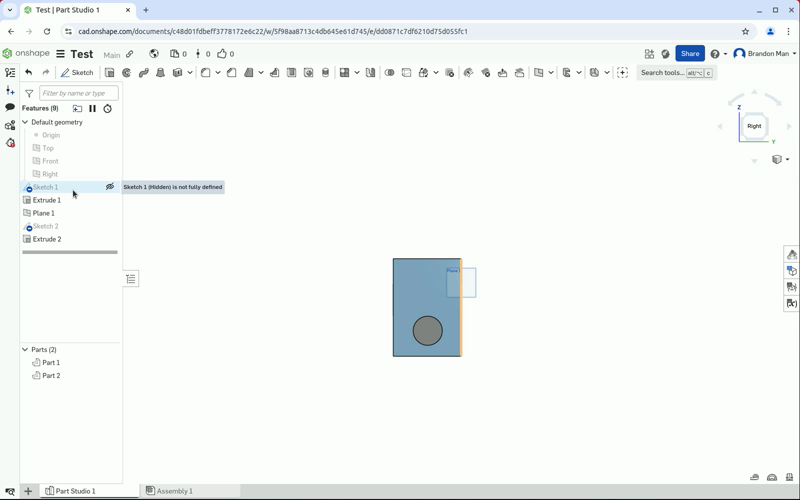
click(73, 189)
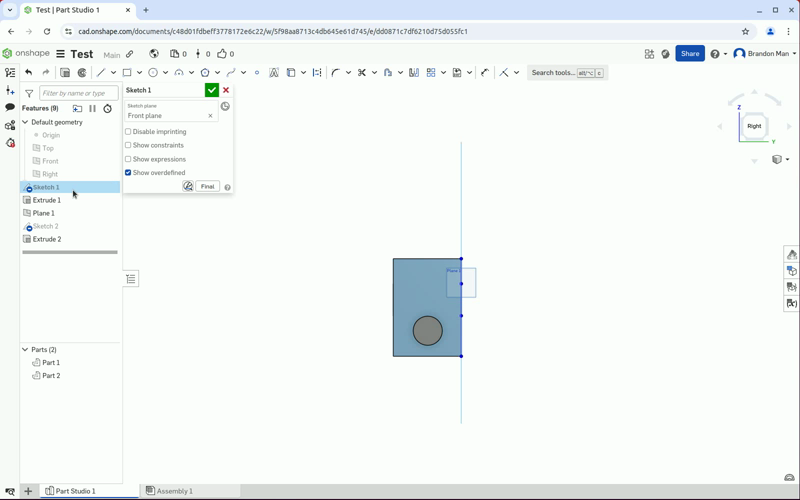
mouse_move(229, 92)
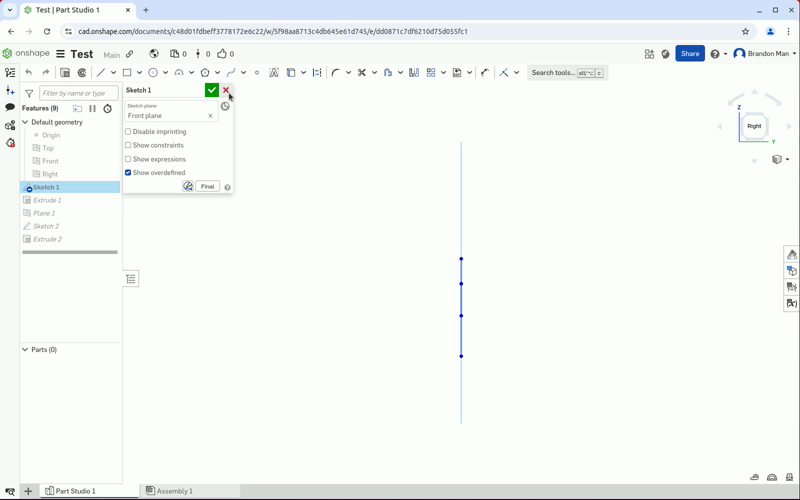
click(229, 92)
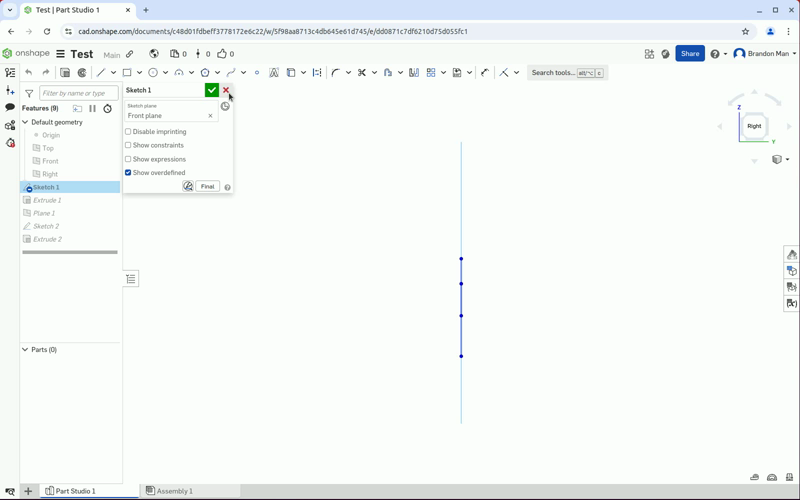
key(shift+s)
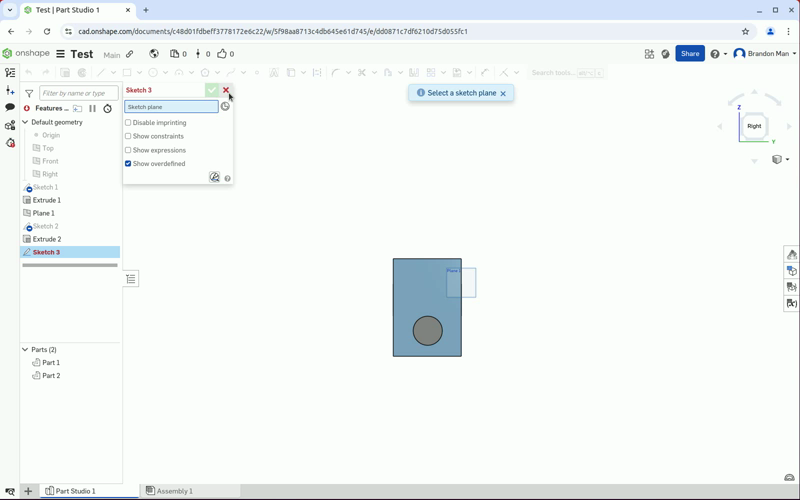
mouse_move(73, 215)
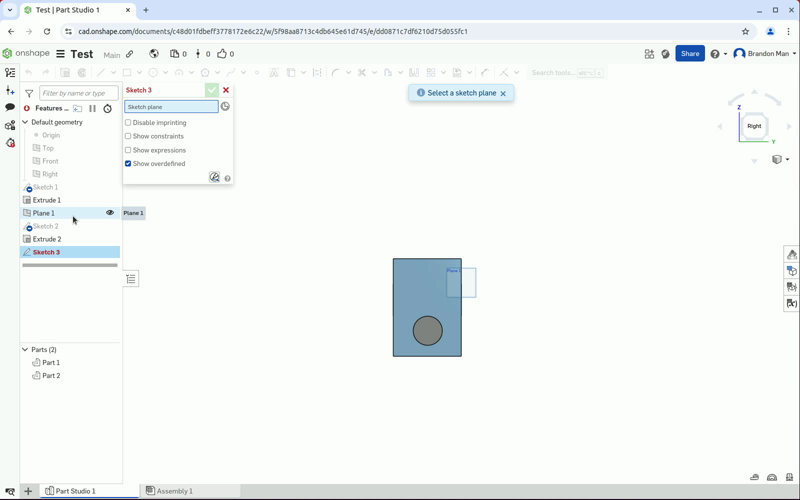
click(73, 215)
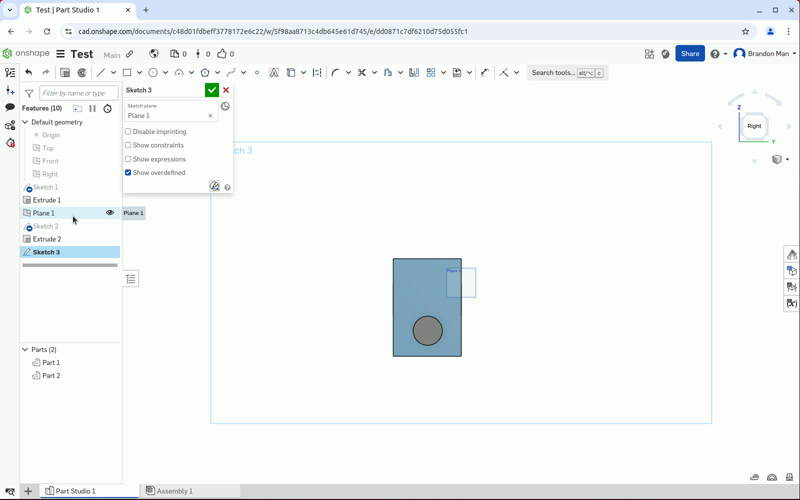
mouse_move(73, 352)
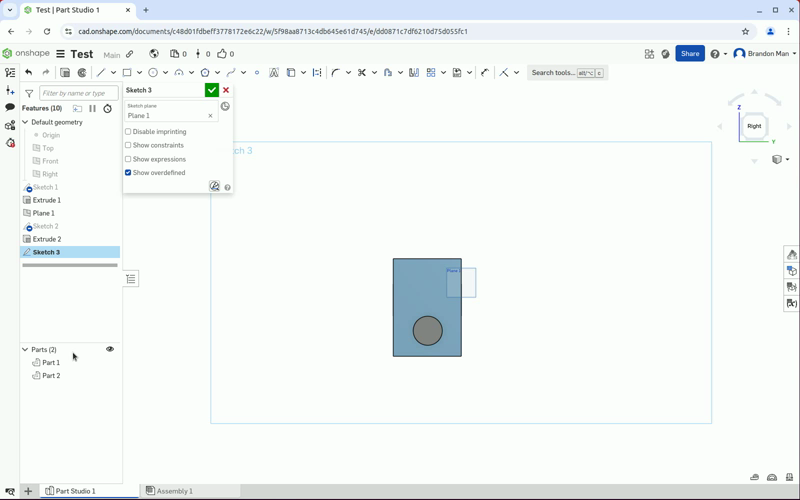
key(y)
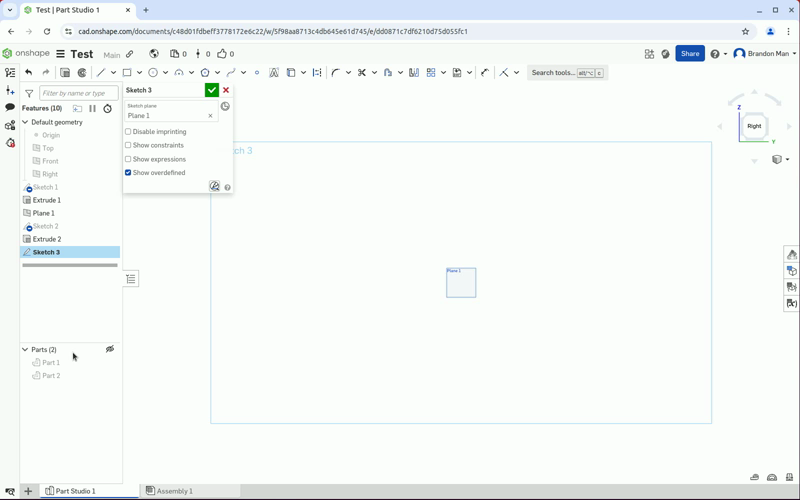
key(c)
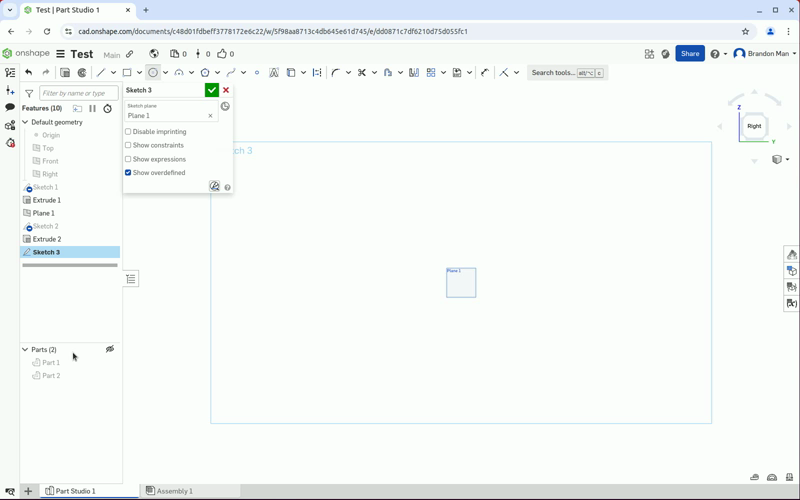
key_down(shift)
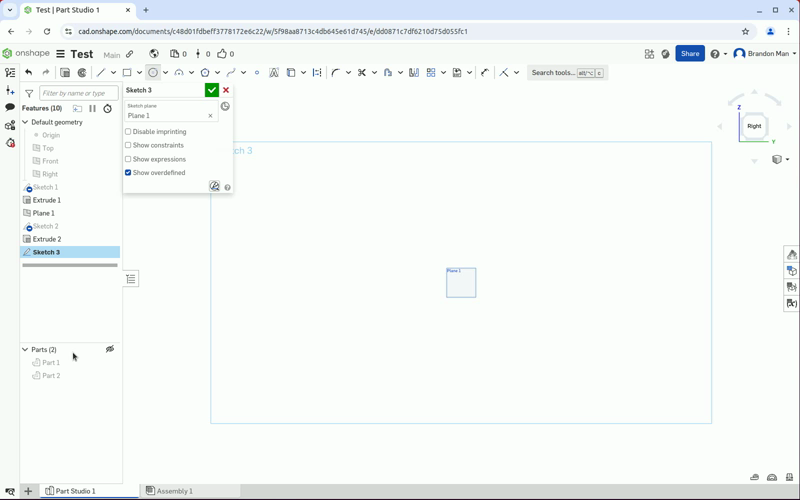
mouse_move(427, 298)
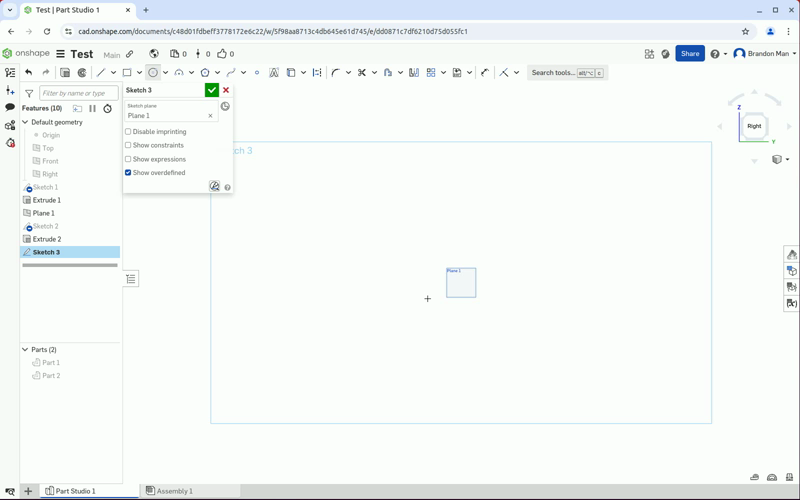
click(427, 298)
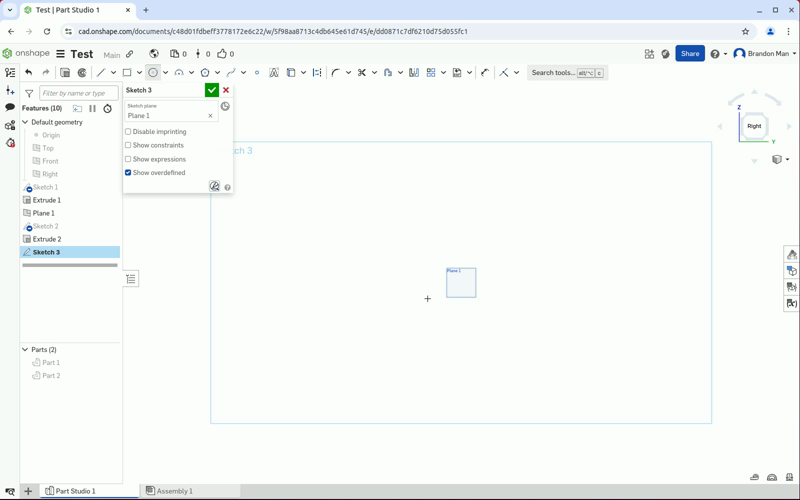
key_up(shift)
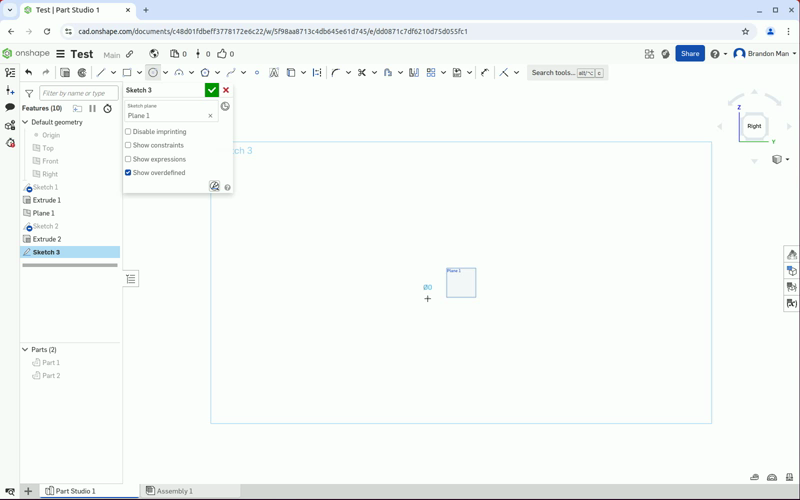
mouse_move(434, 298)
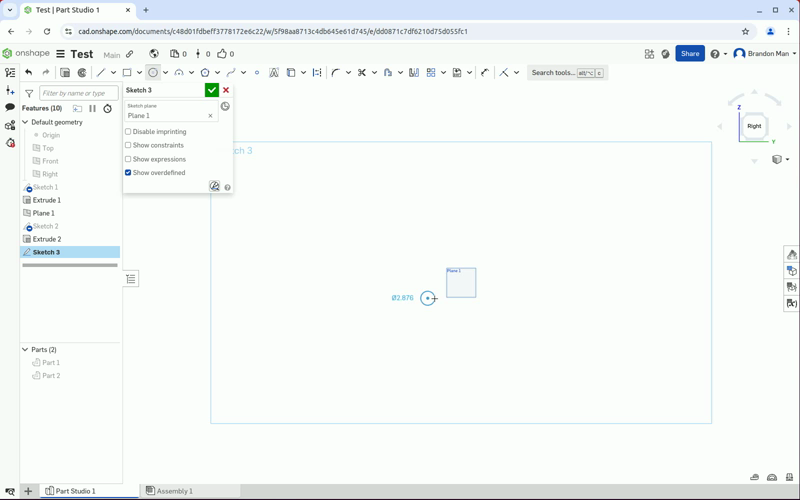
click(434, 298)
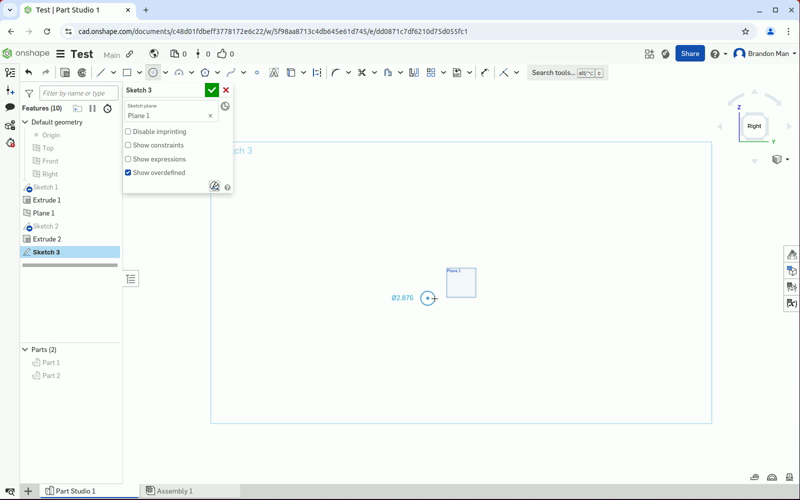
key(esc)
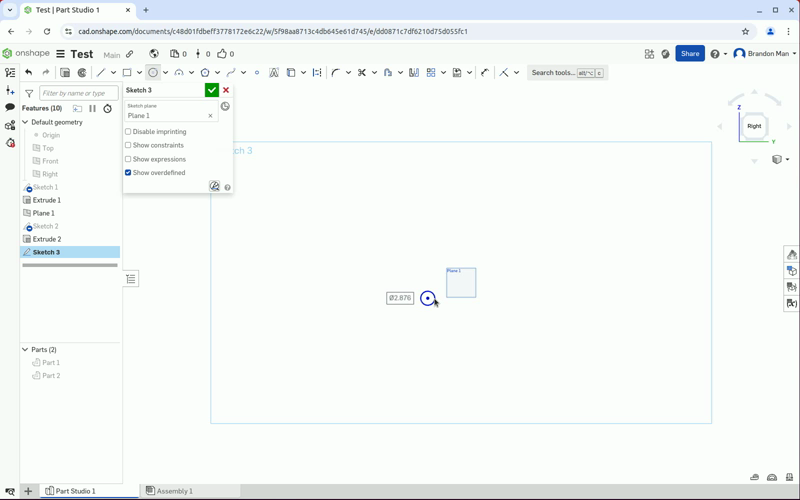
mouse_move(429, 299)
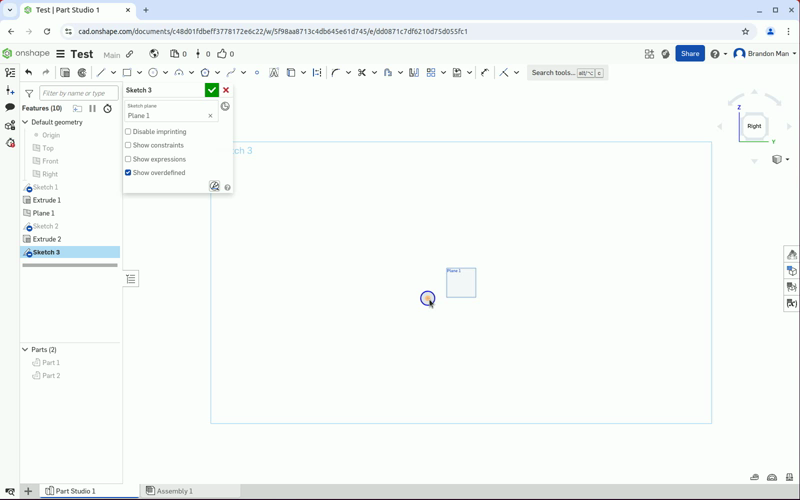
scroll(6)
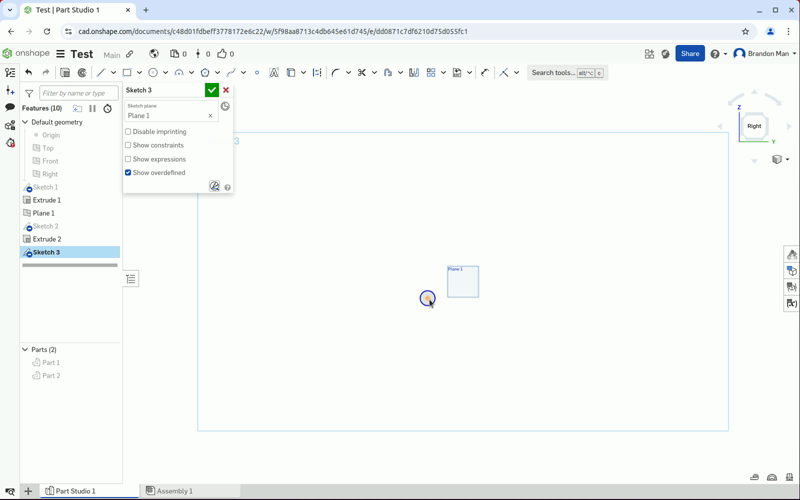
scroll(6)
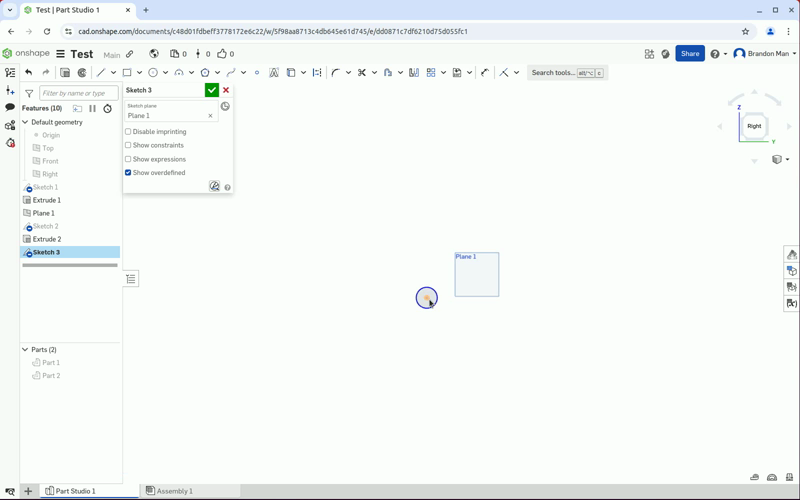
scroll(6)
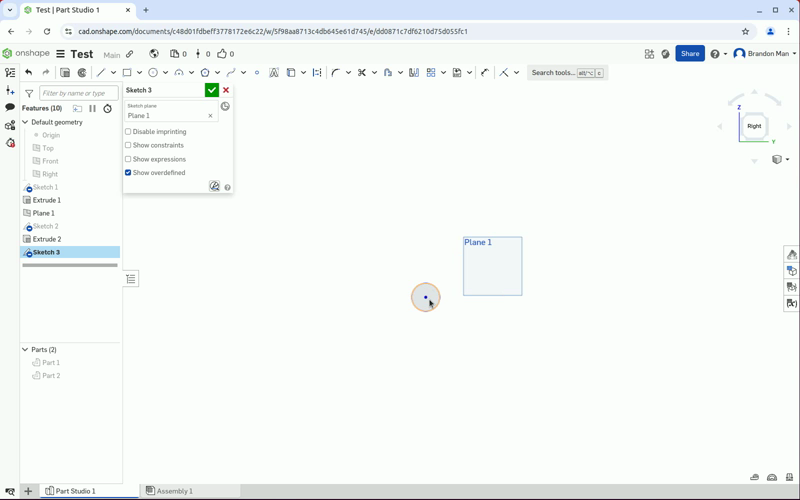
scroll(6)
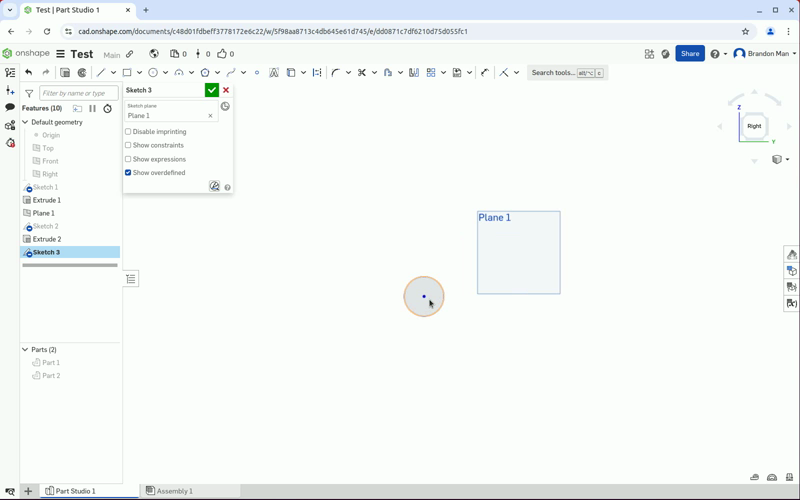
scroll(6)
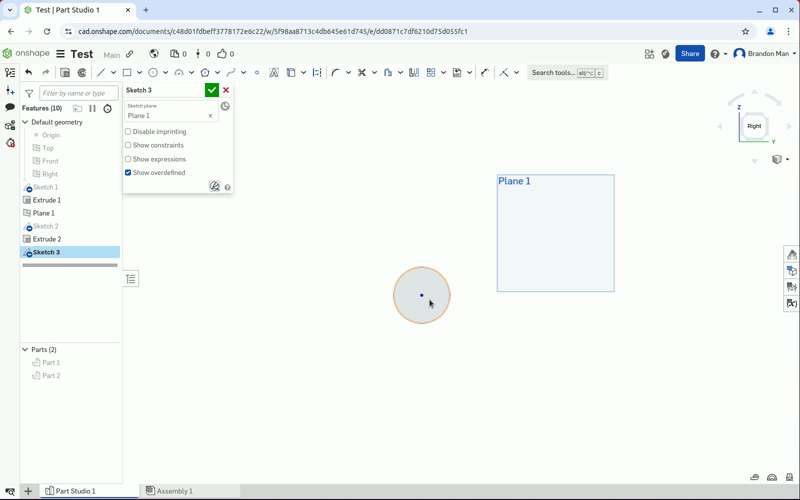
scroll(6)
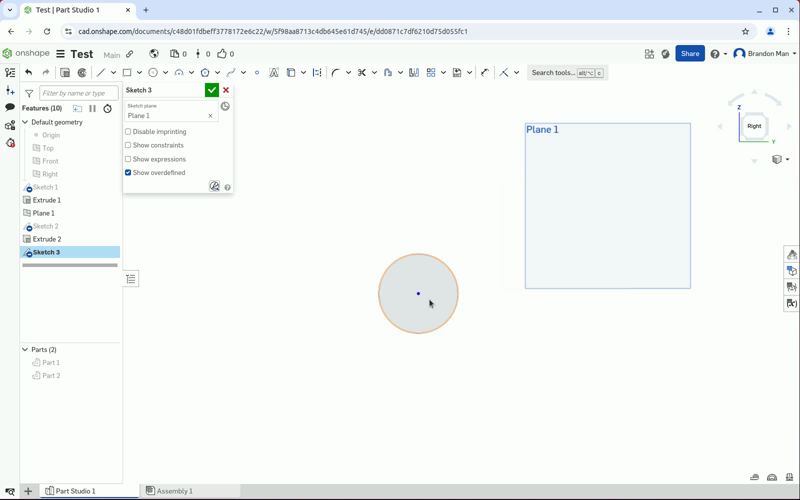
scroll(6)
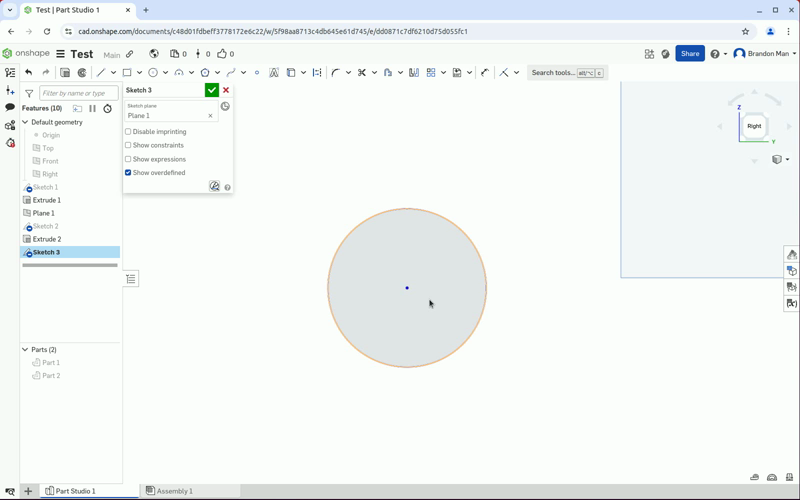
click(429, 299)
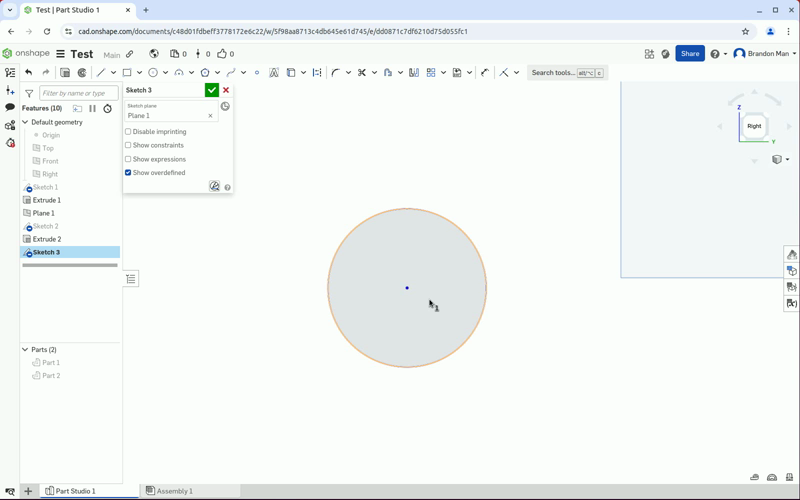
scroll(-6)
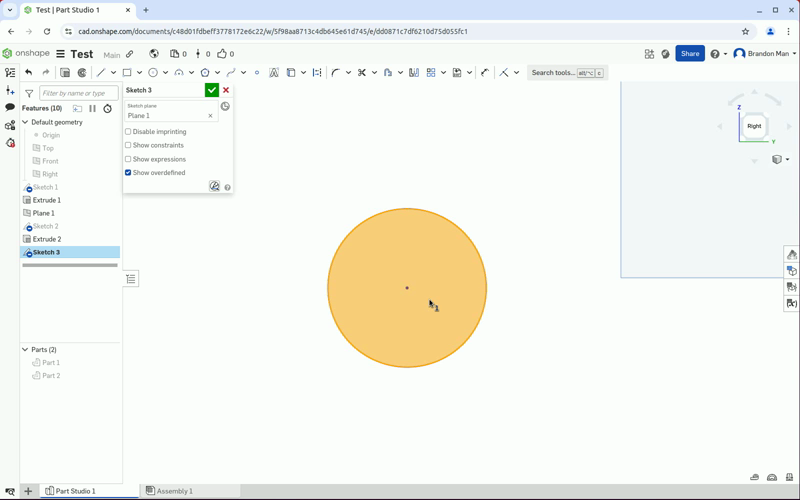
scroll(-6)
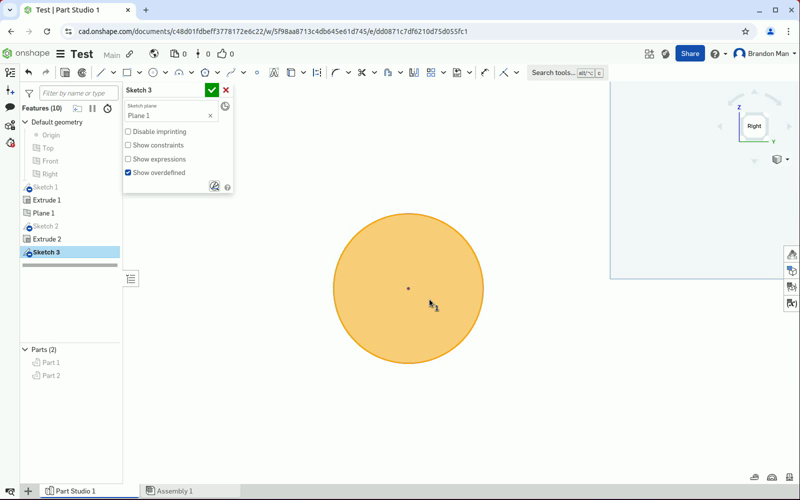
scroll(-6)
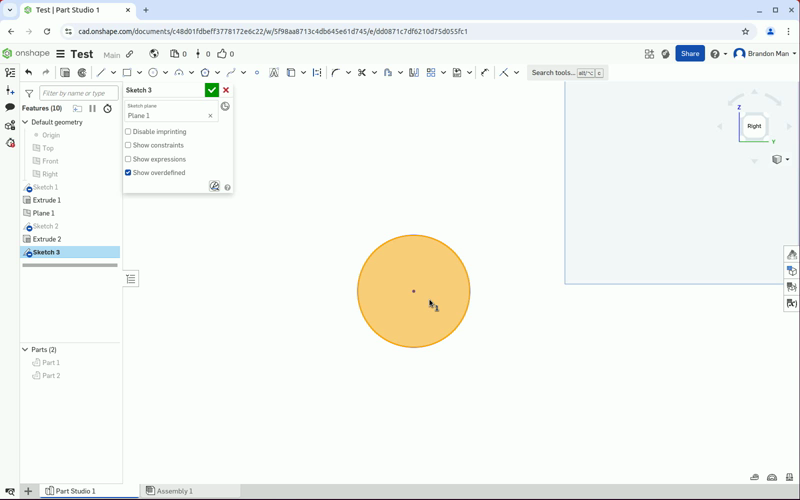
scroll(-6)
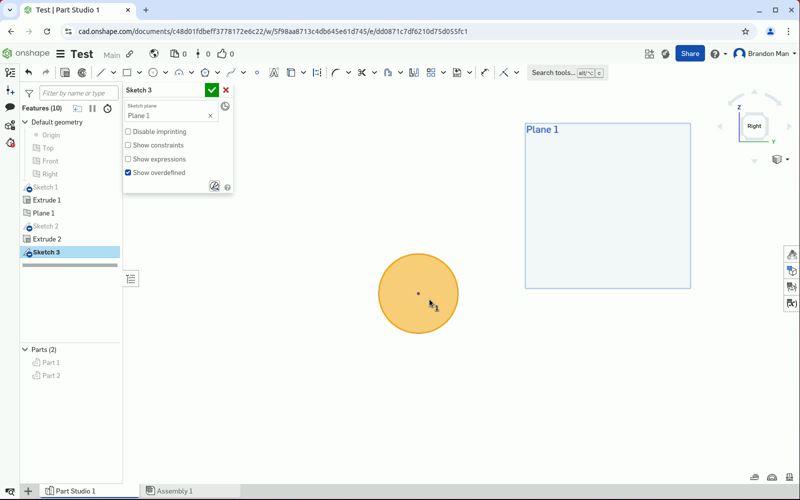
scroll(-6)
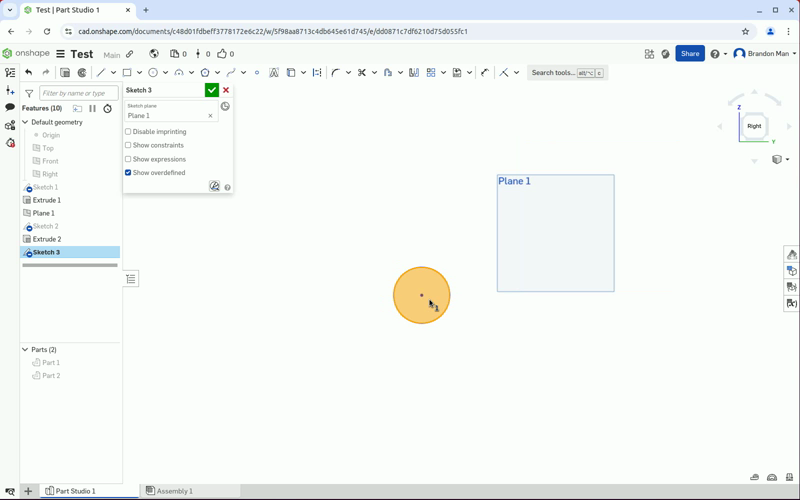
scroll(-6)
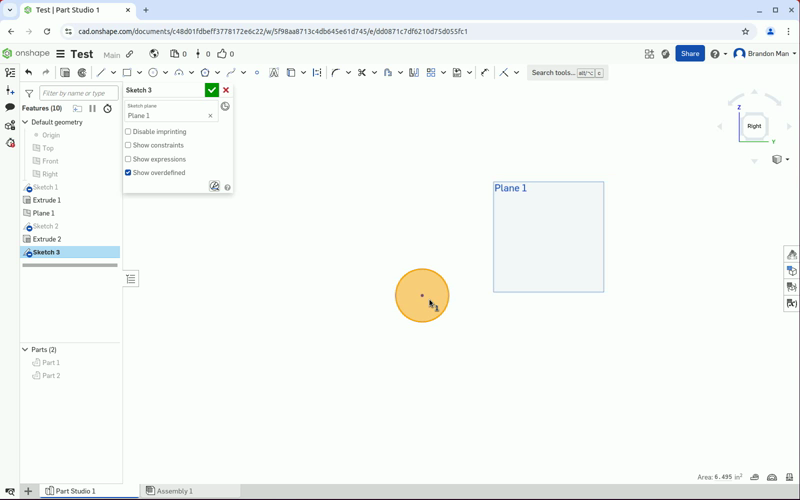
scroll(-6)
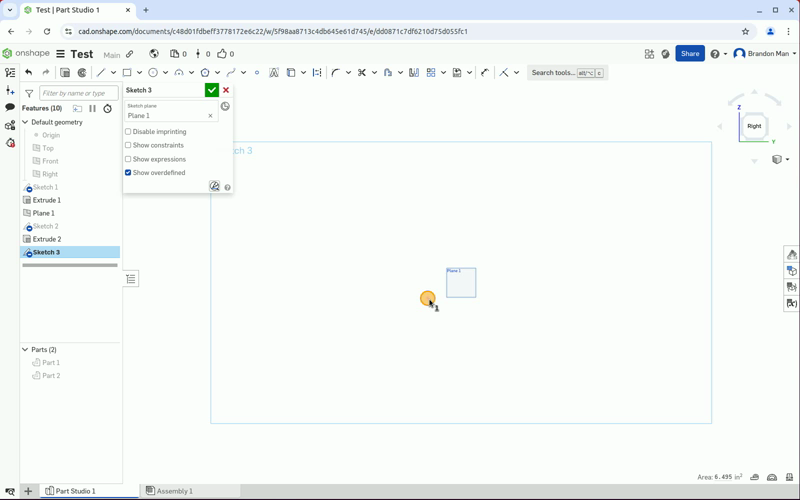
mouse_move(73, 352)
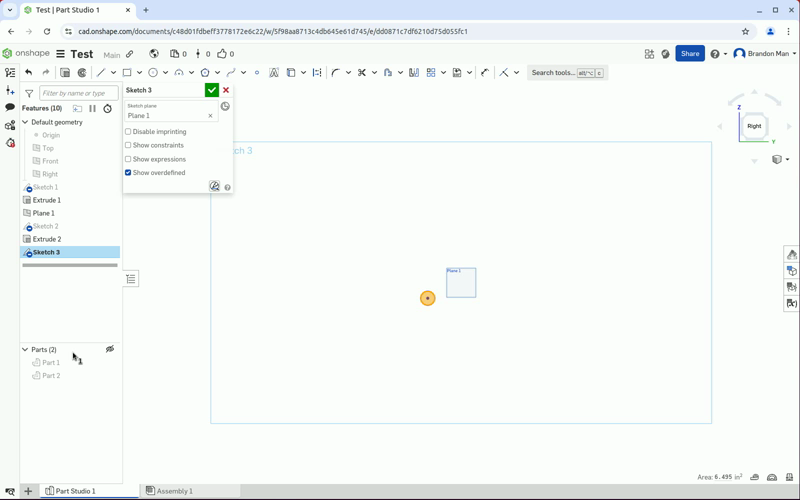
key(shift+y)
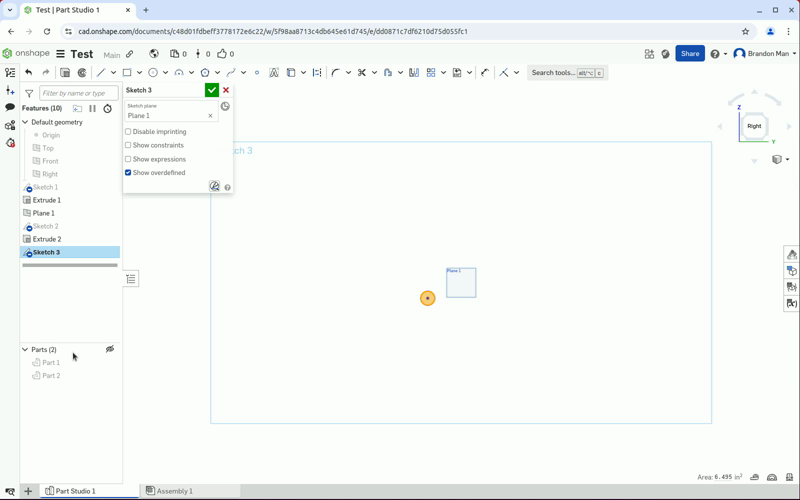
key(shift+e)
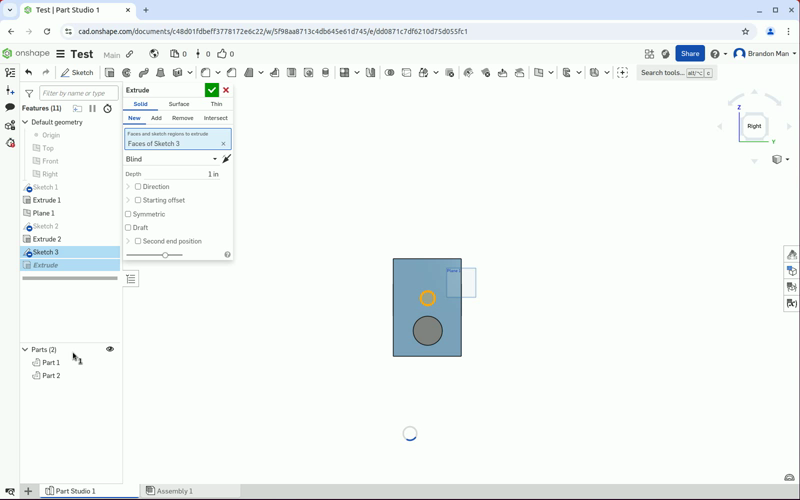
mouse_move(143, 106)
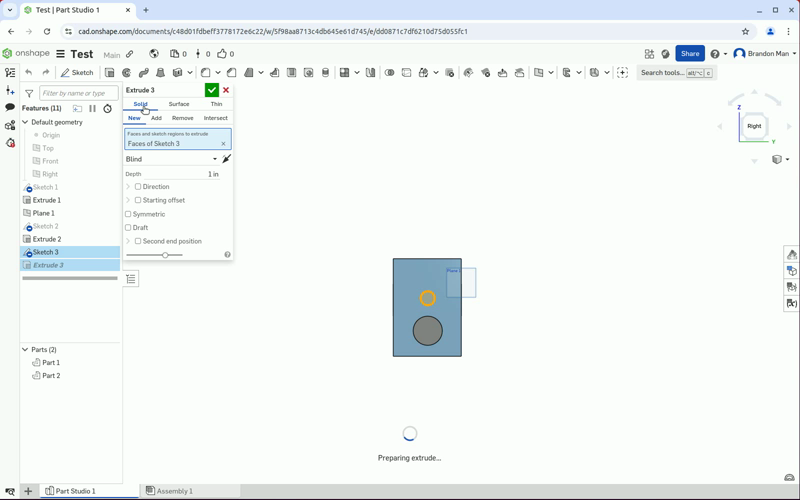
click(143, 106)
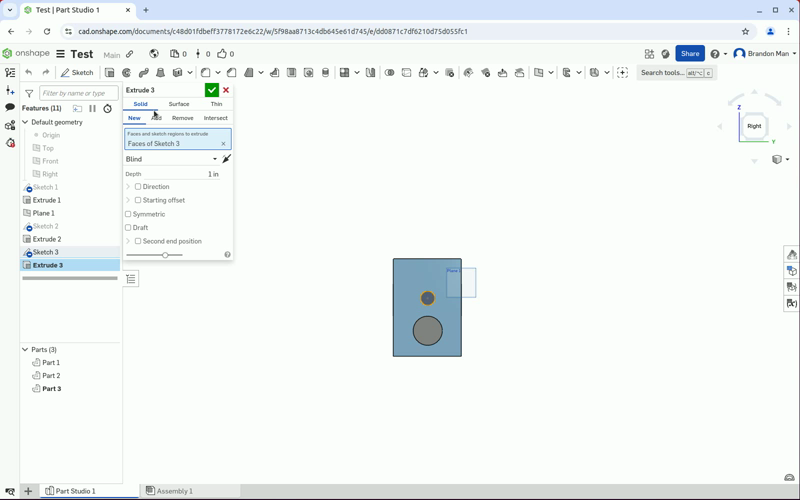
mouse_move(186, 120)
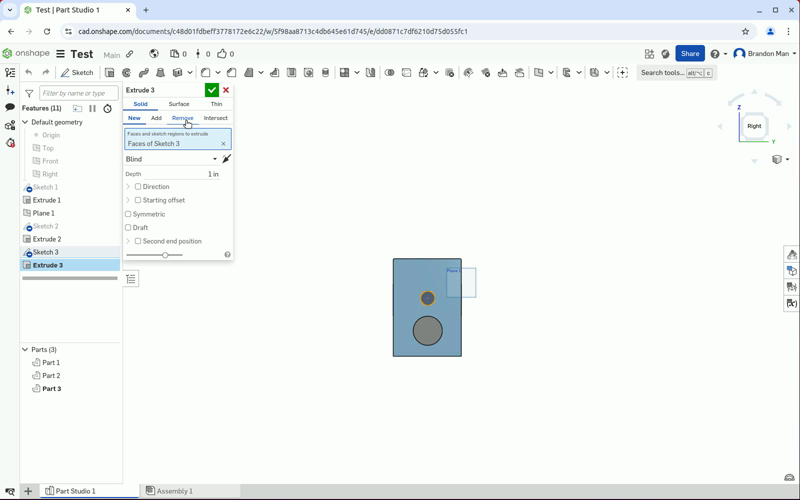
click(186, 120)
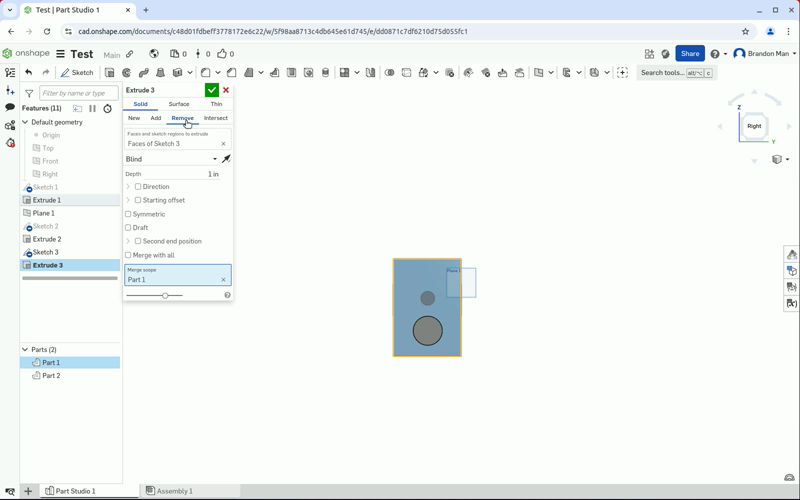
key(tab, 4)
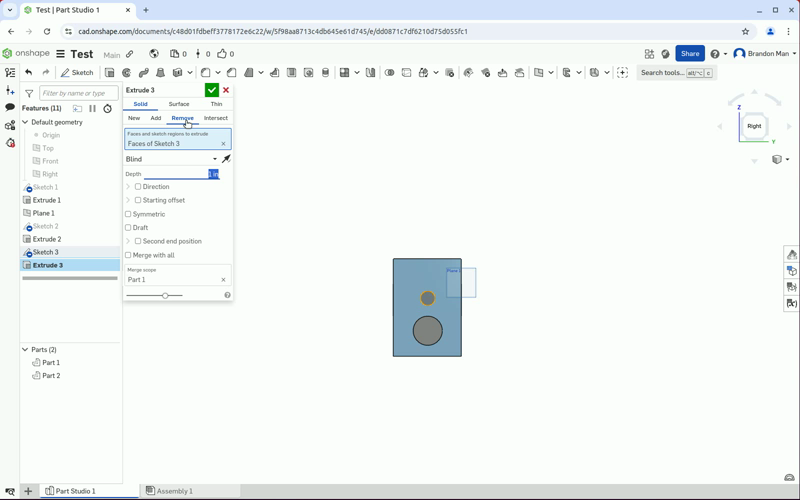
text(26.478)
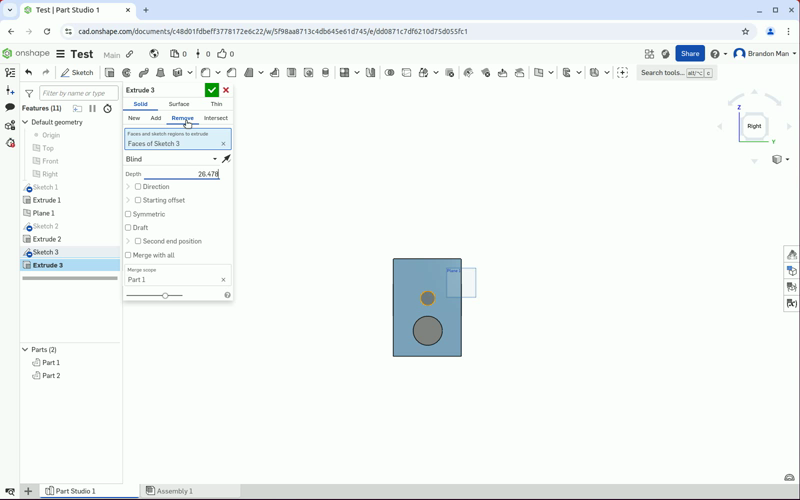
key(tab, 6)
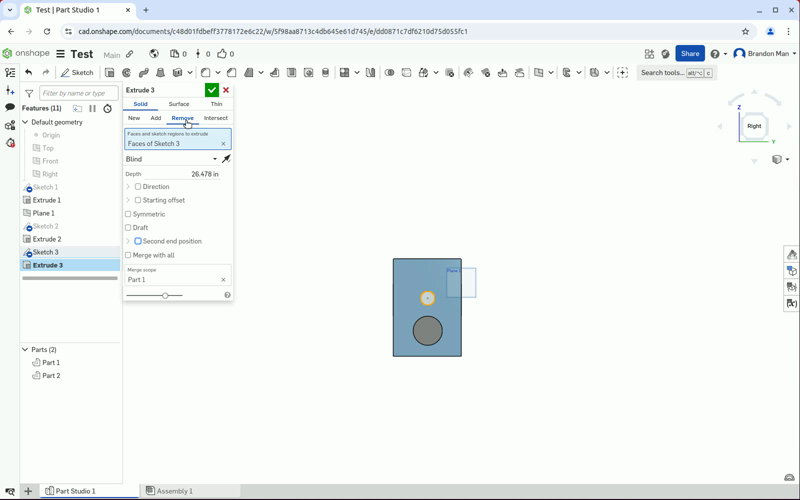
key(space)
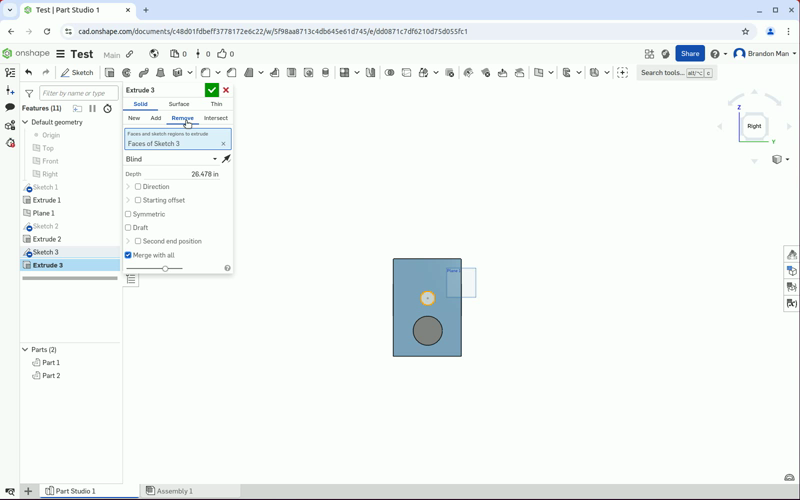
key(enter)
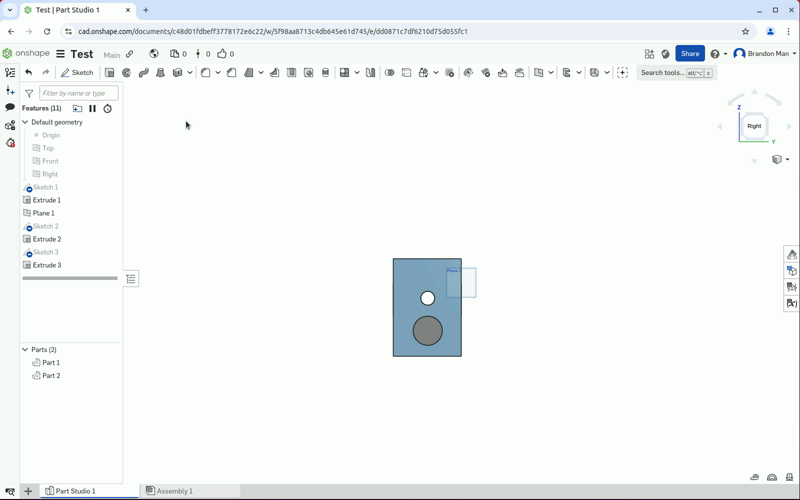
key(shift+h)
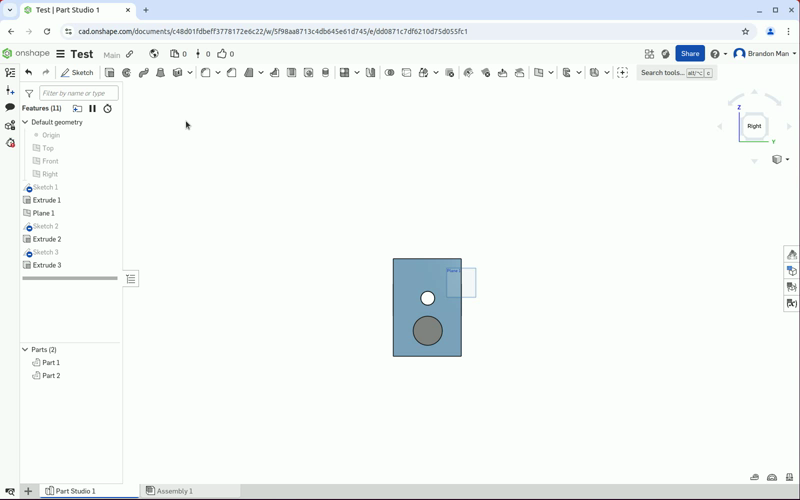
key(shift+h)
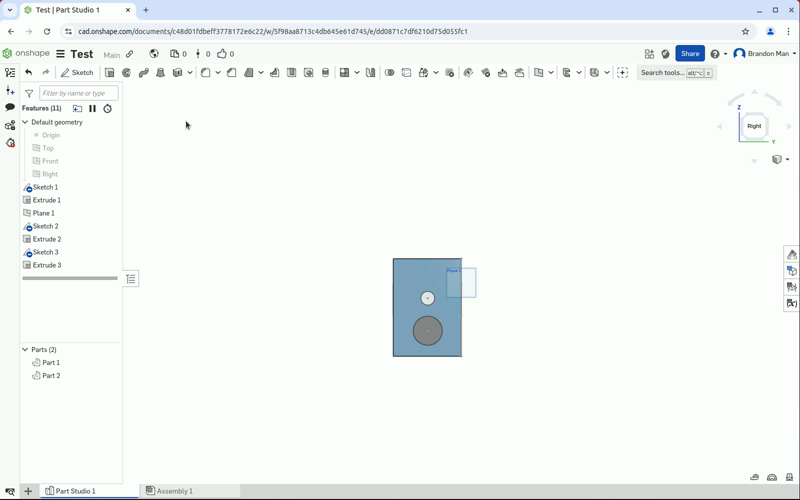
key(shift+7)
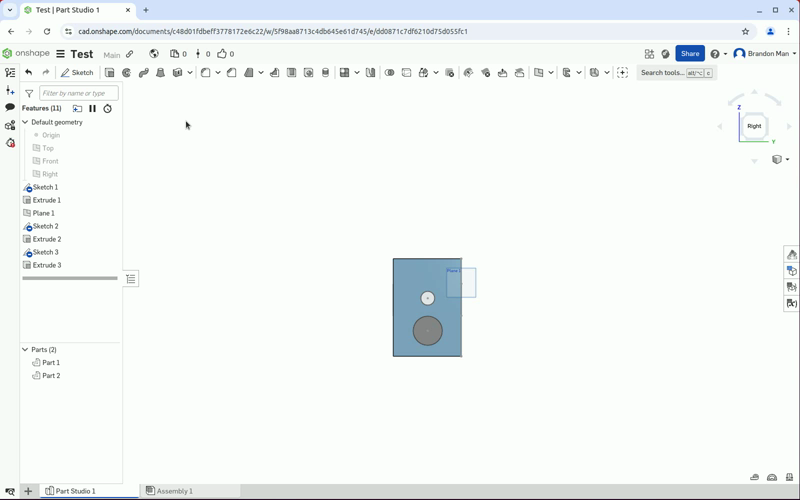
key(right, 2)
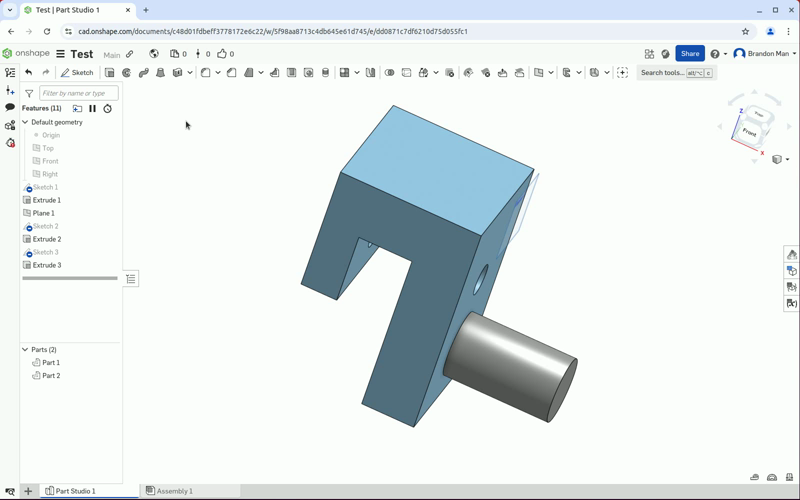
key(down, 2)
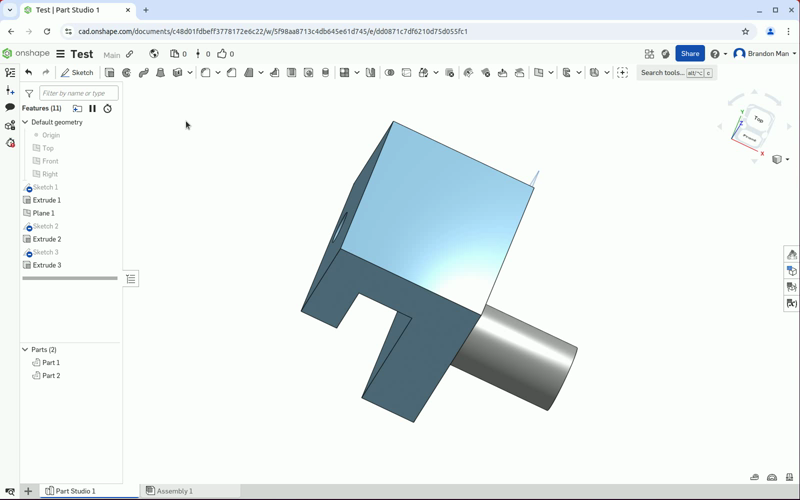
key(up, 2)
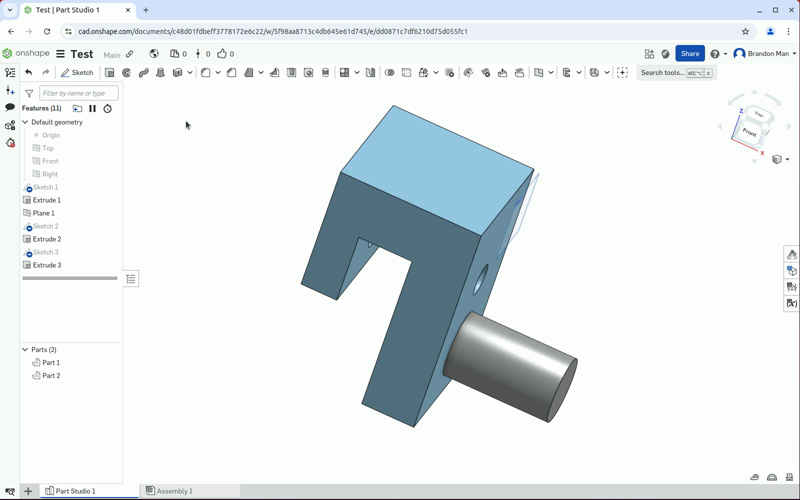
key(left, 2)
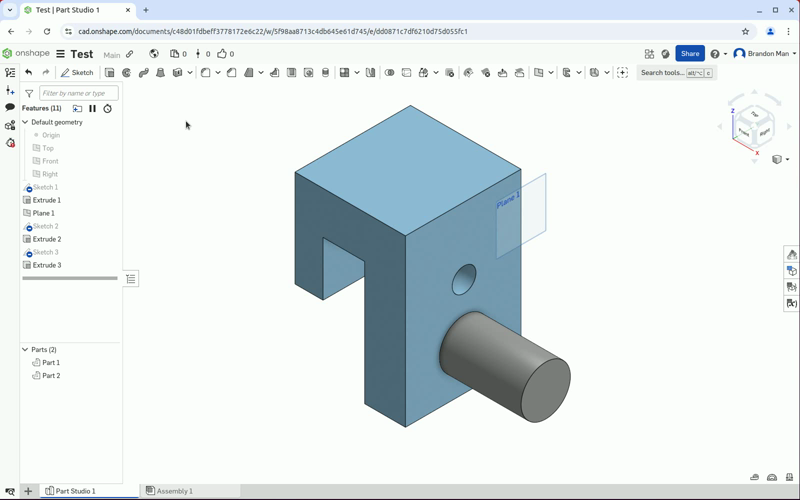
mouse_move(73, 189)
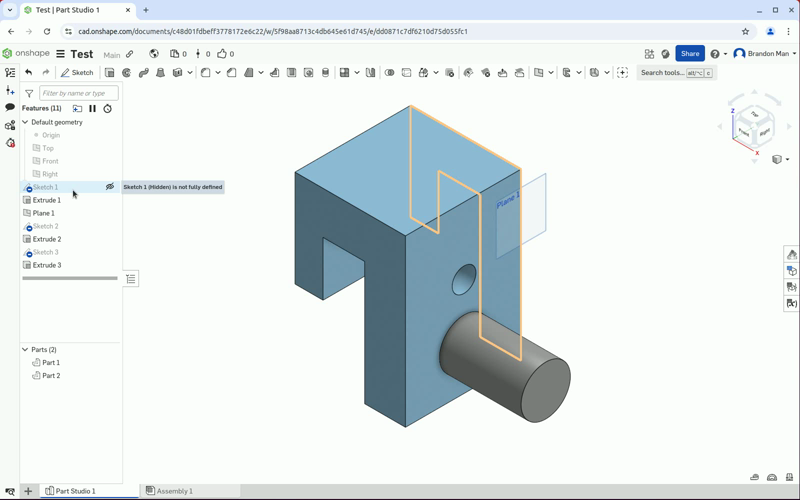
click(73, 189)